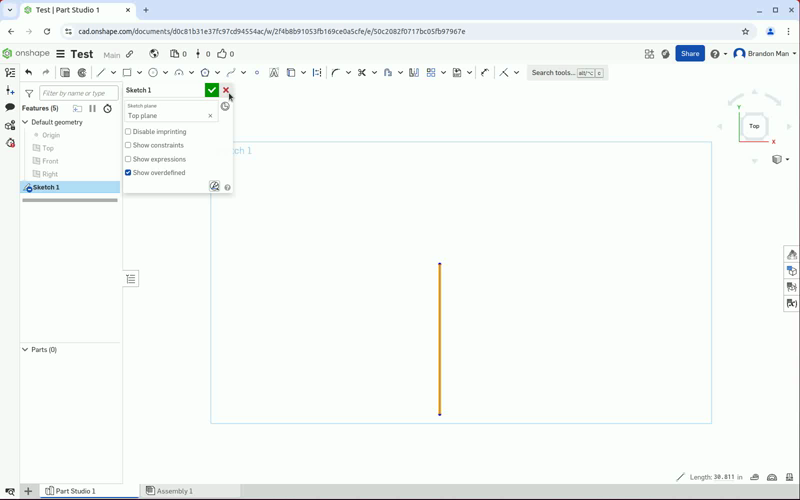
key(shift+h)
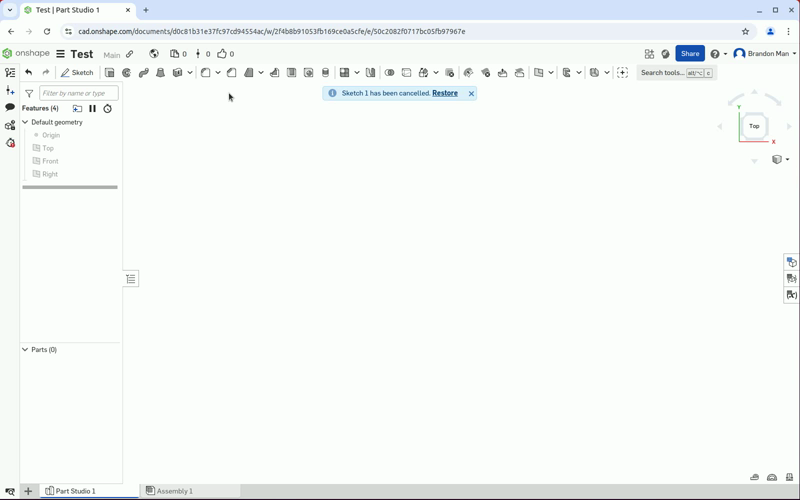
mouse_move(73, 352)
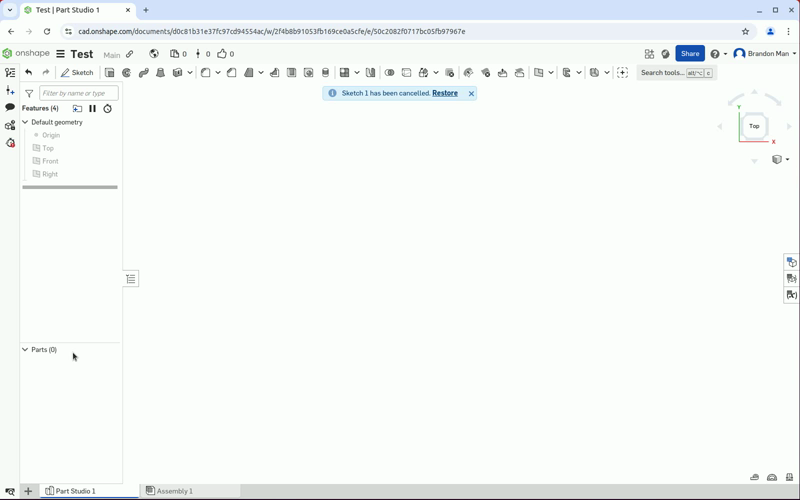
key(y)
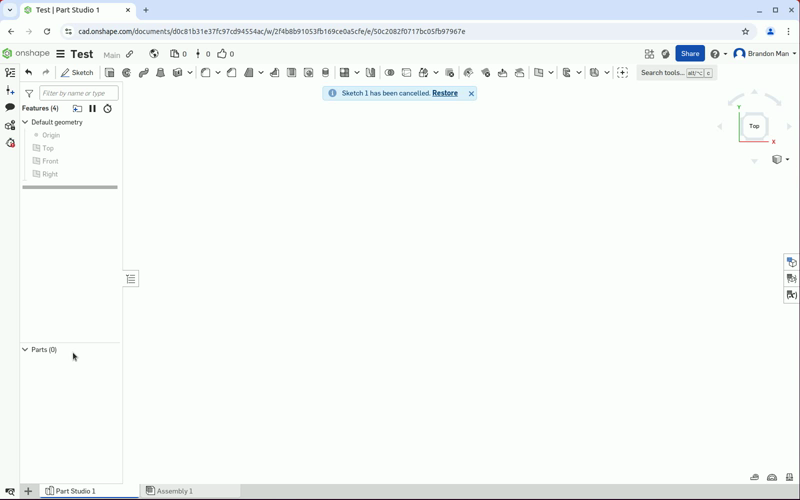
key(shift+p)
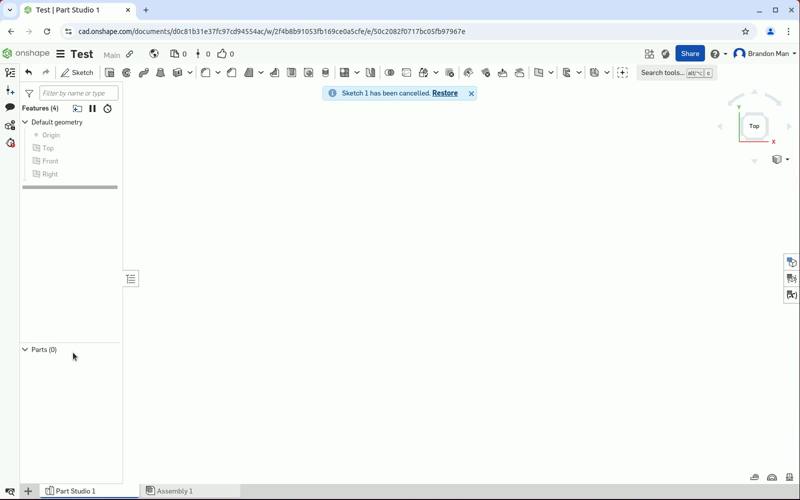
key(space)
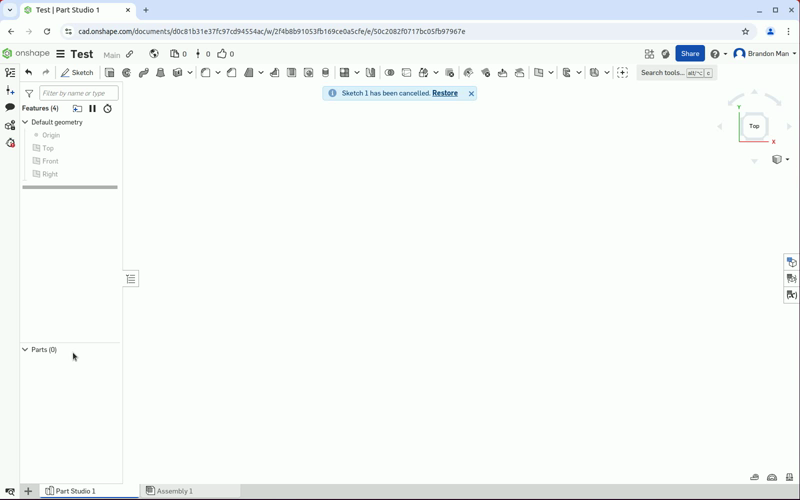
key_down(shift)
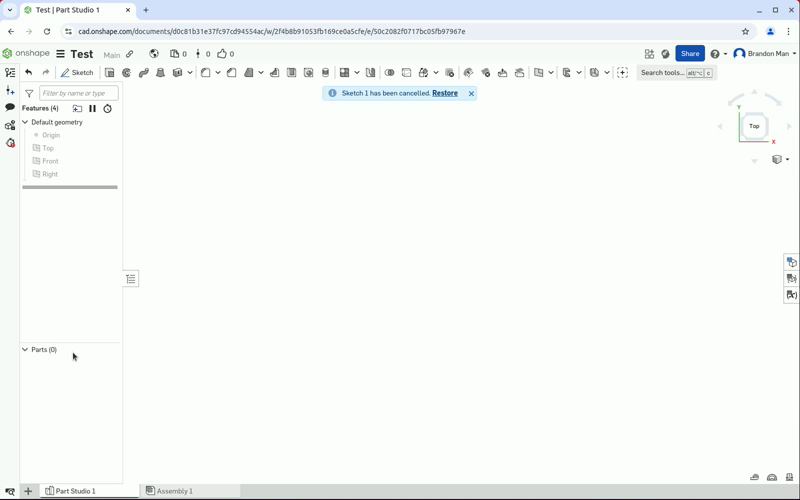
key(up)
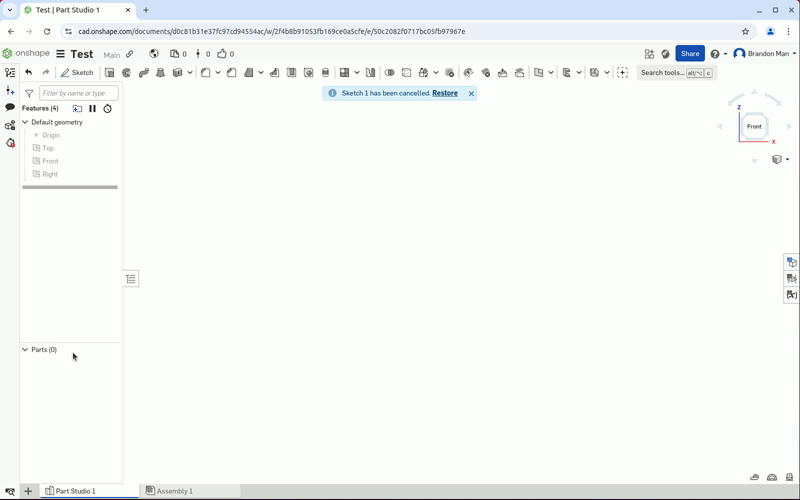
key_up(shift)
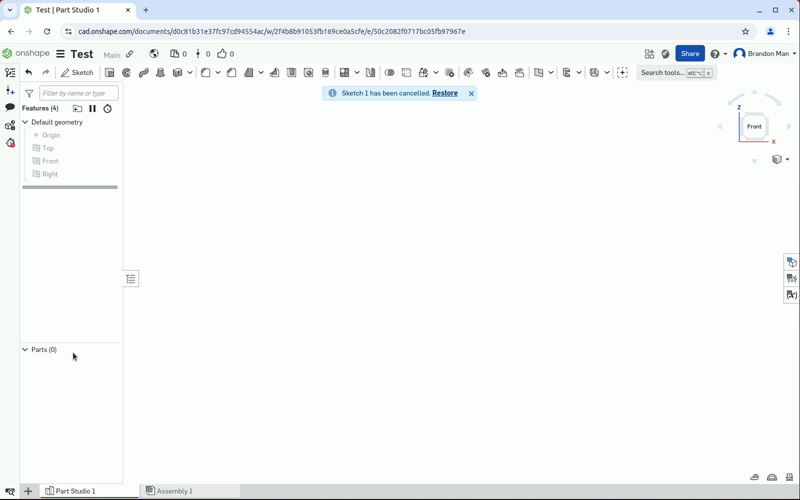
mouse_move(73, 352)
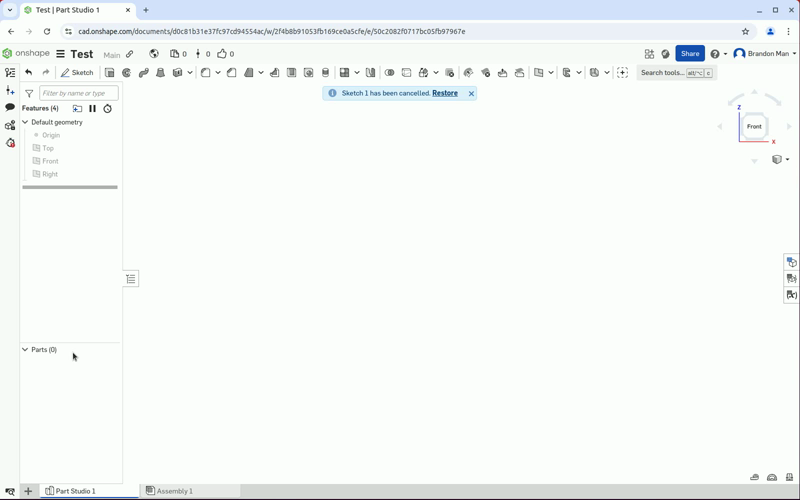
key(shift+y)
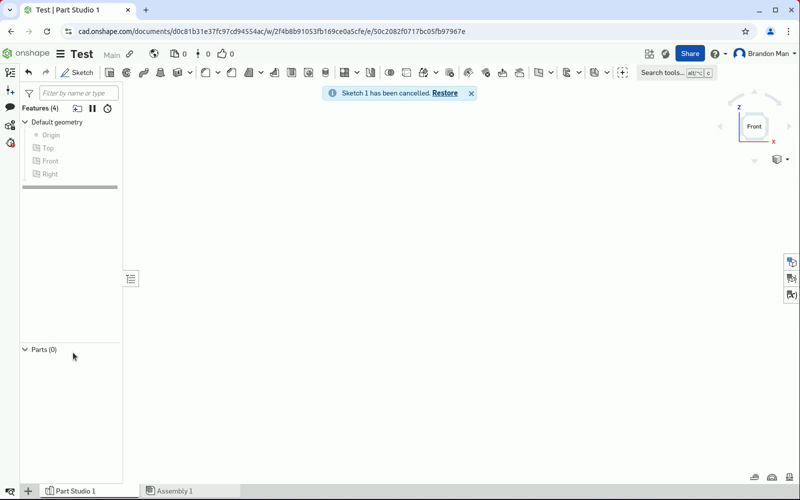
key(shift+s)
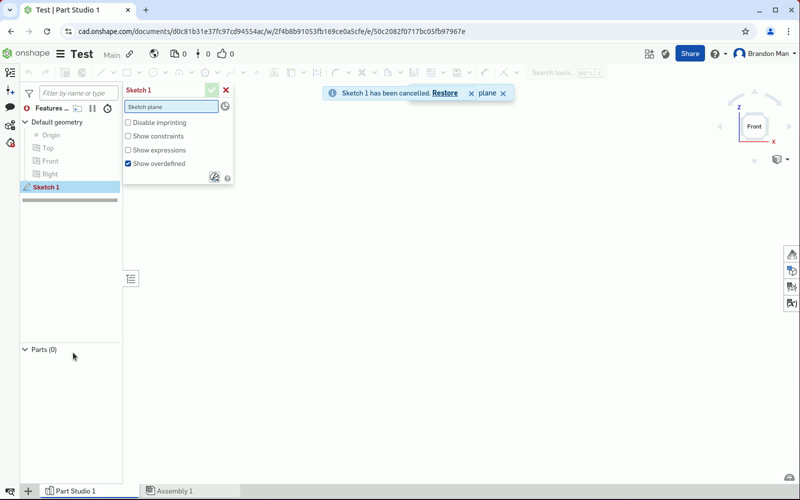
mouse_move(73, 163)
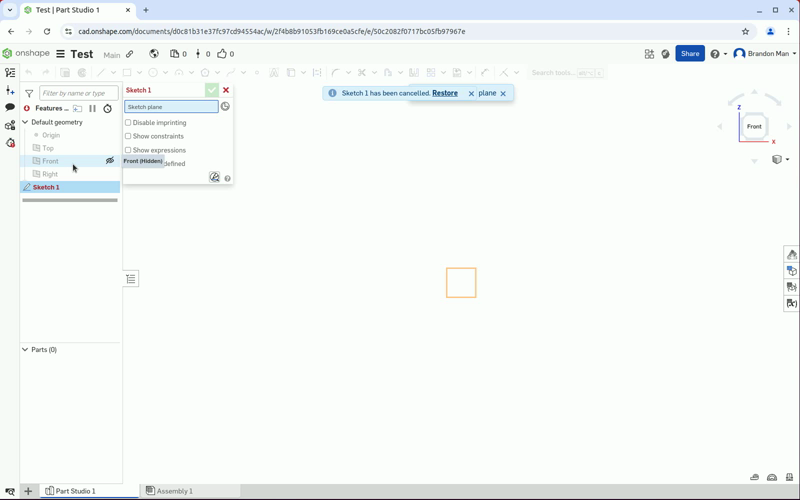
click(73, 163)
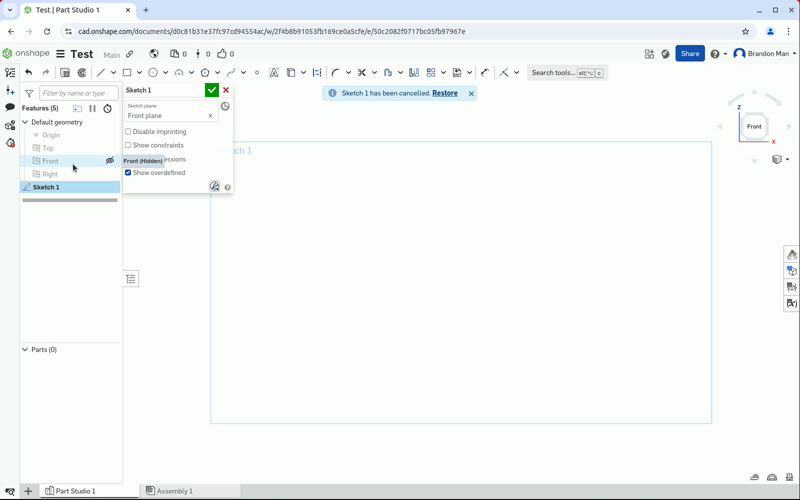
mouse_move(73, 352)
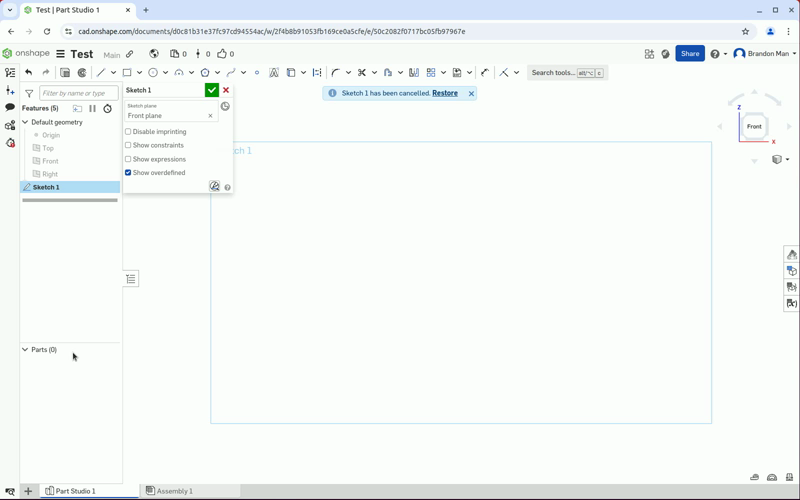
key(y)
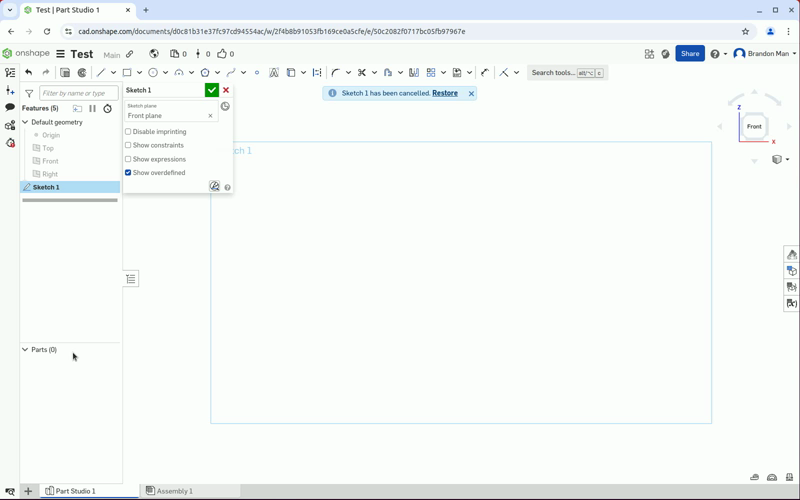
key(l)
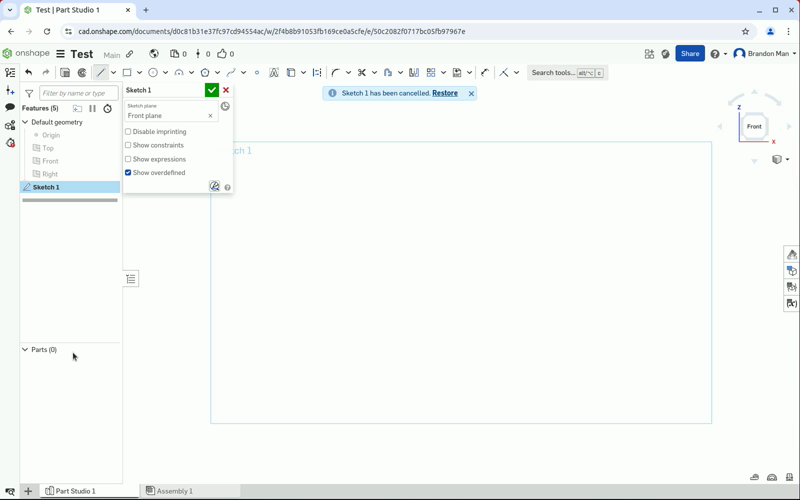
key_down(shift)
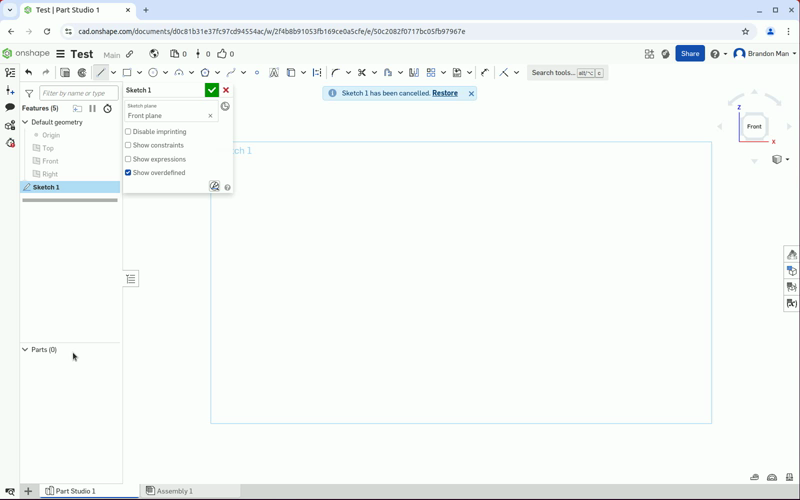
mouse_move(460, 282)
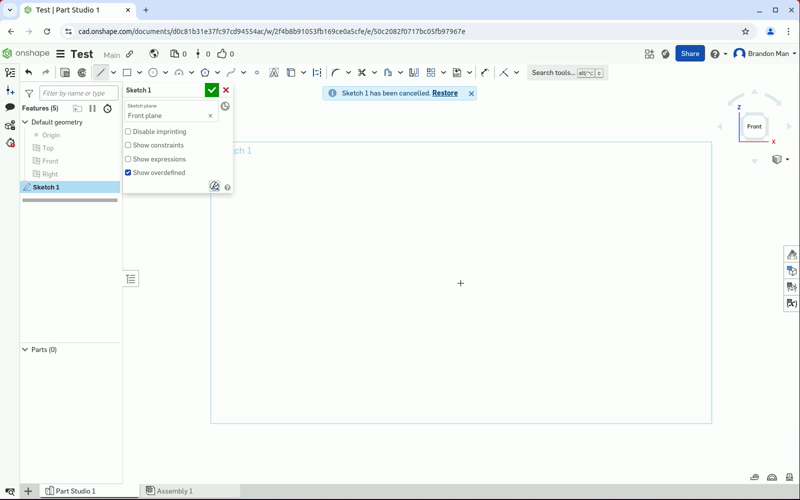
click(460, 282)
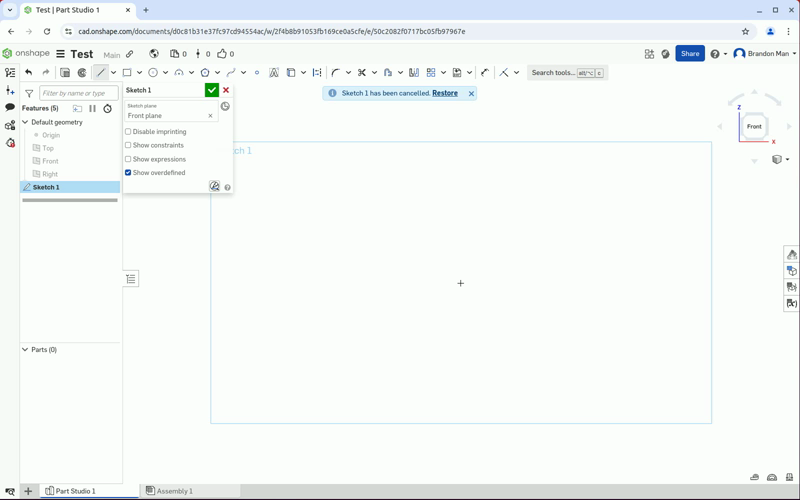
key_up(shift)
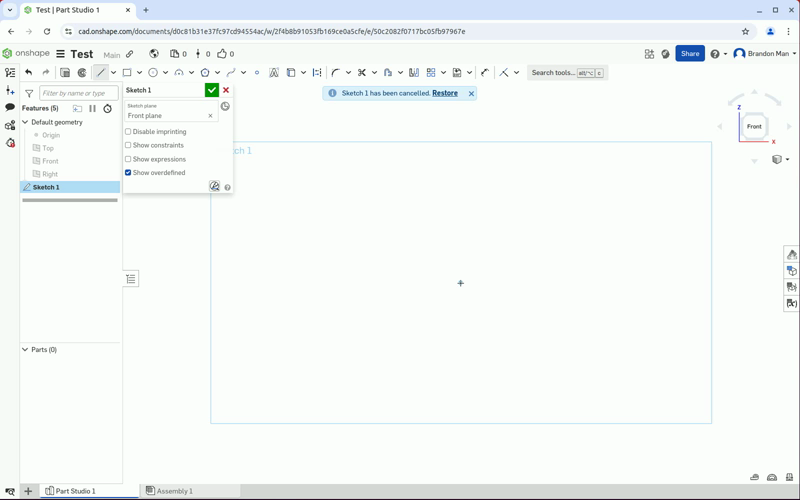
key_down(shift)
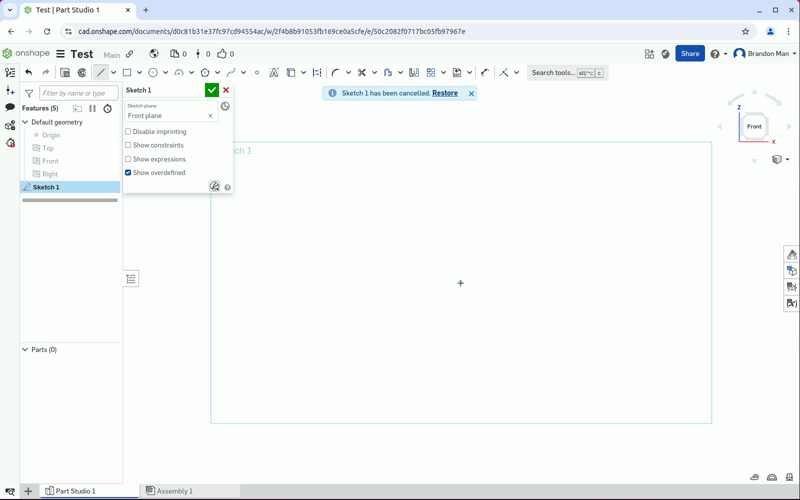
mouse_move(559, 282)
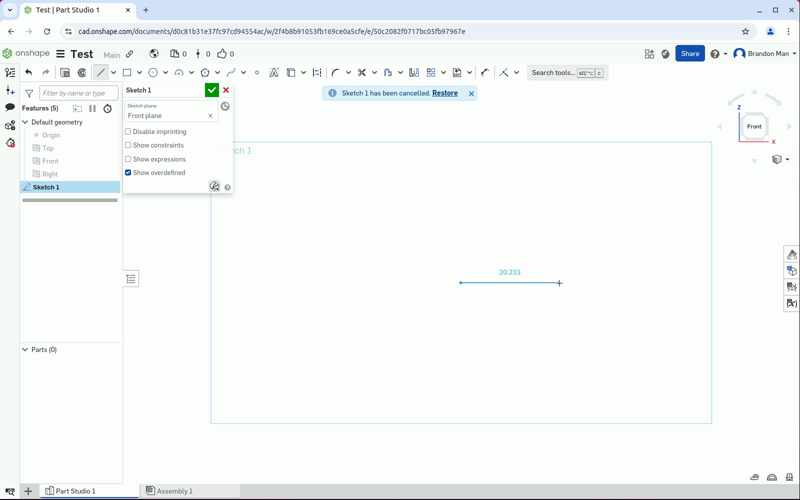
click(559, 282)
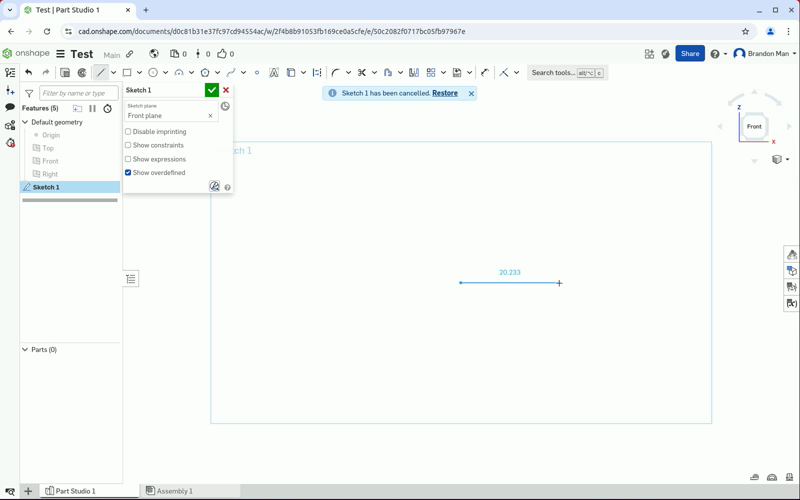
key_up(shift)
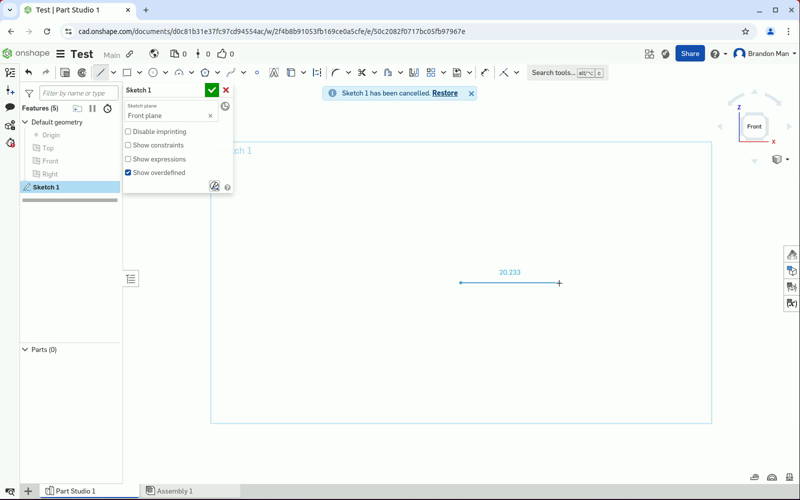
key(esc)
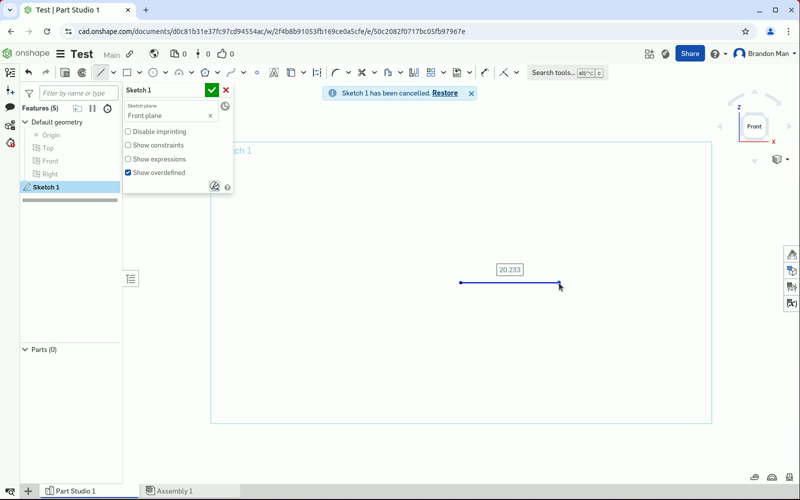
key(a)
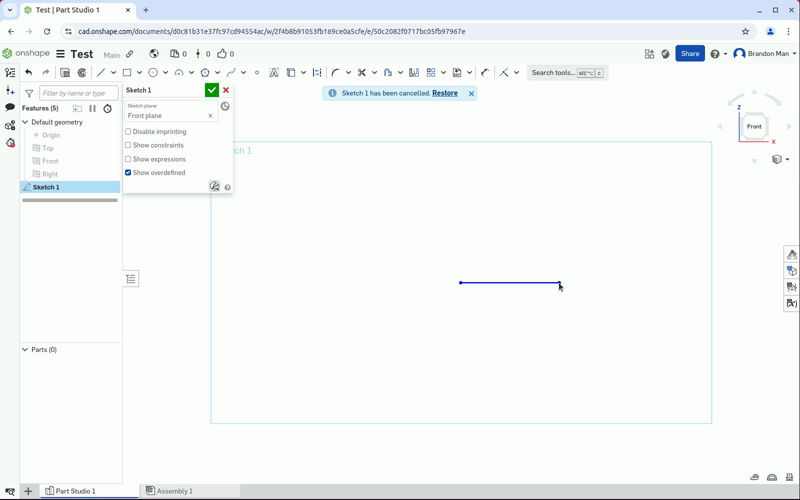
mouse_move(559, 282)
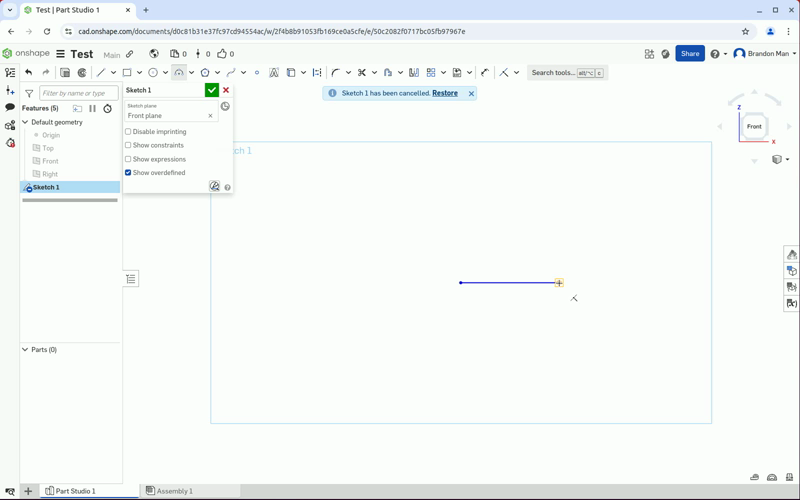
click(559, 282)
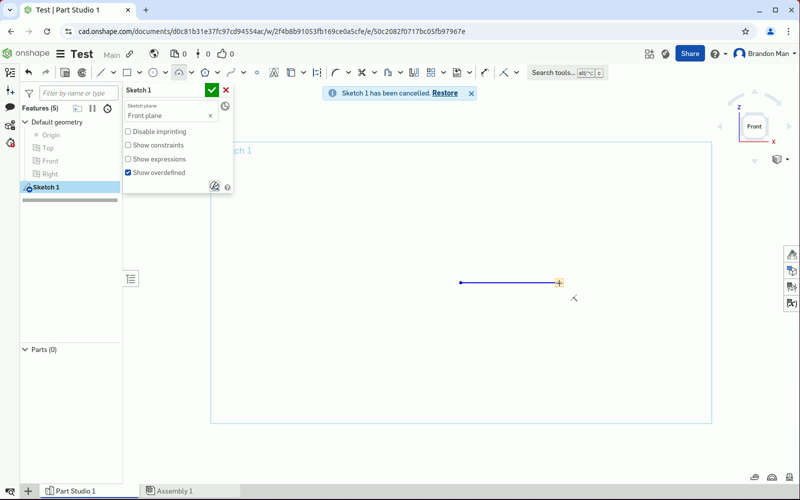
key_down(shift)
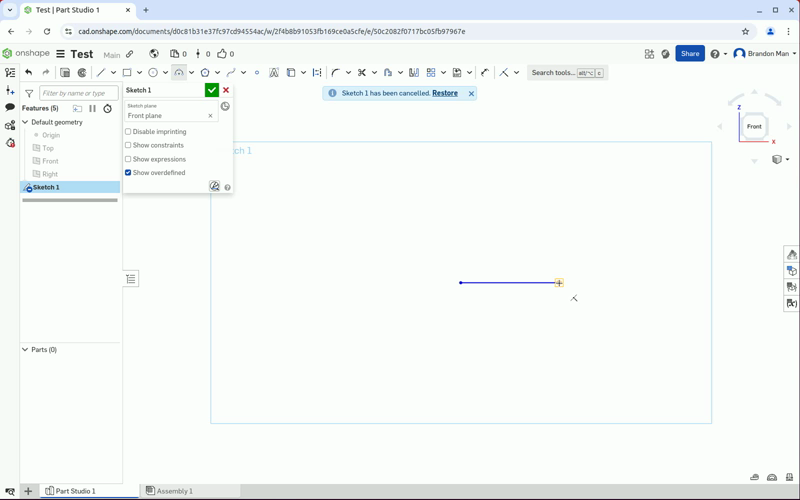
mouse_move(559, 253)
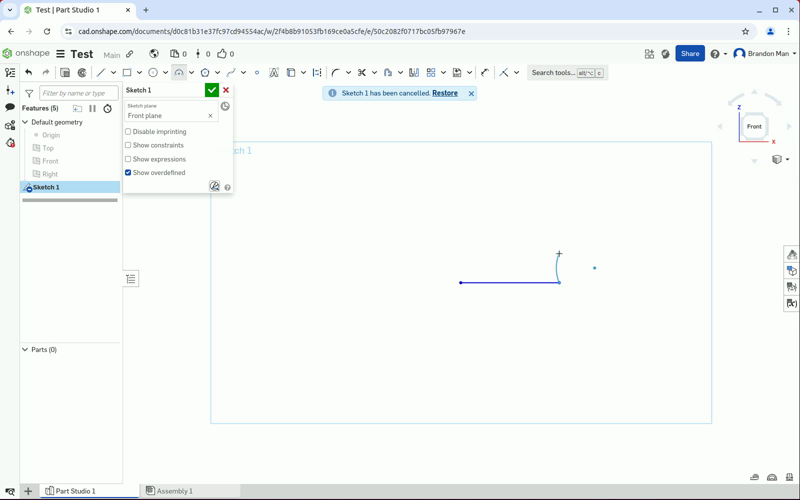
click(559, 253)
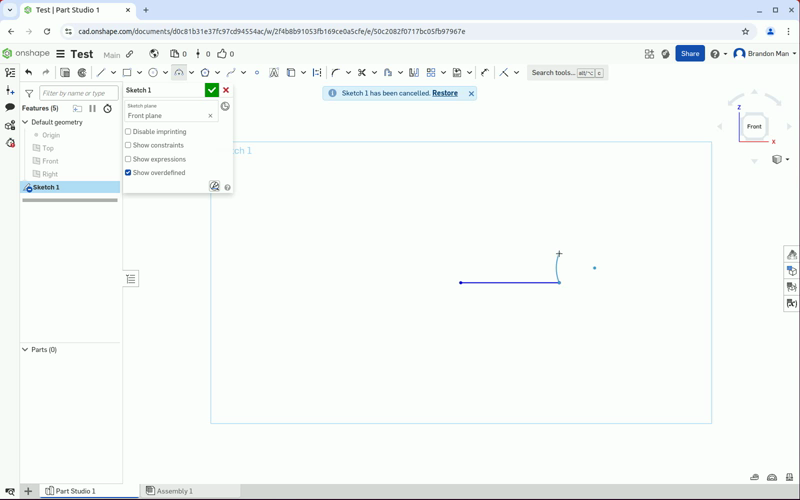
mouse_move(573, 268)
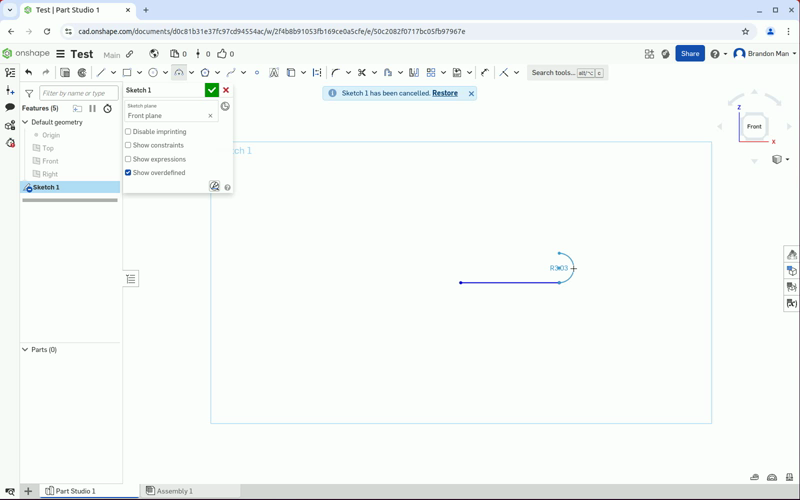
click(573, 268)
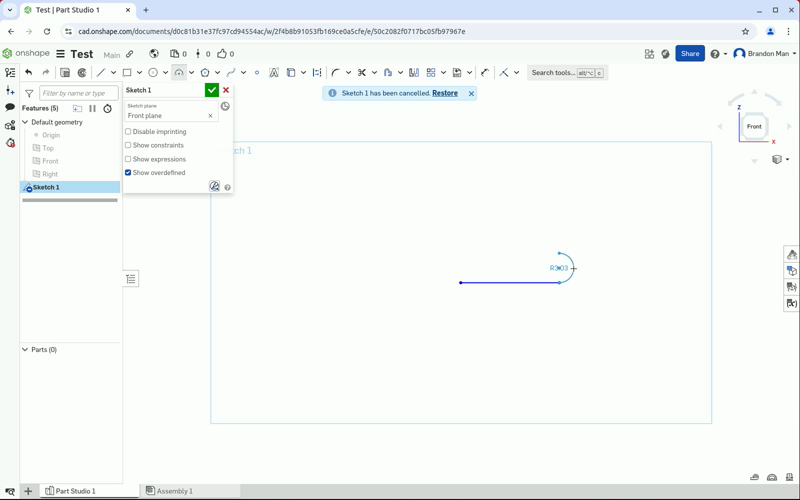
key_up(shift)
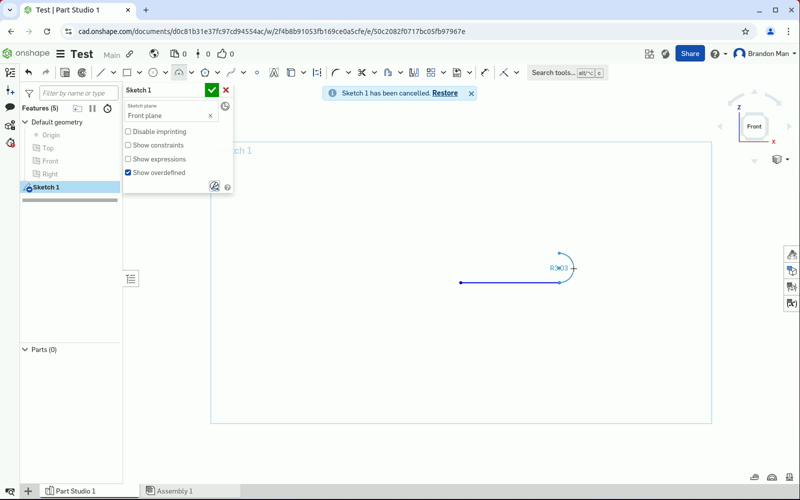
key(esc)
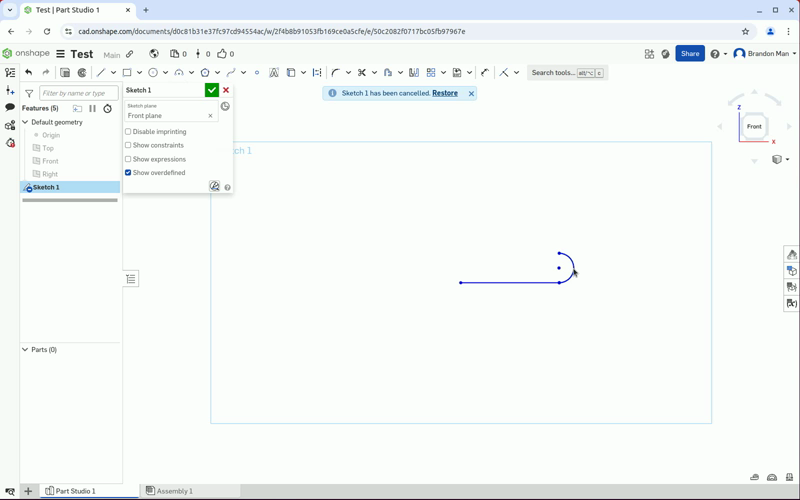
key(l)
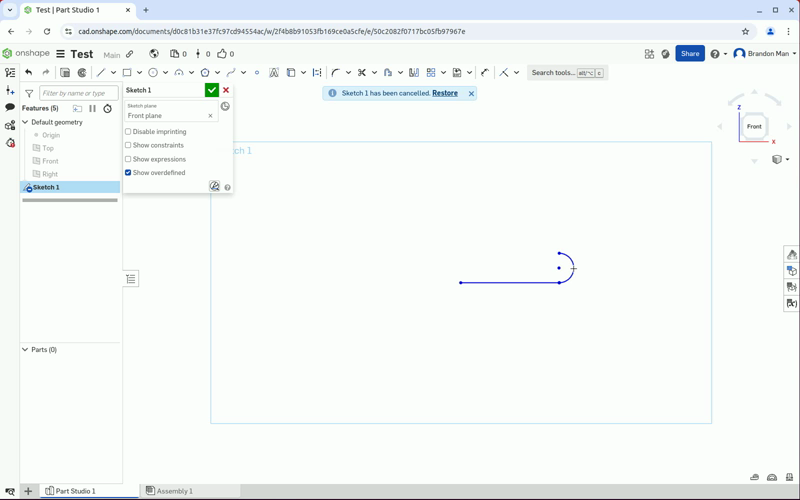
mouse_move(559, 253)
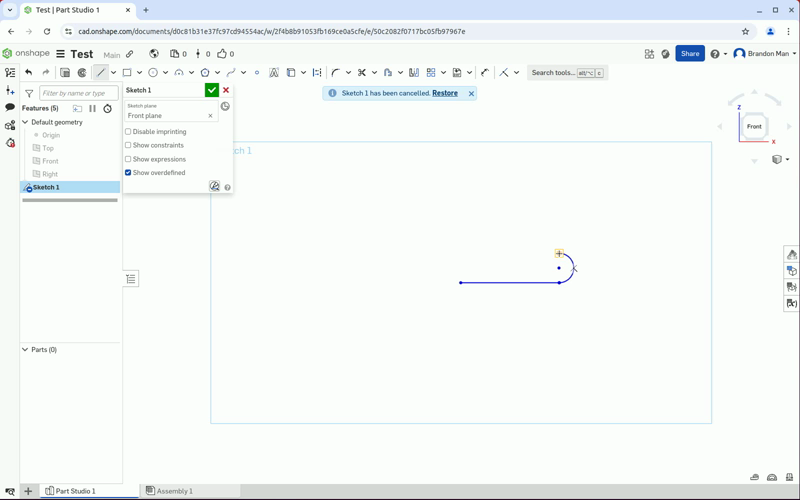
click(559, 253)
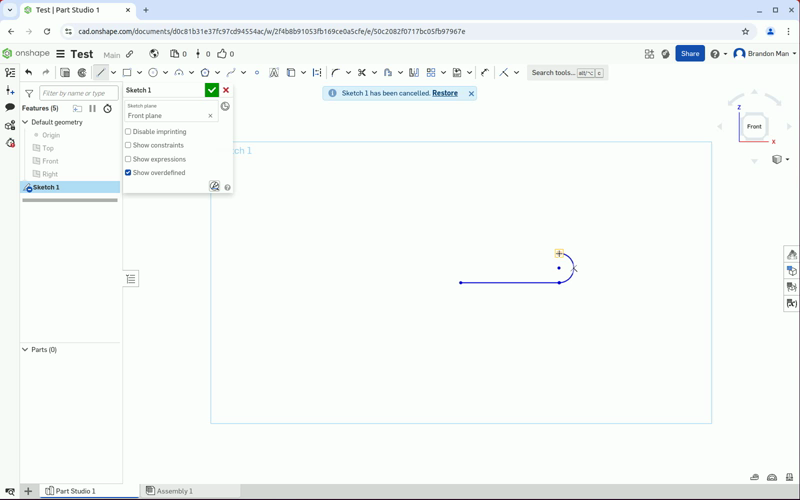
key_down(shift)
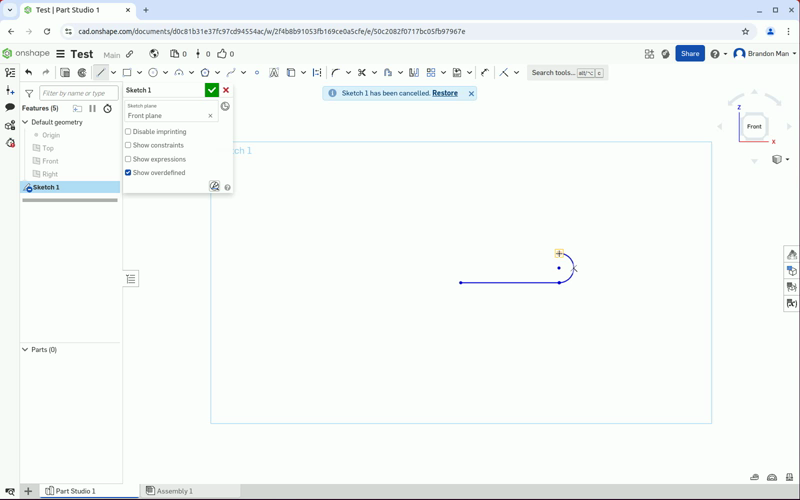
mouse_move(460, 253)
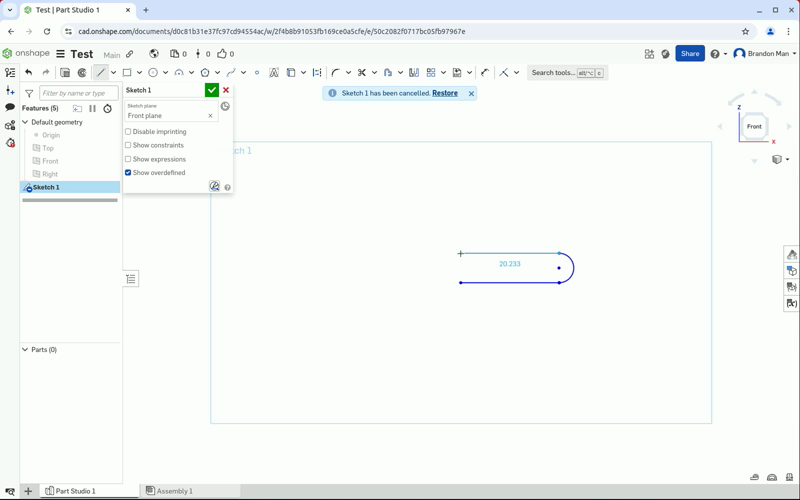
click(460, 253)
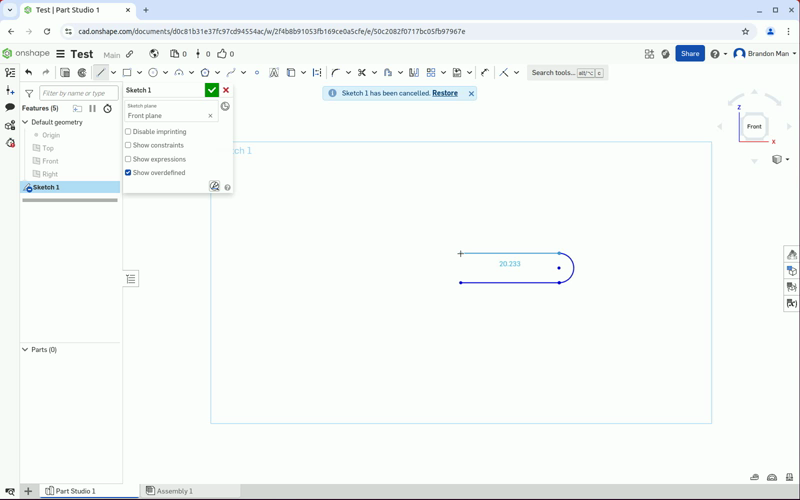
key_up(shift)
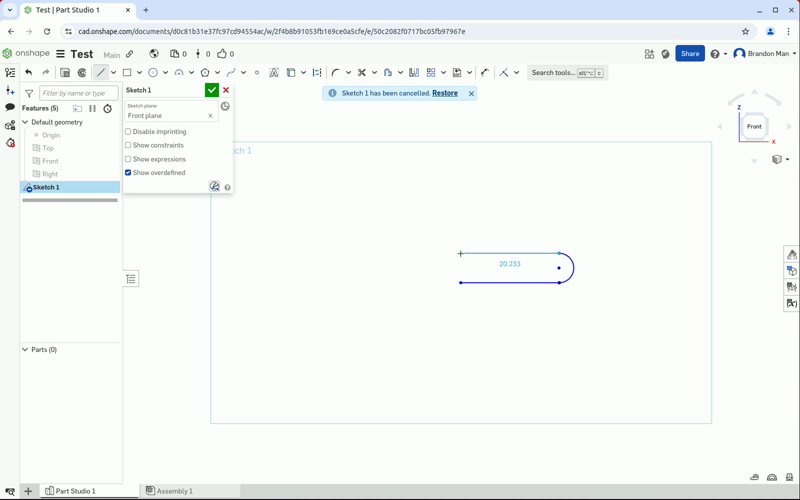
key(esc)
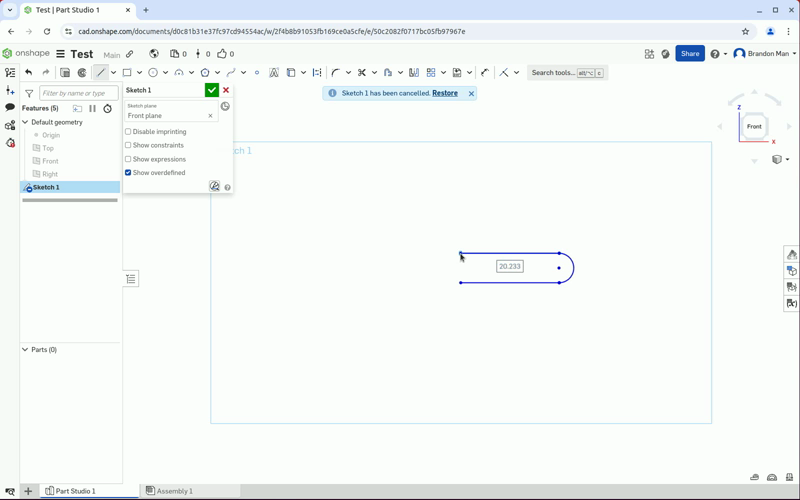
key(a)
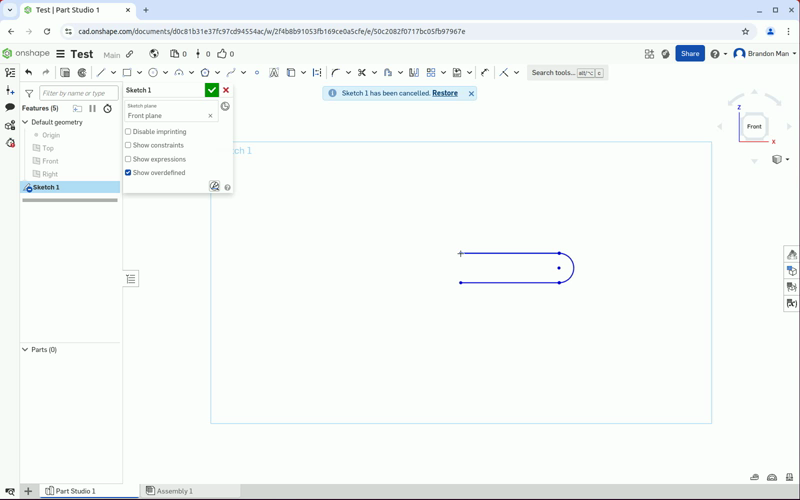
mouse_move(460, 253)
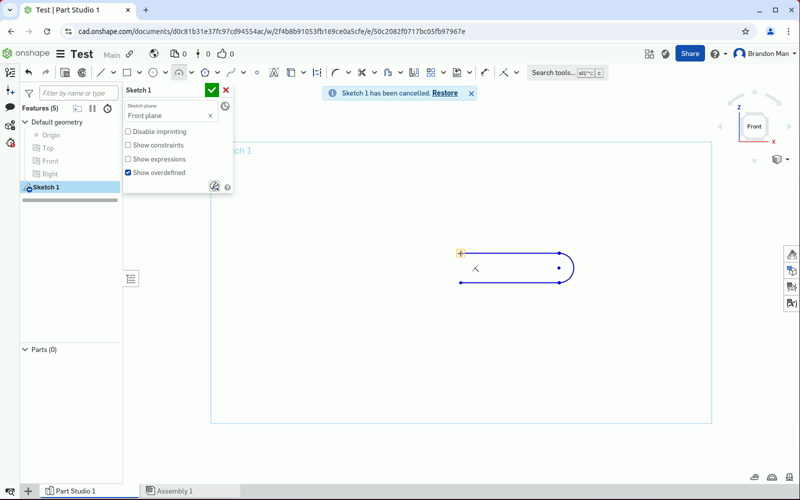
click(460, 253)
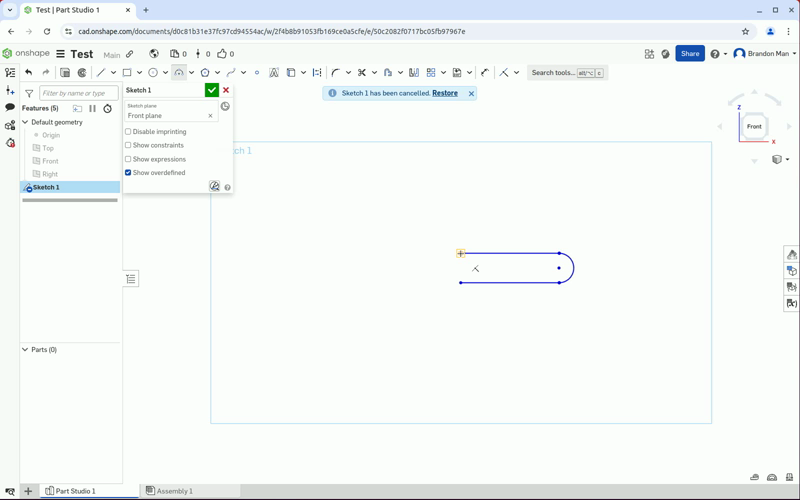
mouse_move(460, 282)
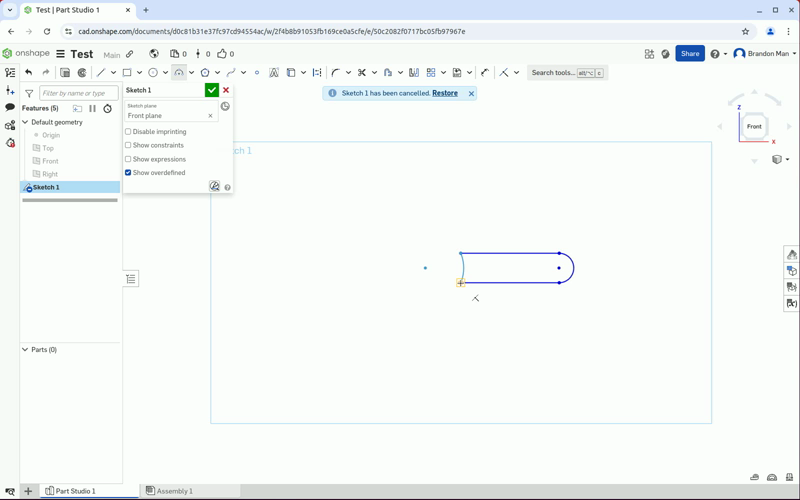
click(460, 282)
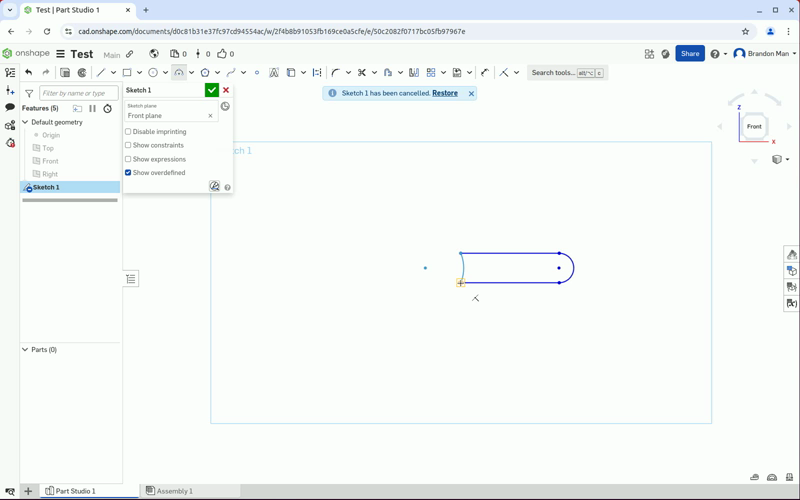
key_down(shift)
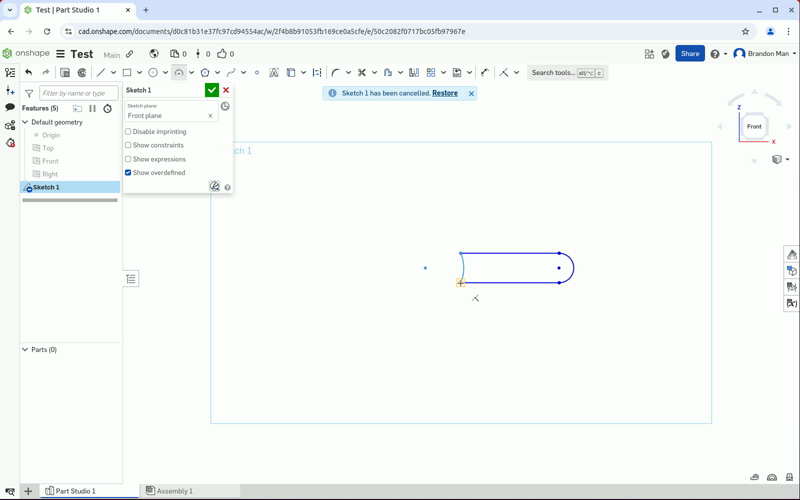
mouse_move(446, 268)
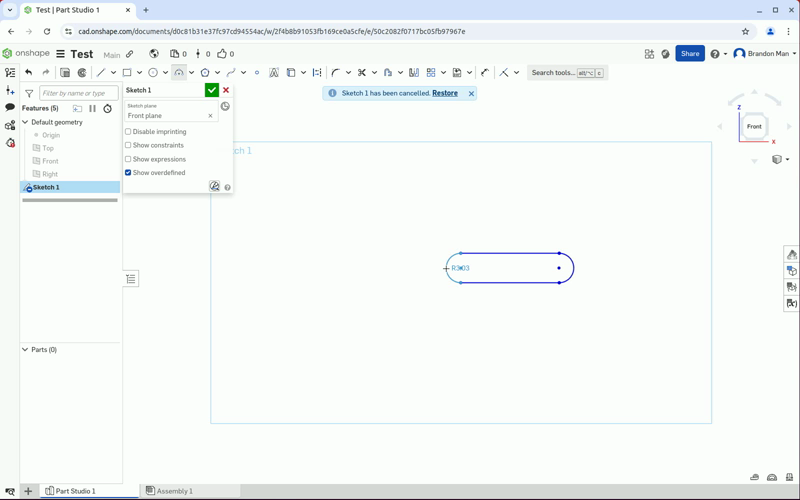
click(446, 268)
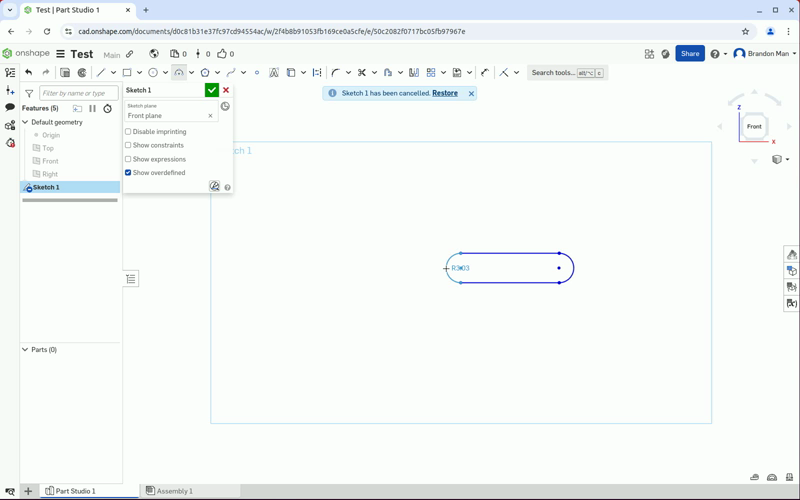
key_up(shift)
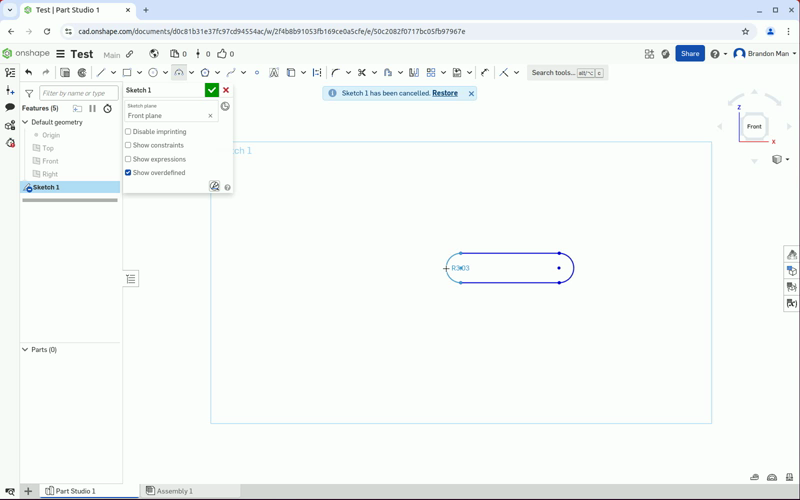
key(esc)
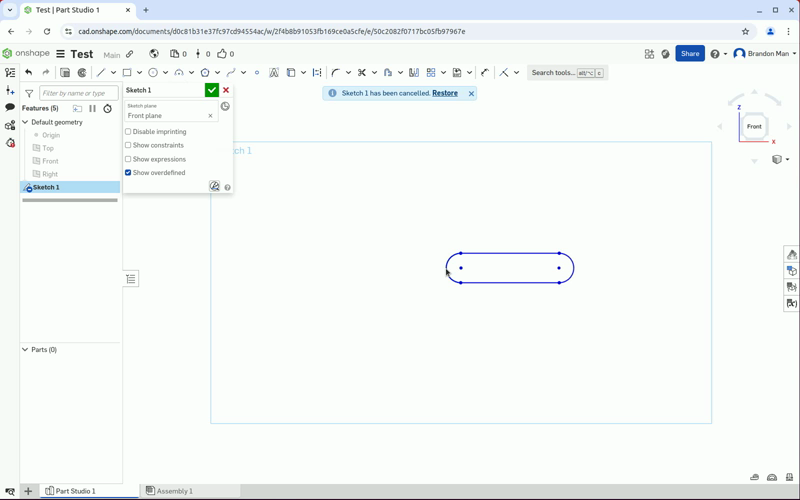
key(c)
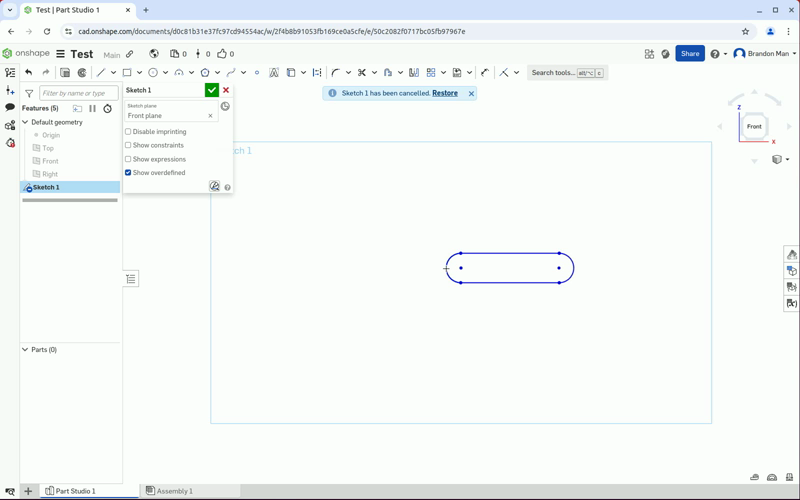
key_down(shift)
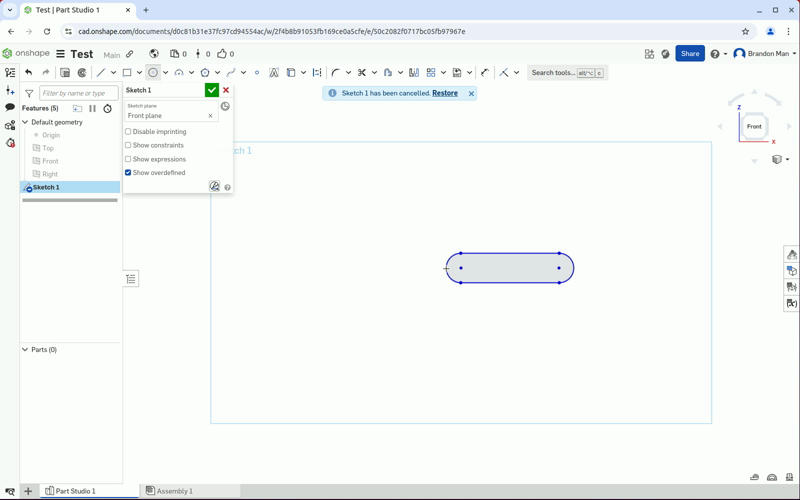
mouse_move(460, 268)
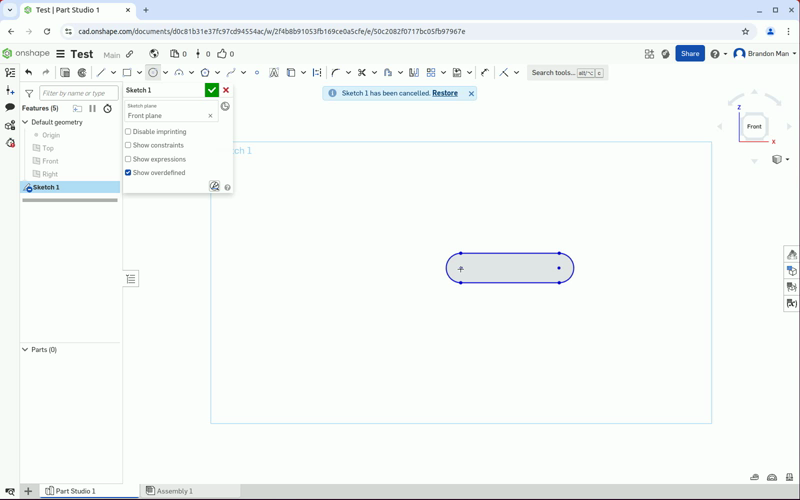
scroll(6)
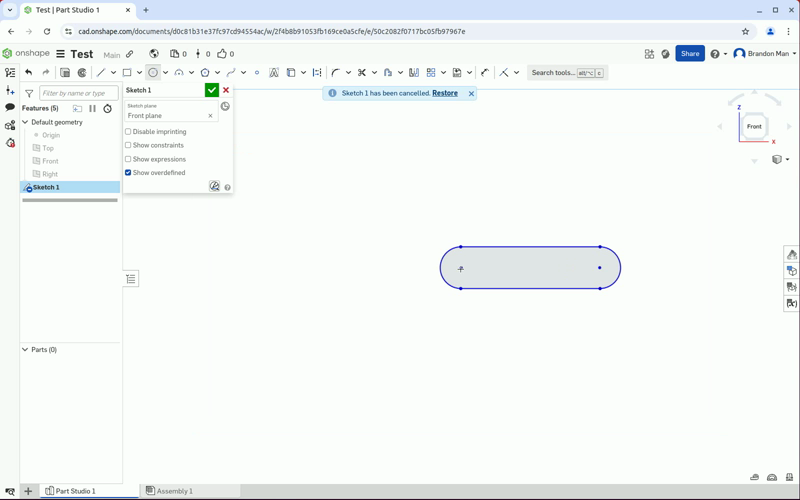
scroll(6)
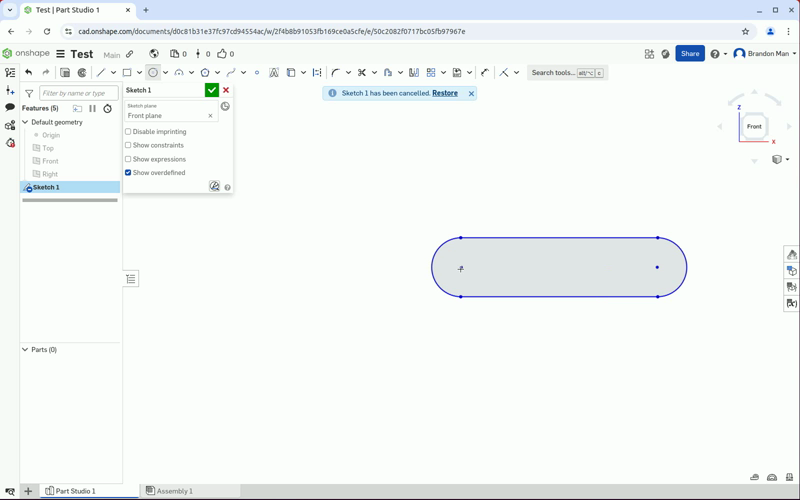
scroll(6)
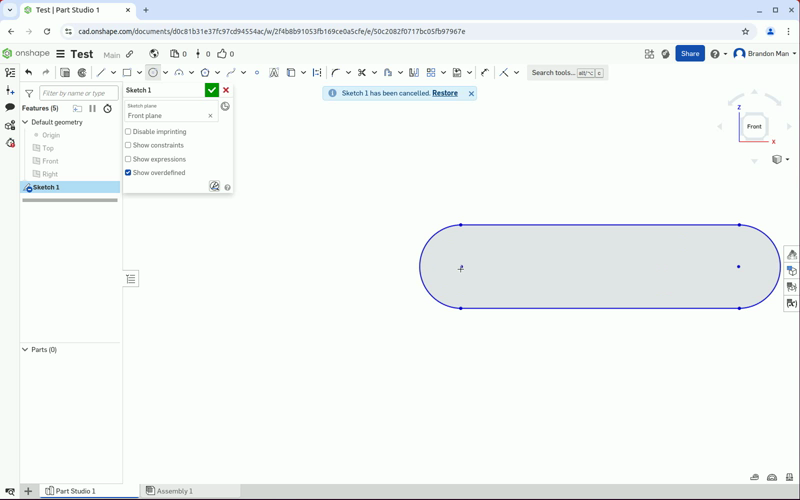
scroll(6)
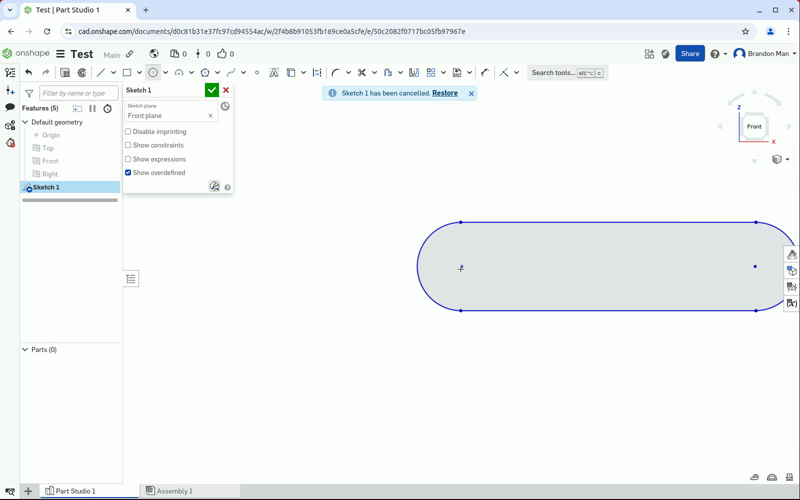
scroll(6)
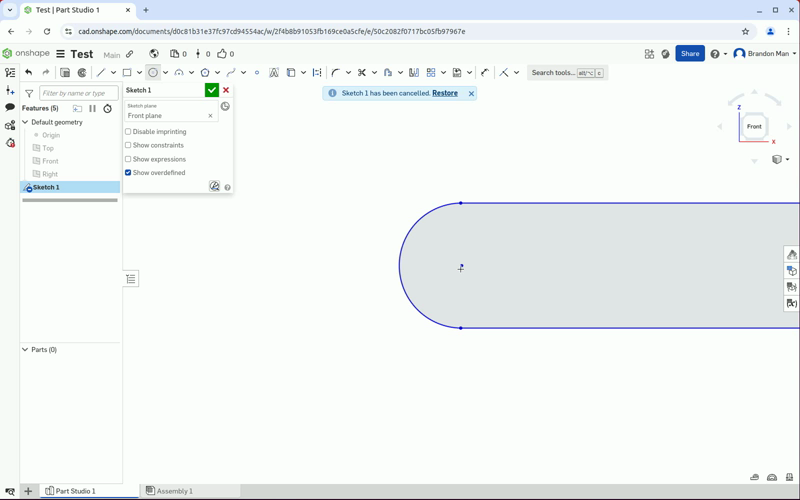
scroll(6)
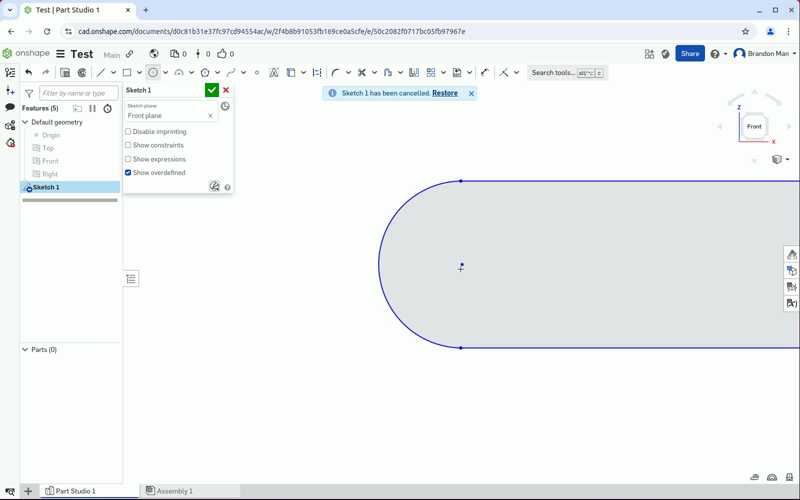
scroll(6)
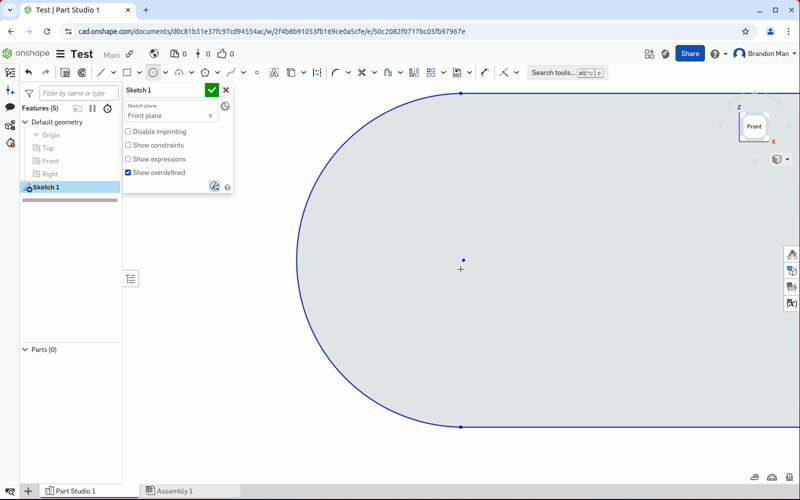
click(460, 268)
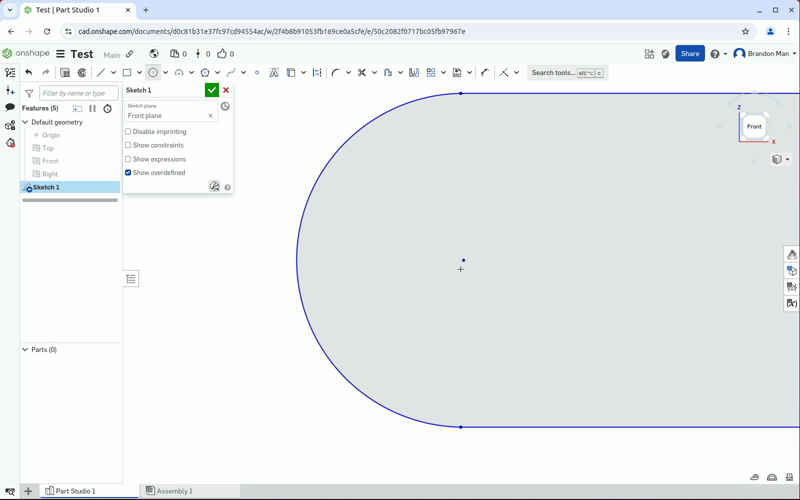
scroll(-6)
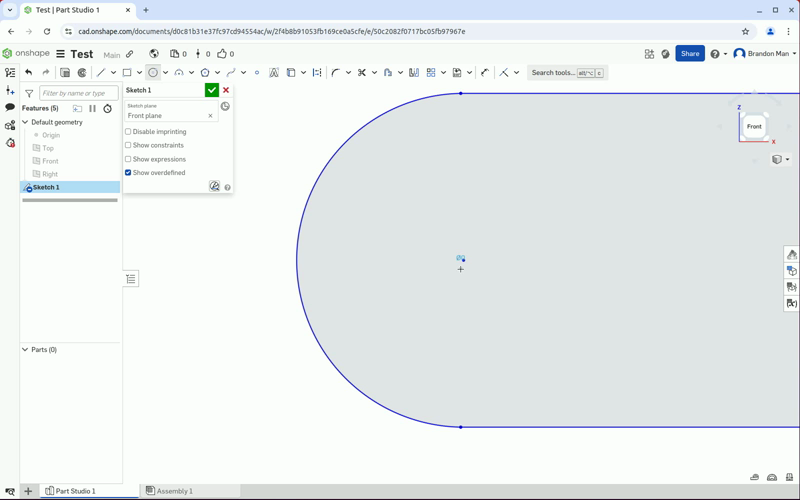
scroll(-6)
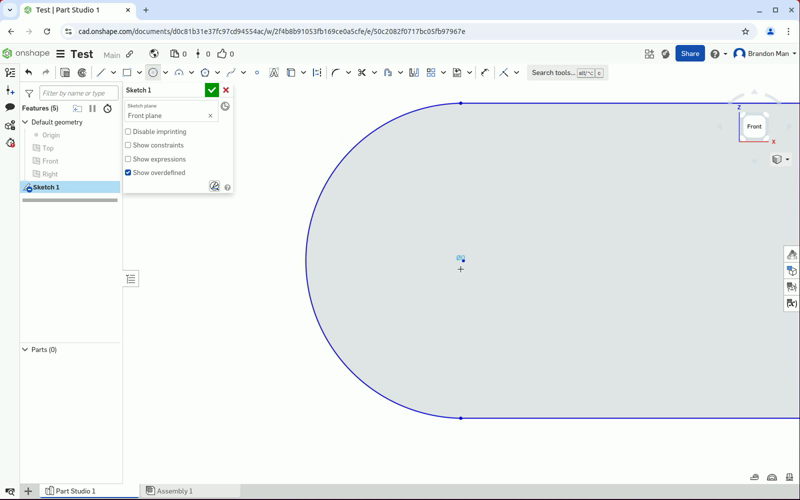
scroll(-6)
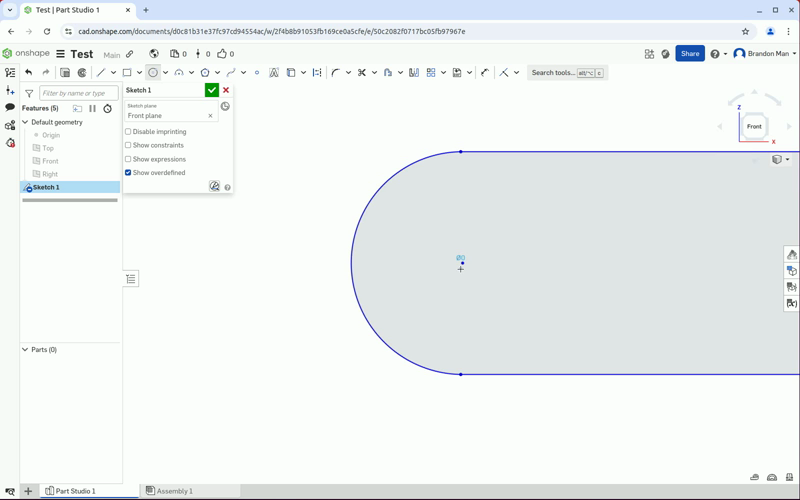
scroll(-6)
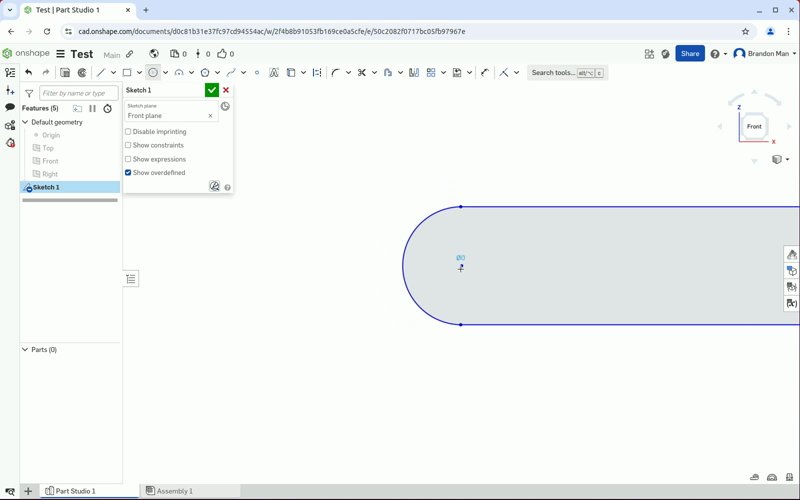
scroll(-6)
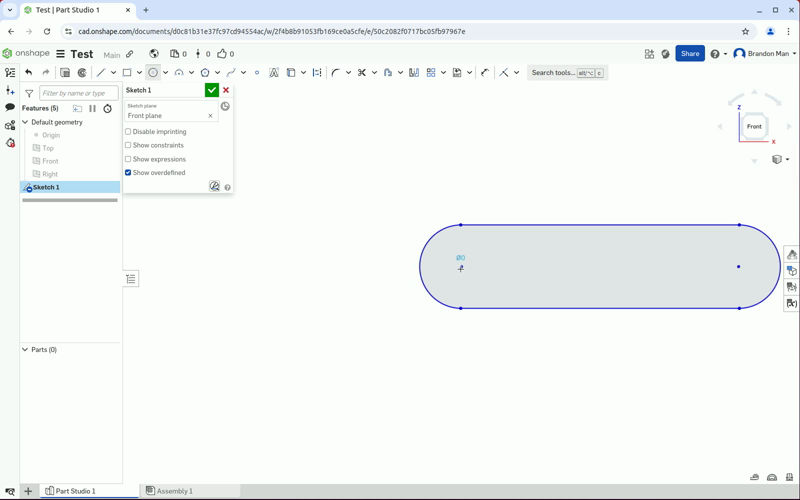
scroll(-6)
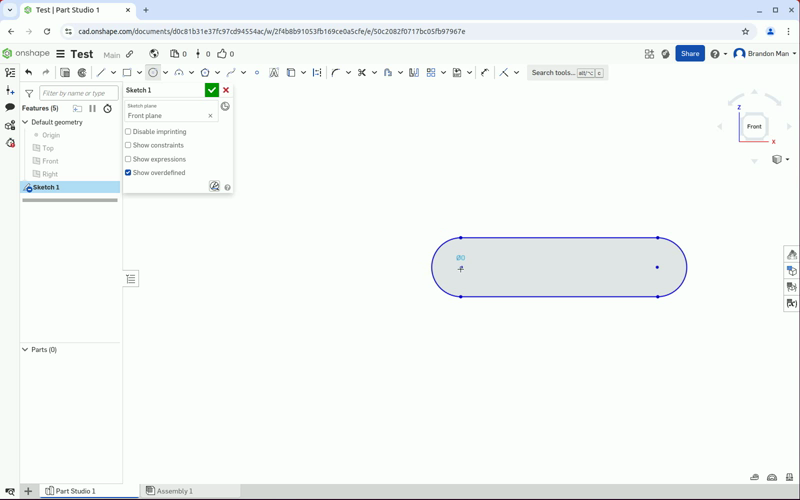
scroll(-6)
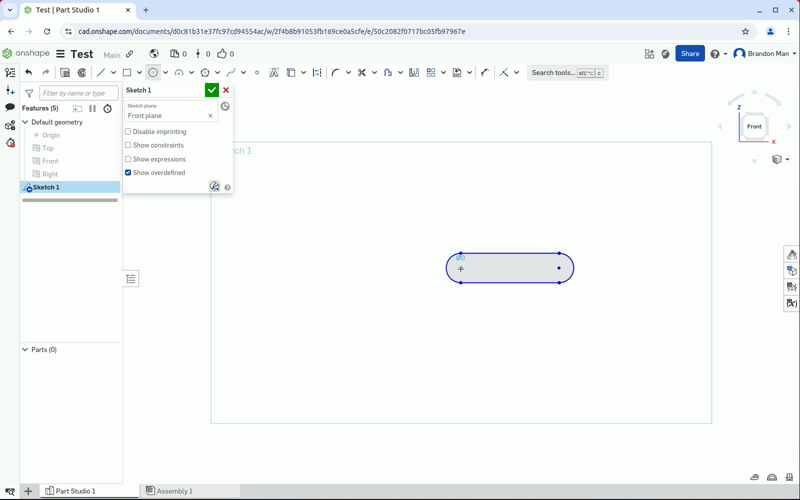
key_up(shift)
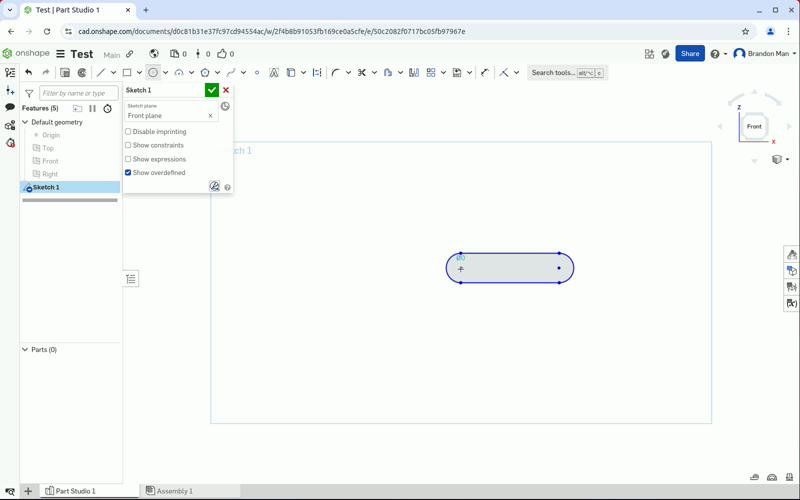
mouse_move(469, 268)
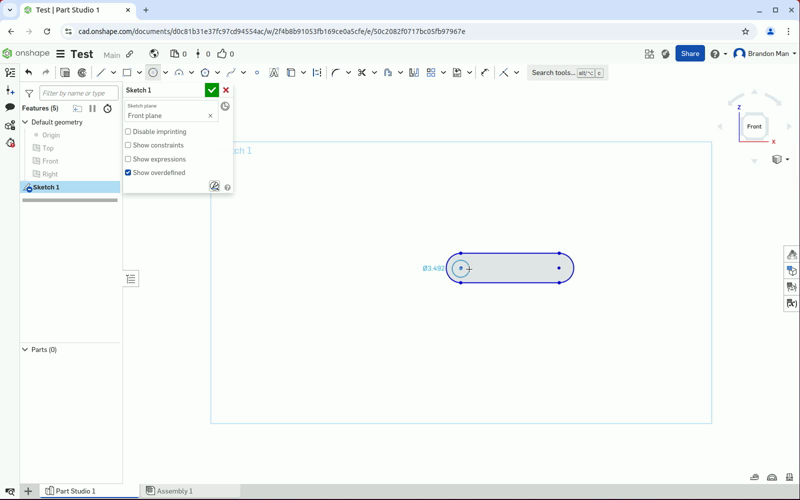
click(469, 268)
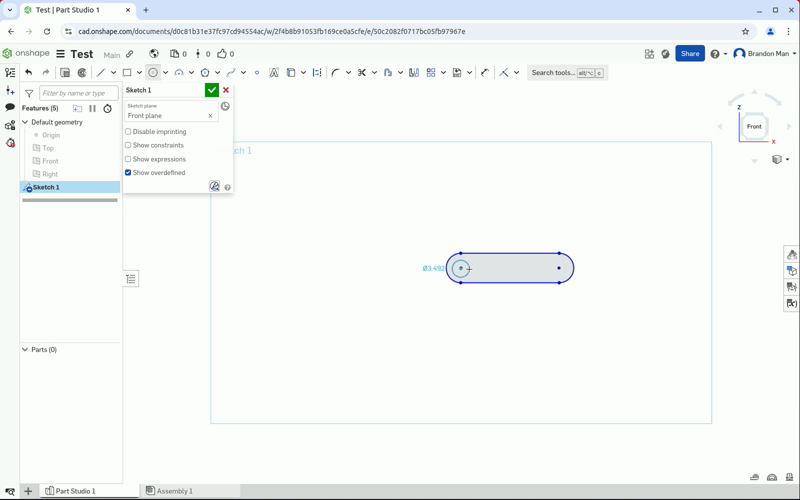
key(esc)
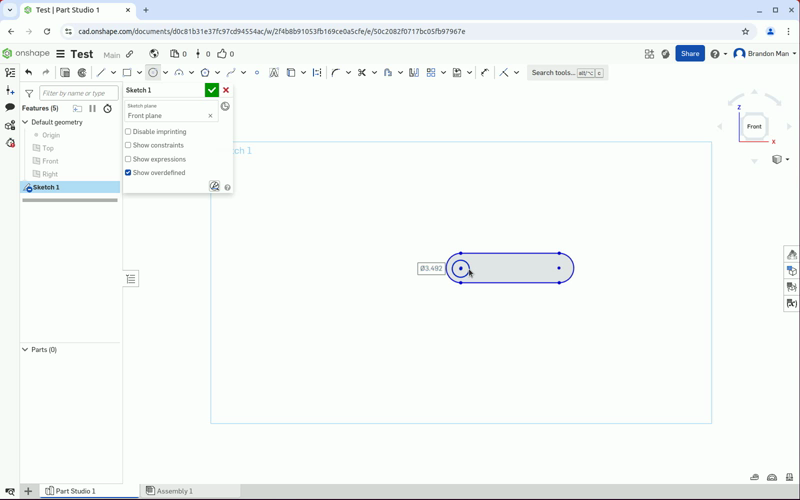
key(c)
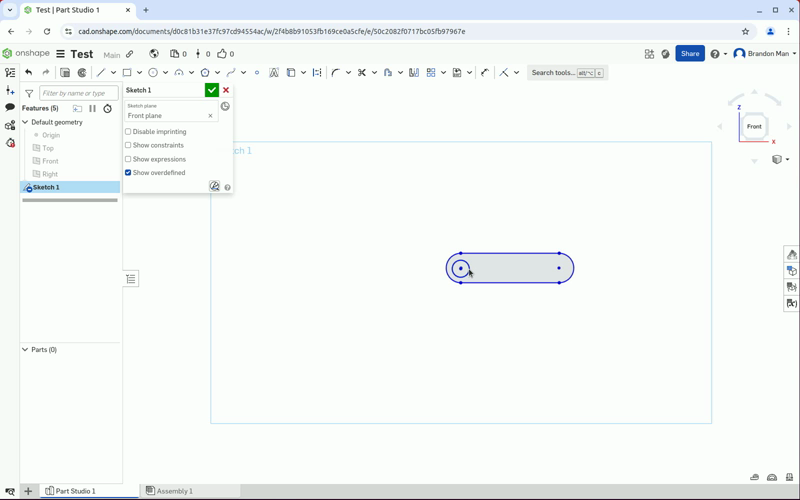
key_down(shift)
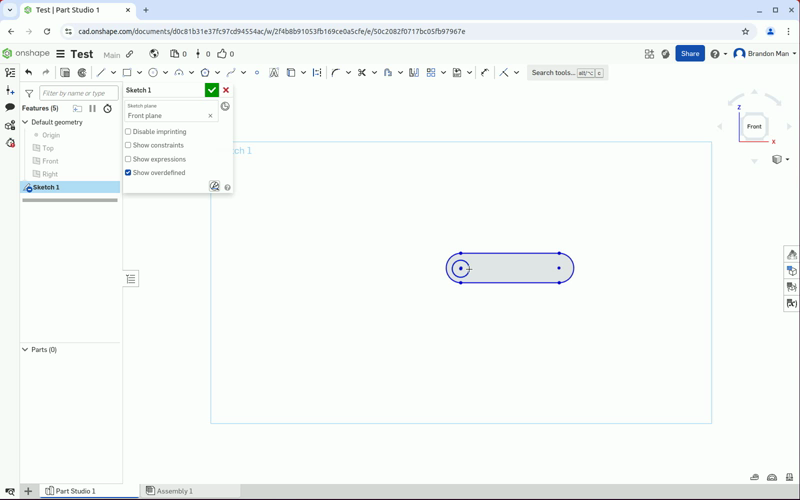
mouse_move(559, 268)
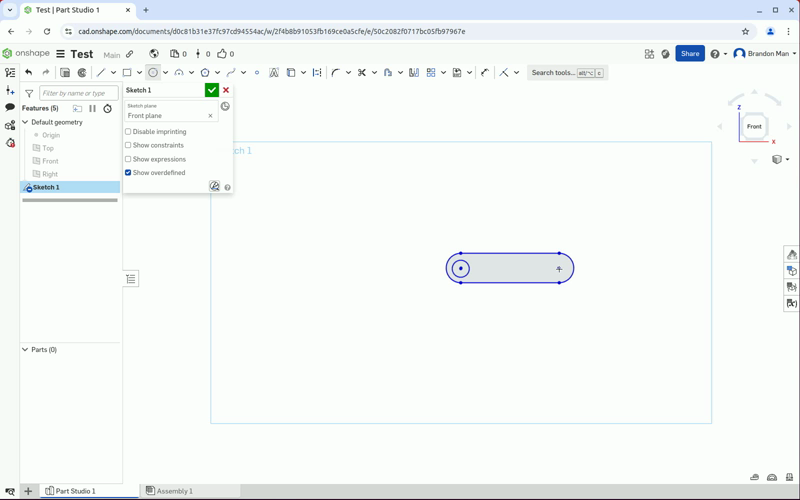
scroll(6)
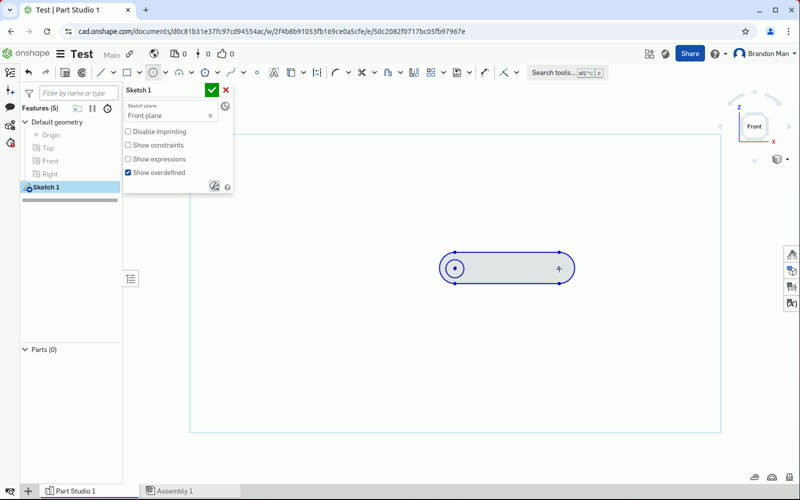
scroll(6)
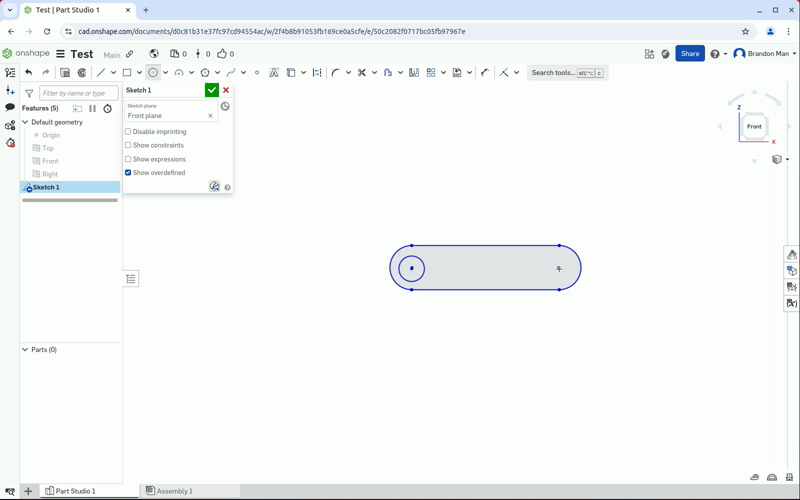
scroll(6)
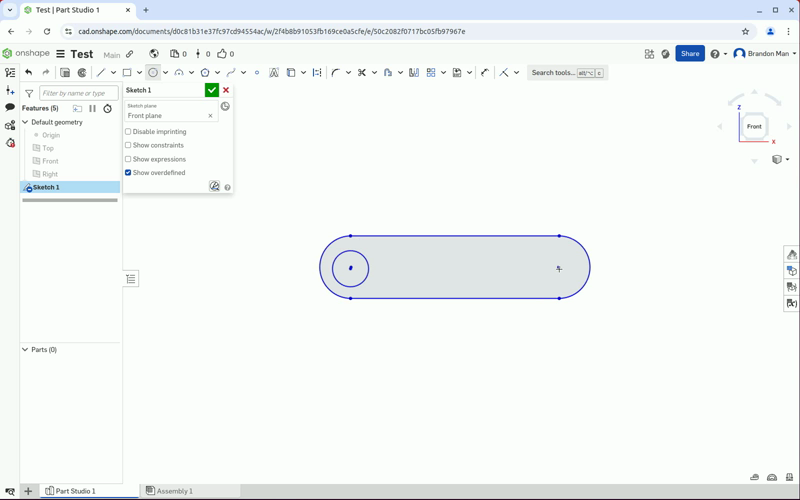
scroll(6)
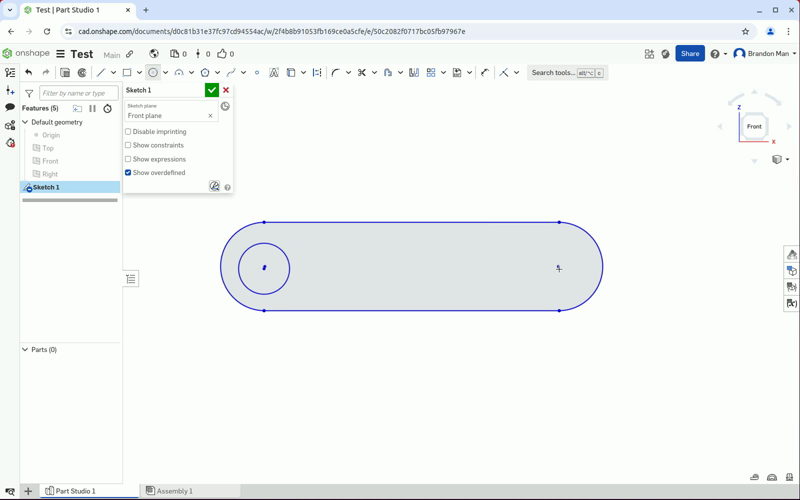
scroll(6)
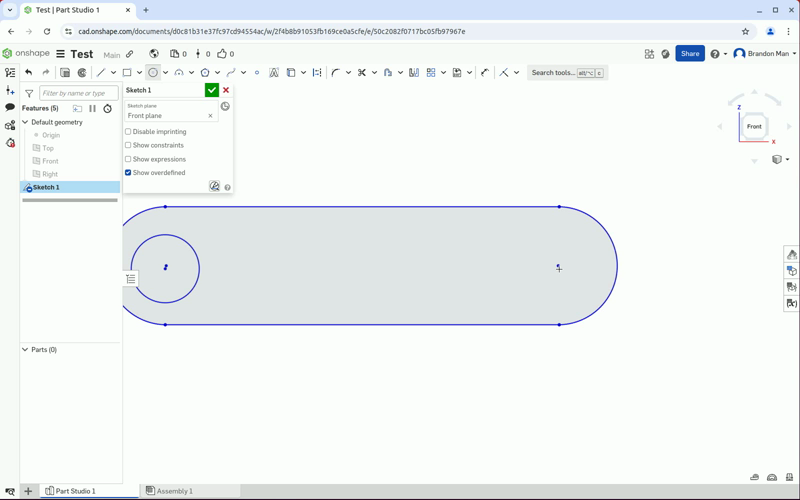
scroll(6)
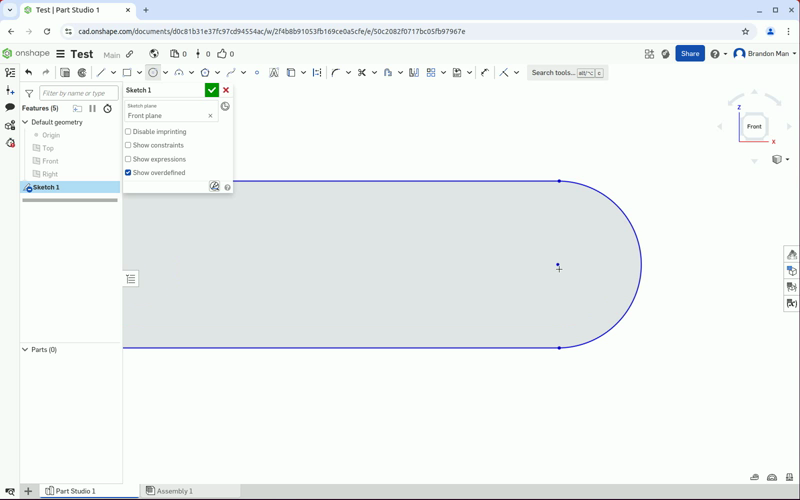
scroll(6)
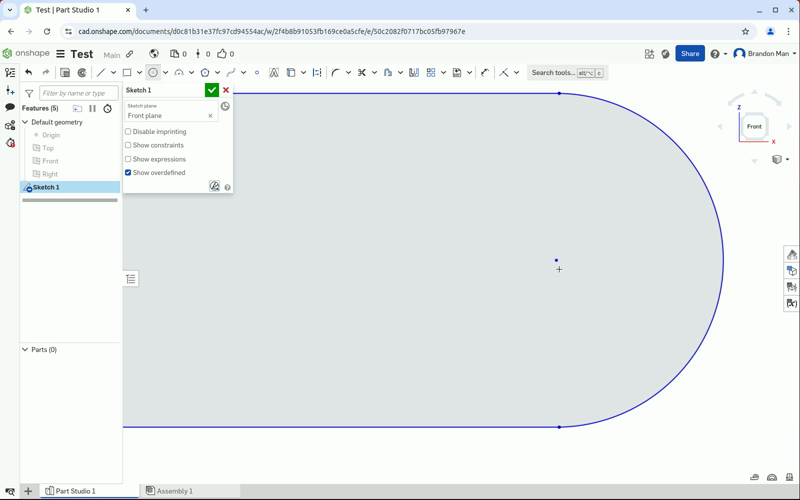
click(559, 268)
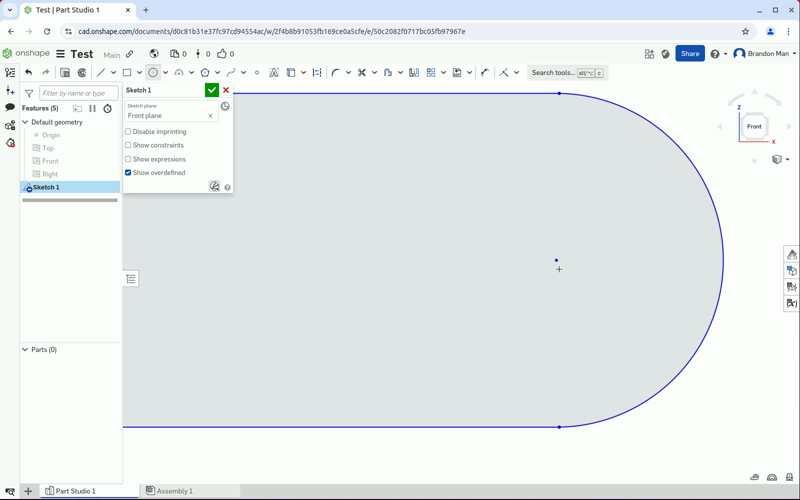
scroll(-6)
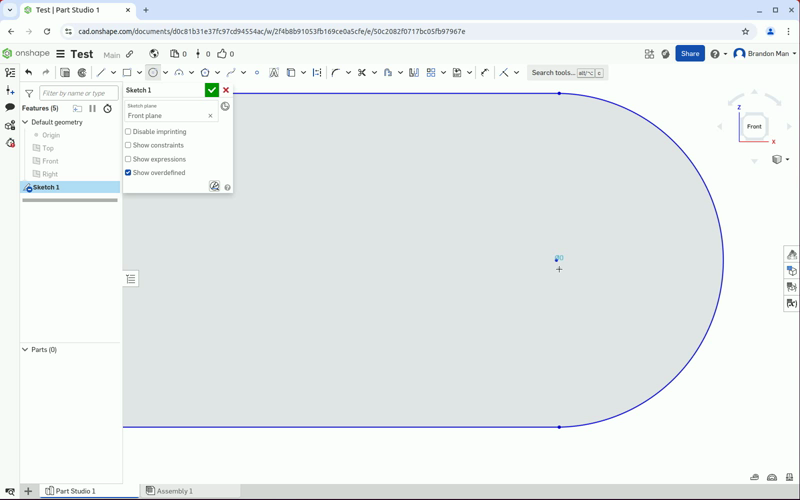
scroll(-6)
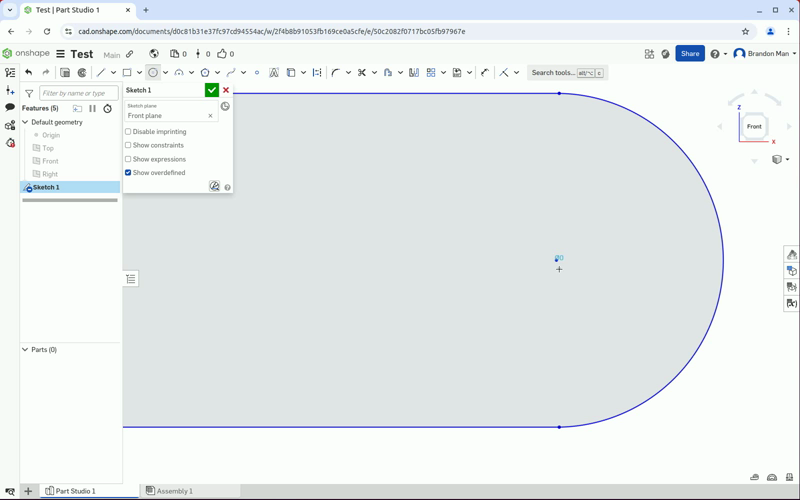
scroll(-6)
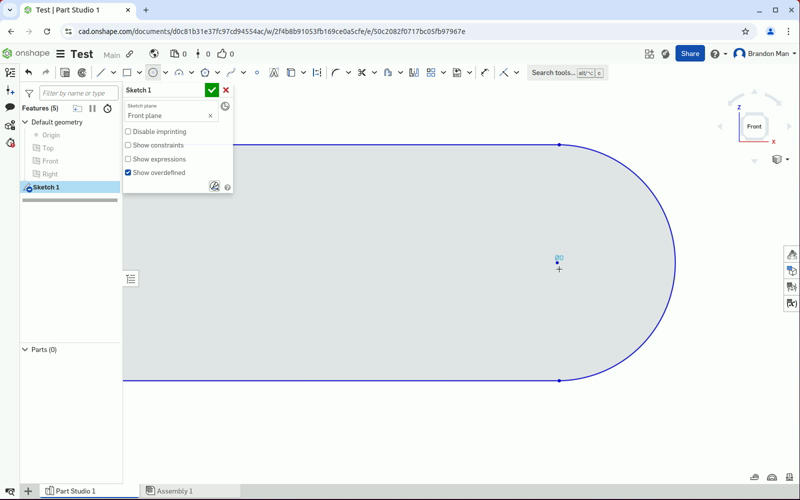
scroll(-6)
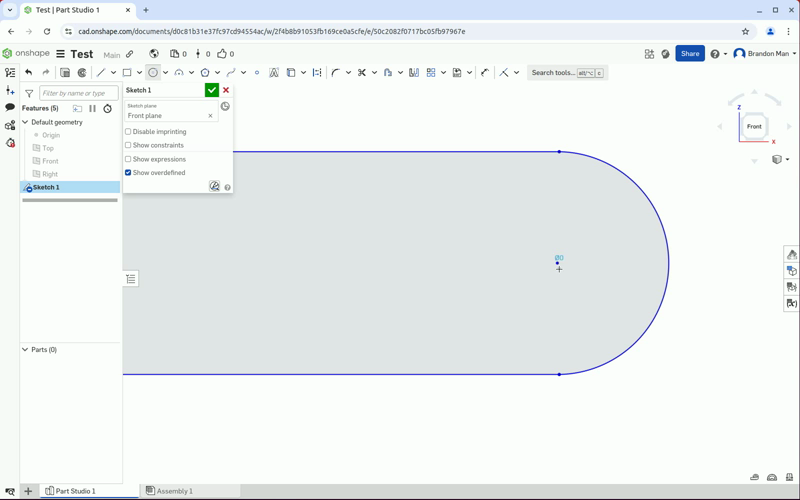
scroll(-6)
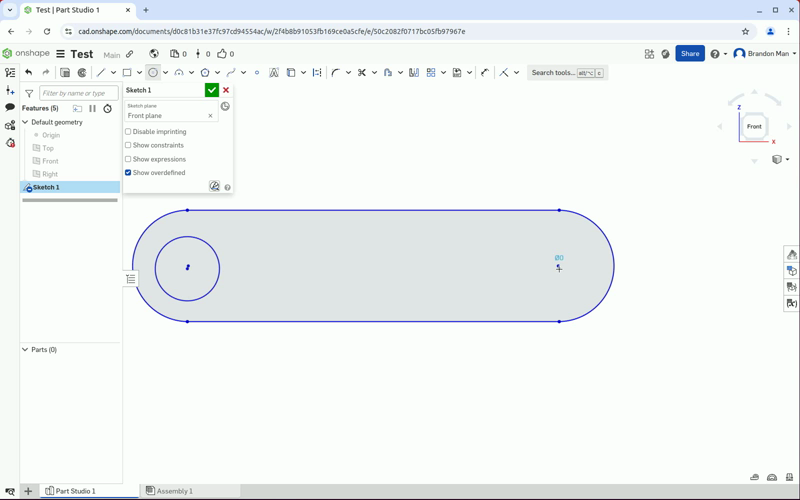
scroll(-6)
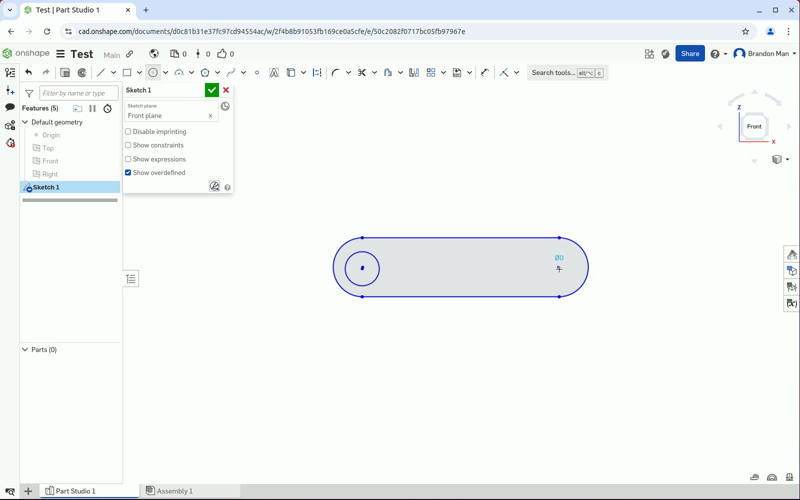
scroll(-6)
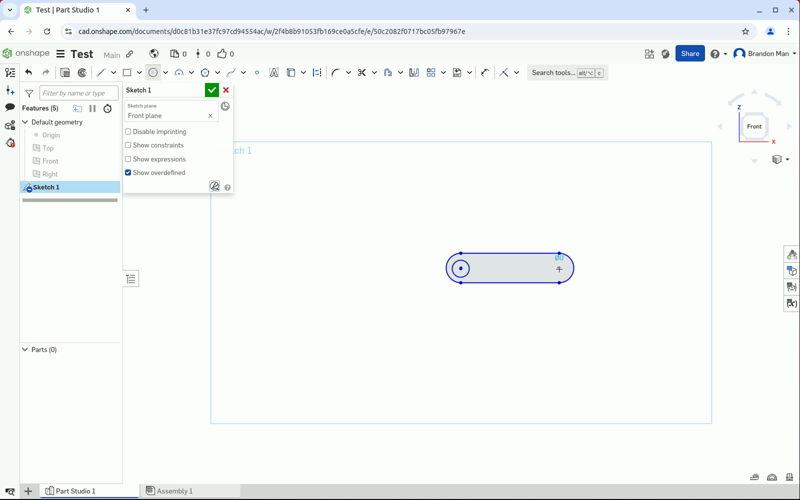
key_up(shift)
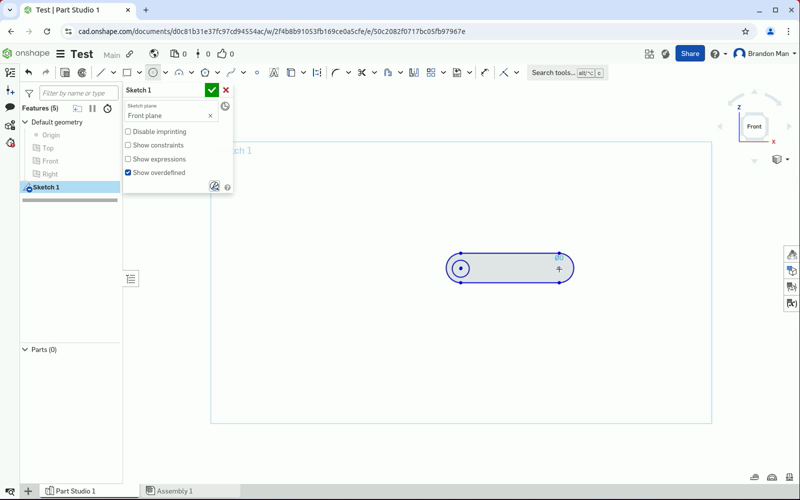
mouse_move(567, 268)
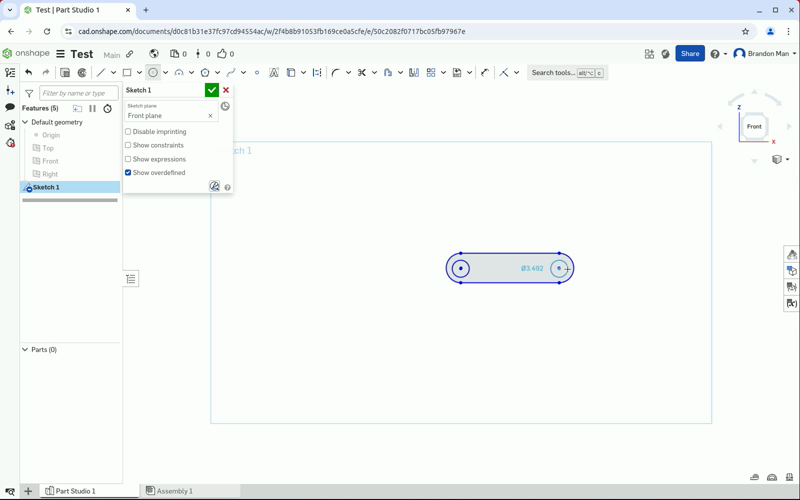
click(567, 268)
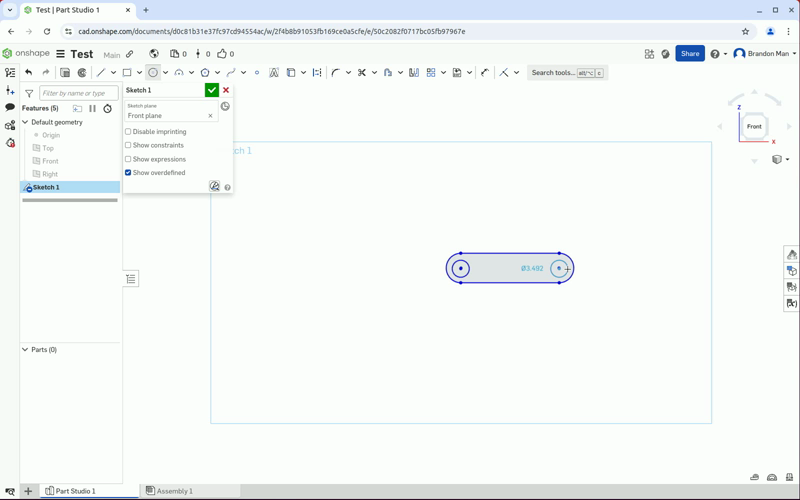
key(esc)
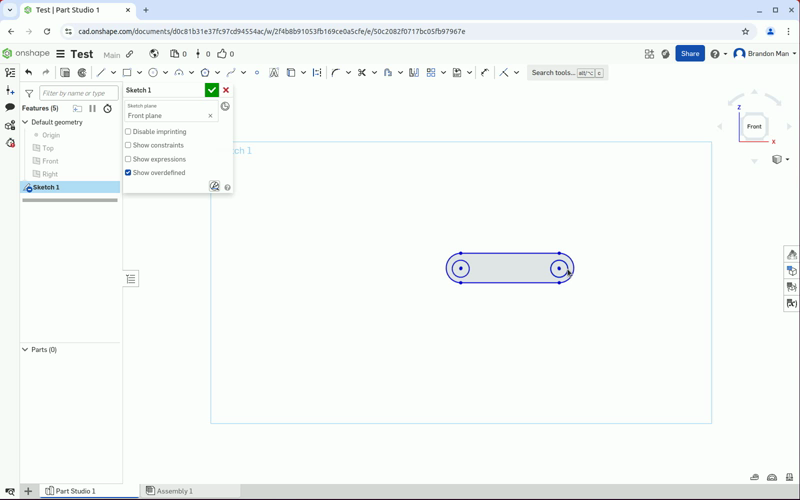
mouse_move(472, 272)
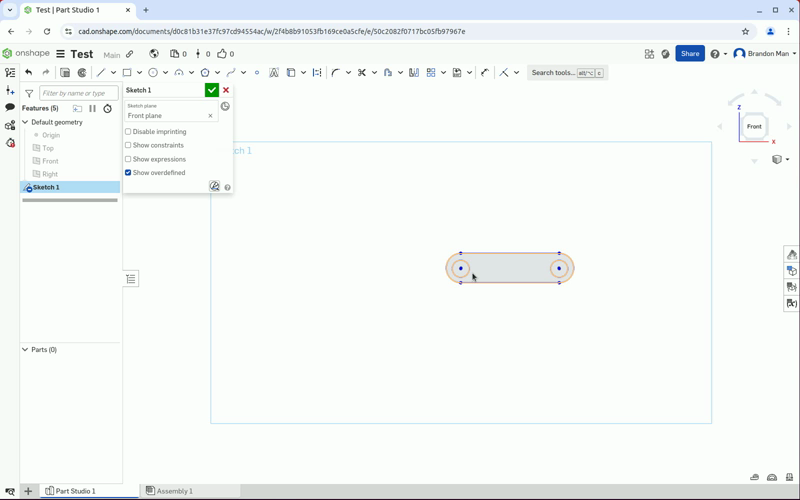
click(472, 272)
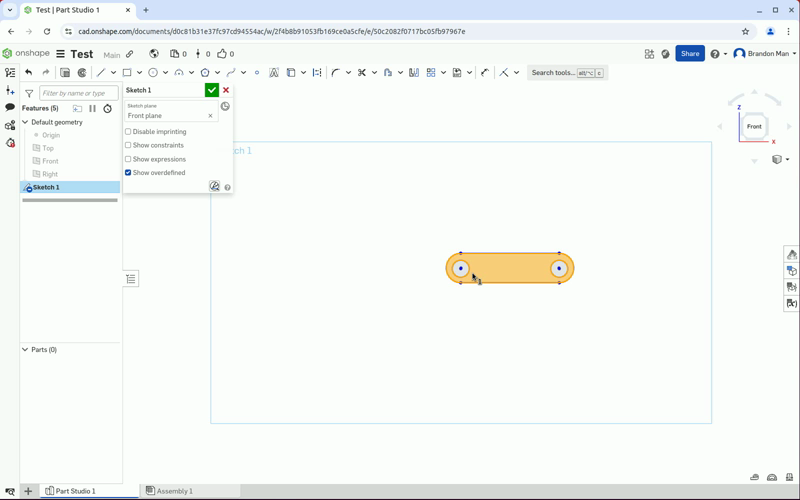
mouse_move(73, 352)
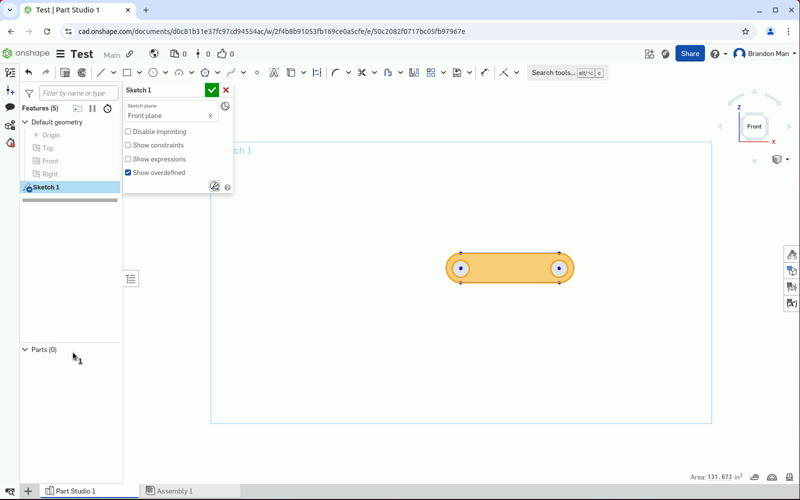
key(shift+y)
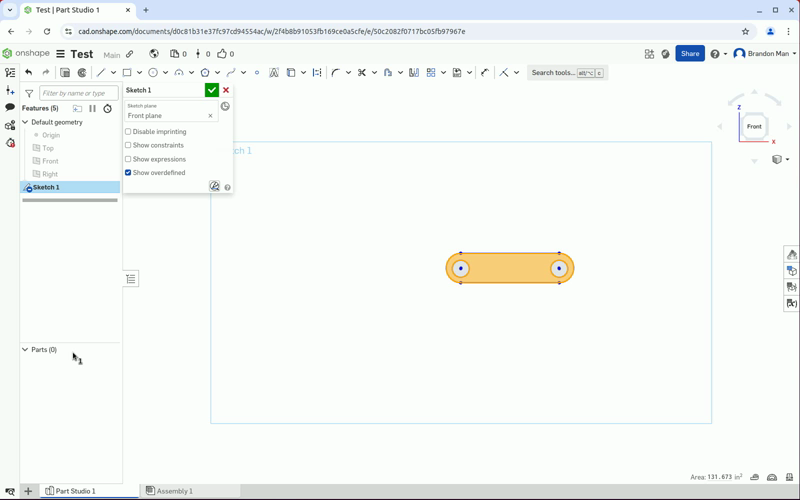
key(shift+e)
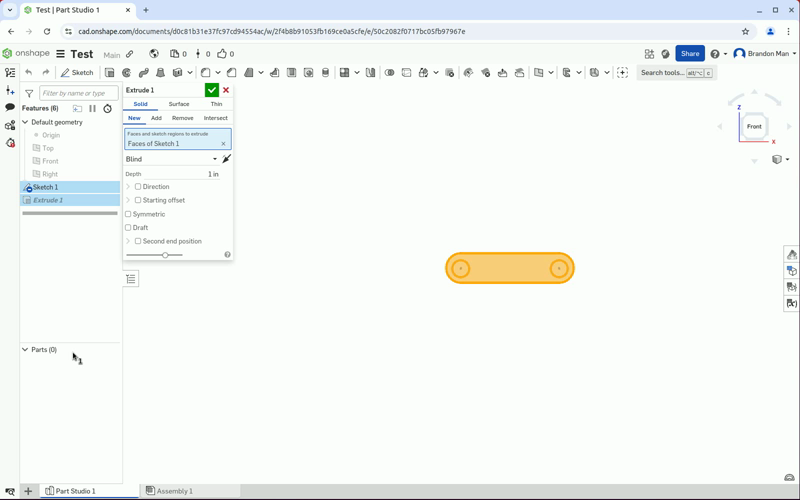
mouse_move(143, 106)
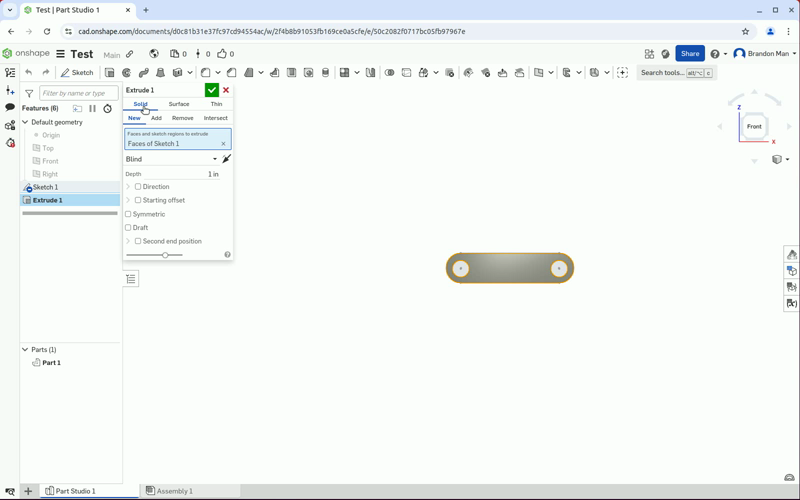
click(143, 106)
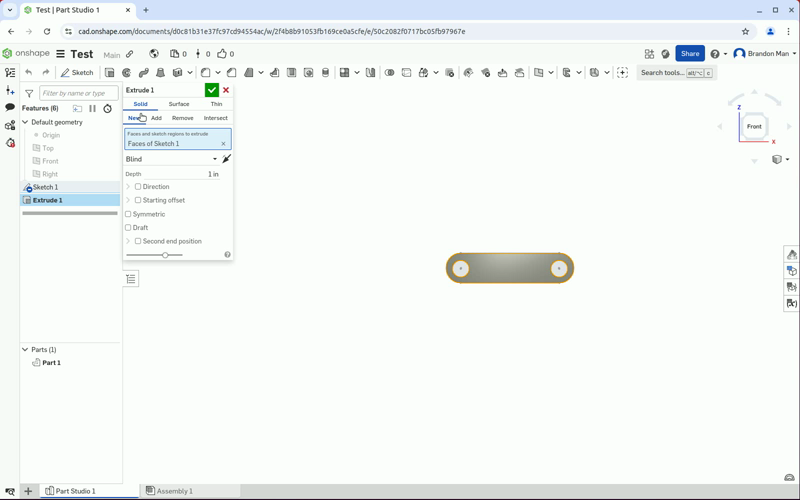
mouse_move(137, 120)
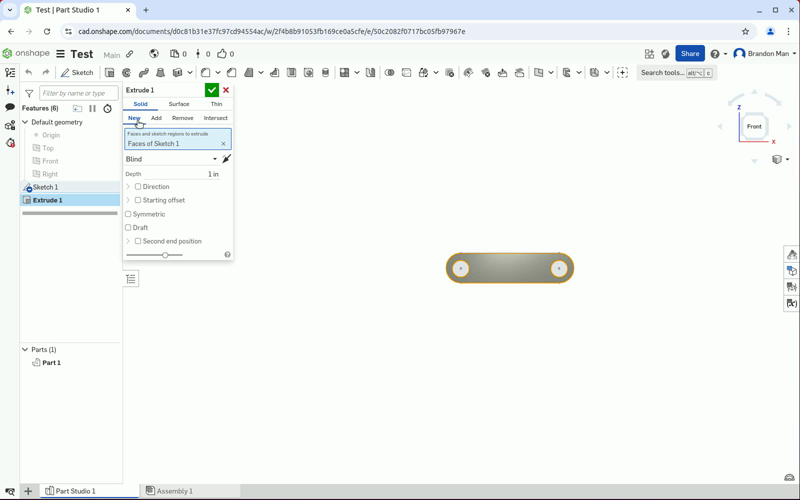
click(137, 120)
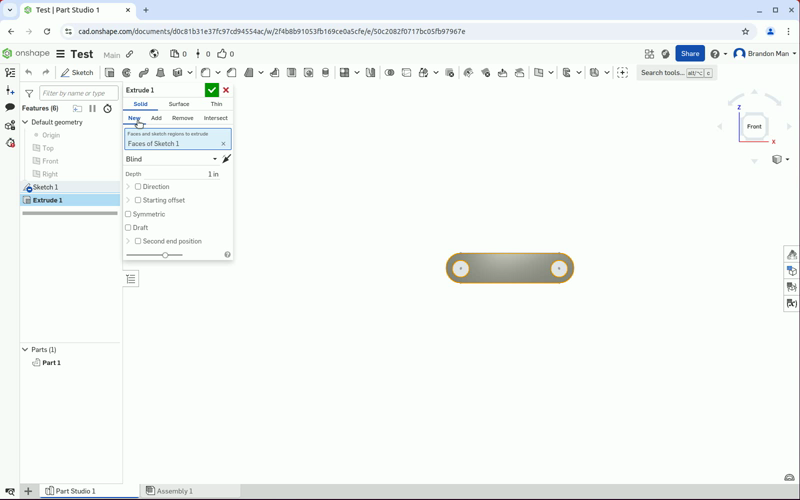
key(tab, 4)
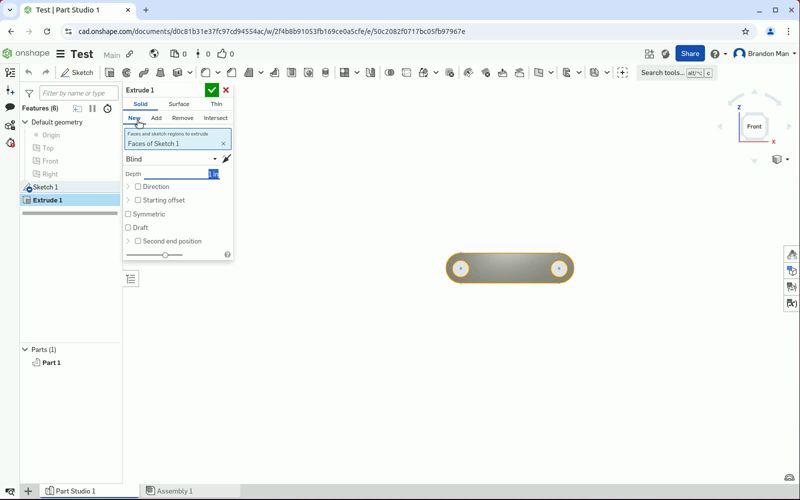
text(1.926)
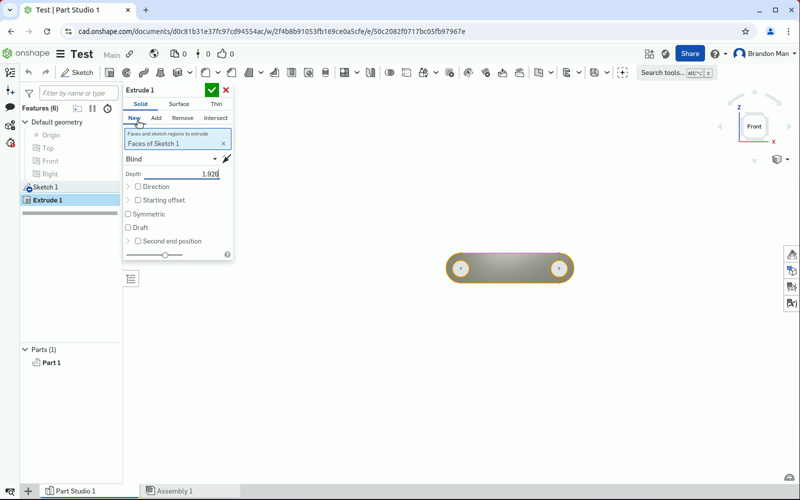
key(enter)
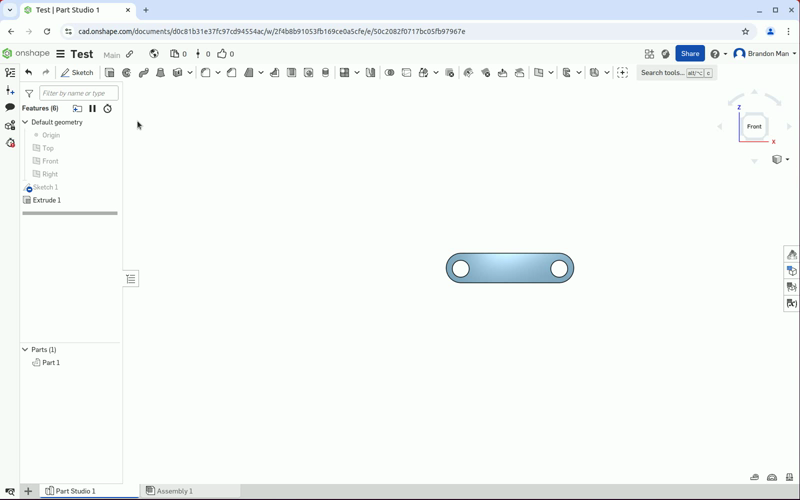
key(shift+h)
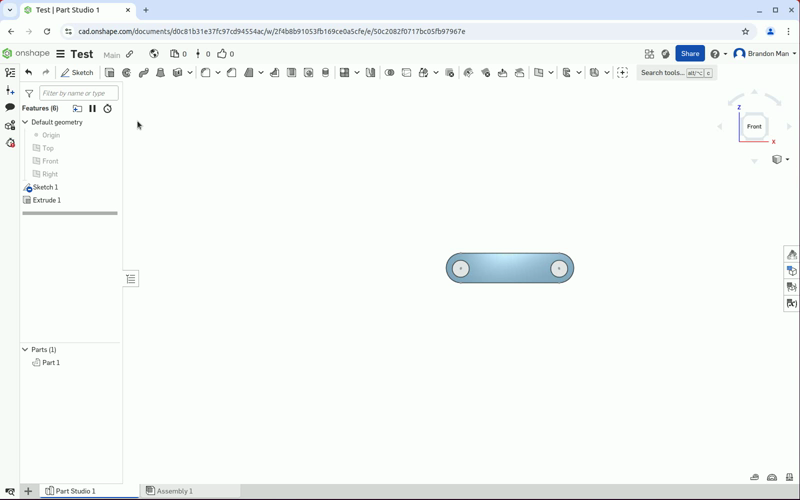
key(shift+h)
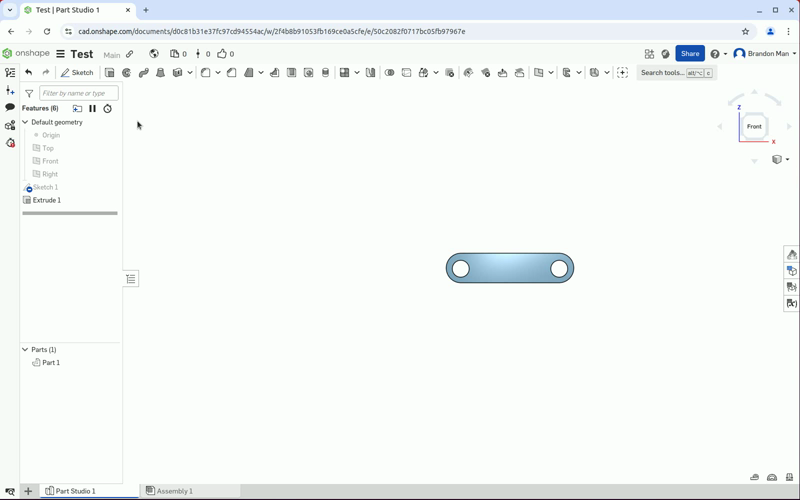
mouse_move(73, 189)
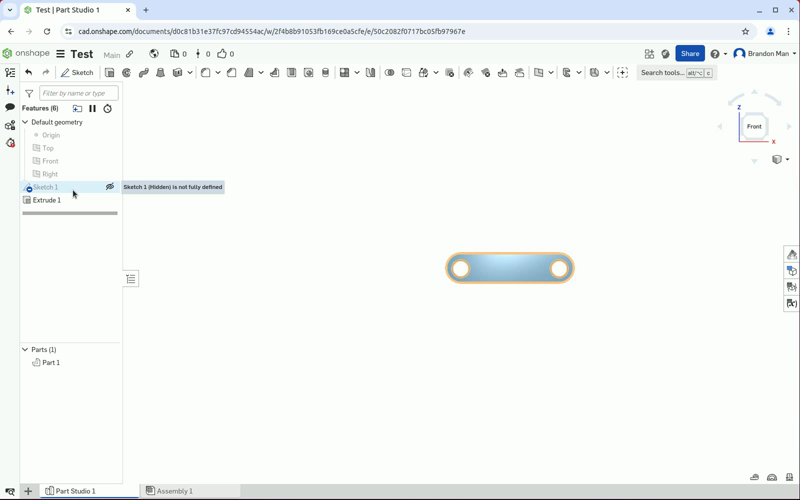
click(73, 189)
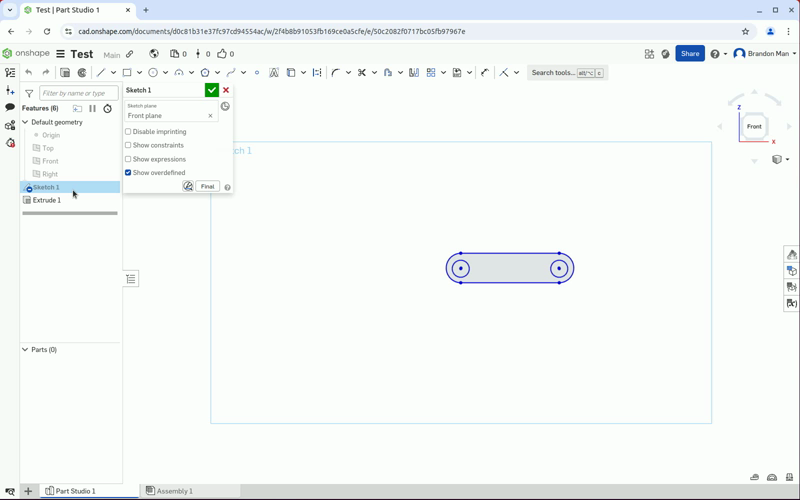
mouse_move(229, 92)
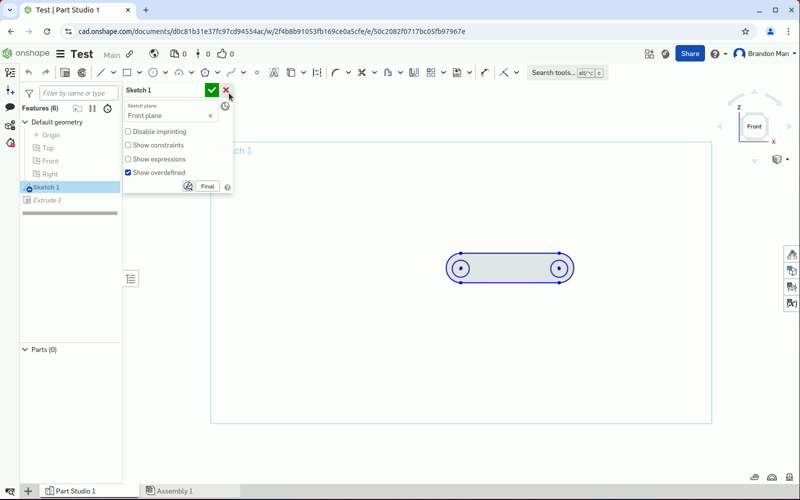
click(229, 92)
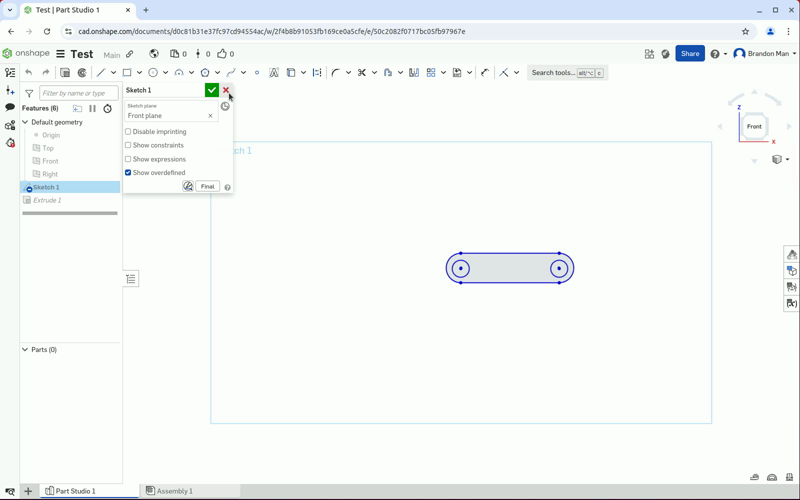
key(shift+s)
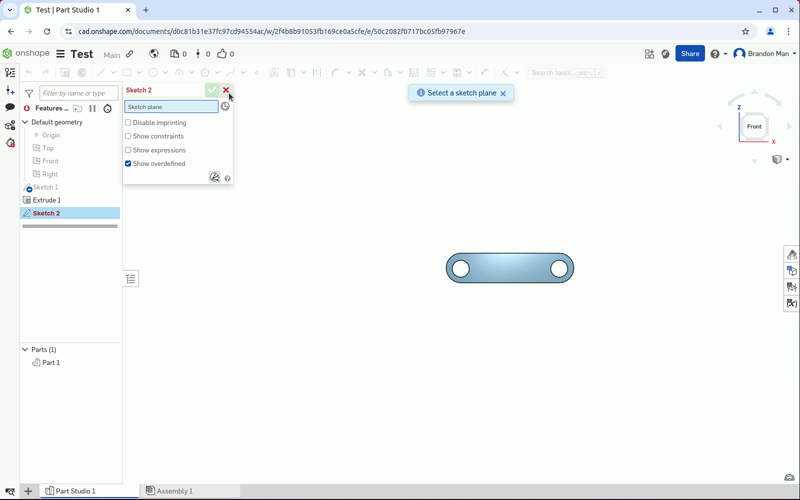
mouse_move(73, 163)
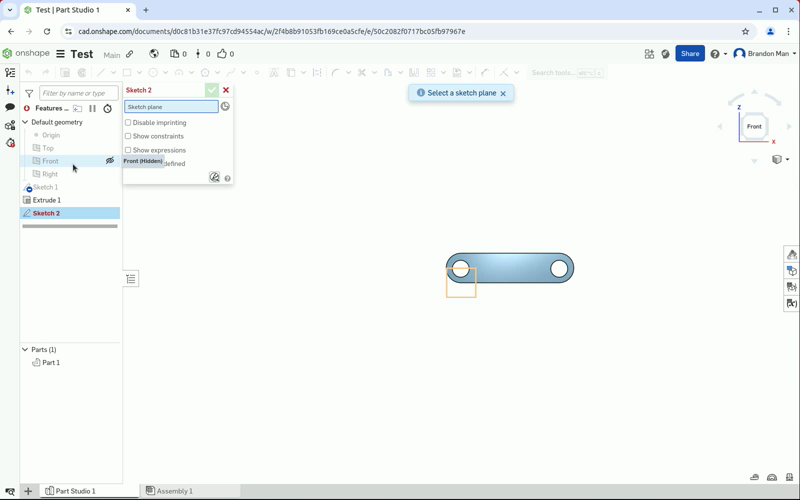
click(73, 163)
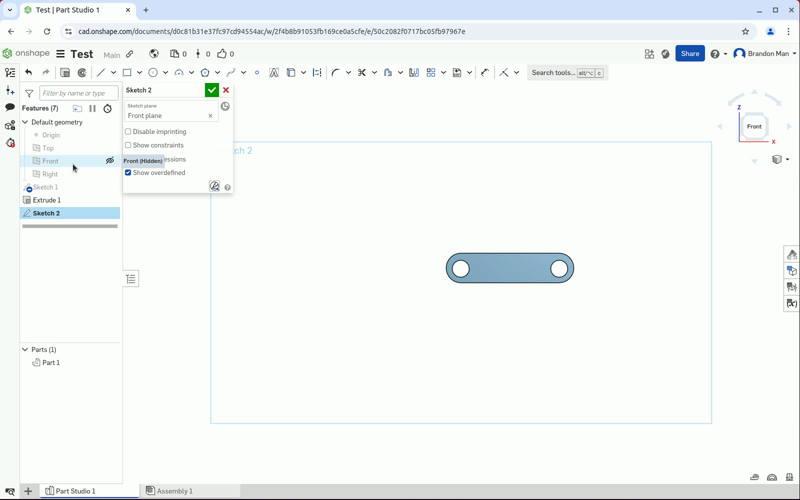
mouse_move(73, 352)
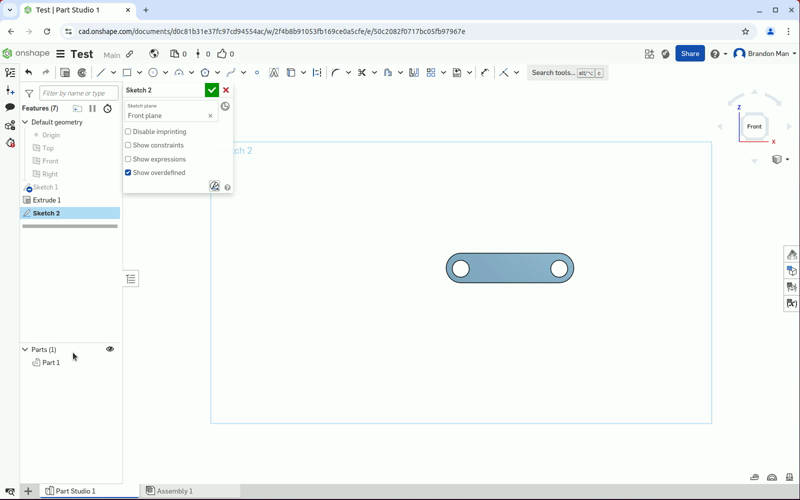
key(y)
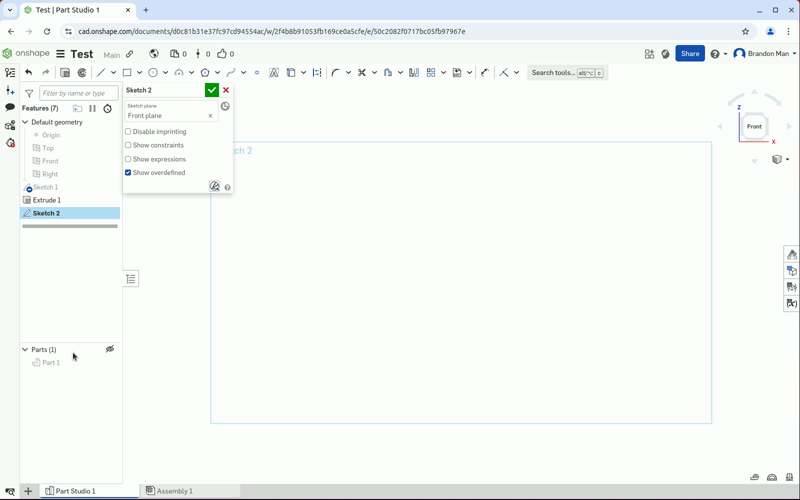
key(c)
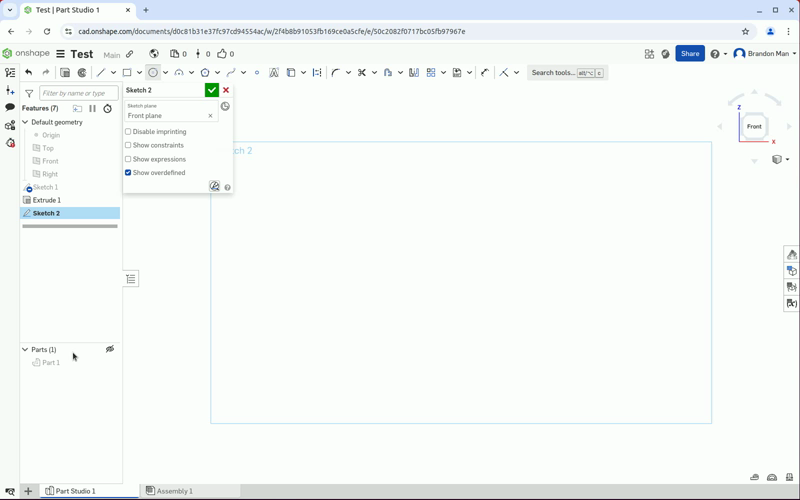
key_down(shift)
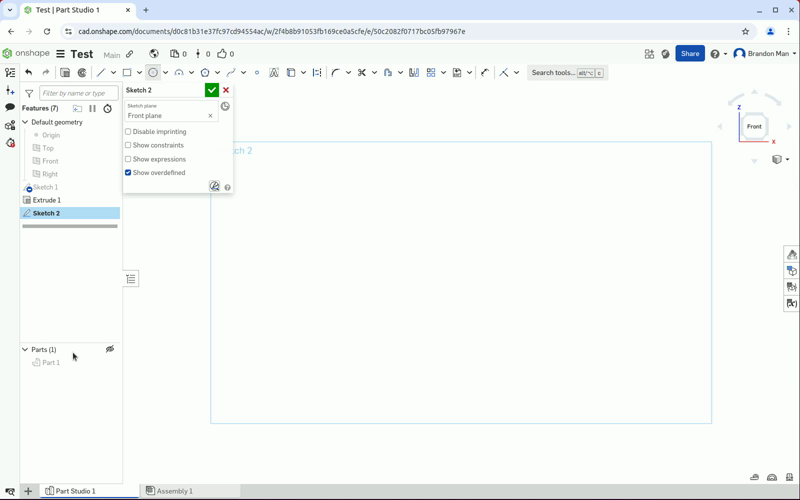
mouse_move(461, 267)
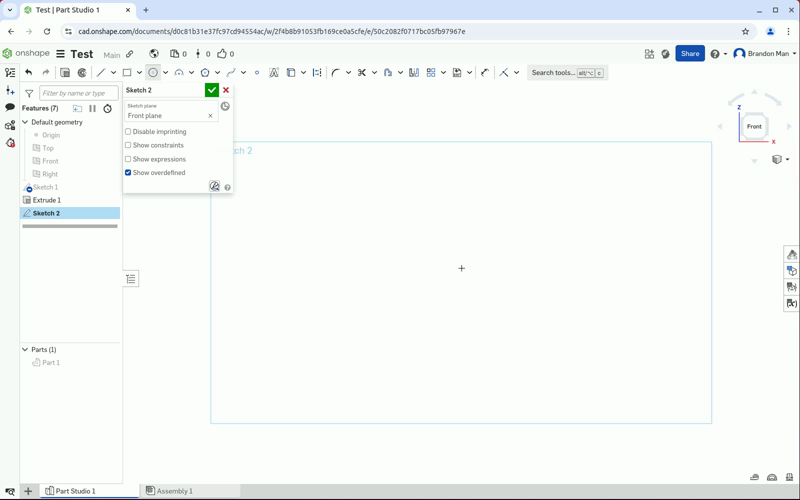
click(461, 267)
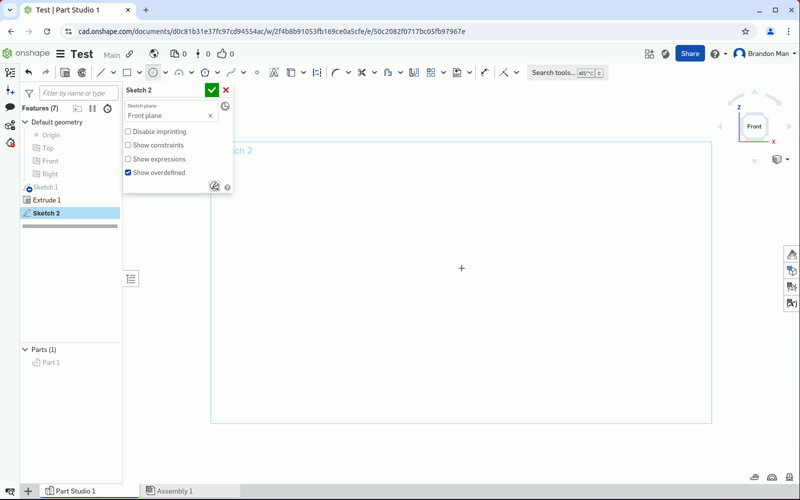
key_up(shift)
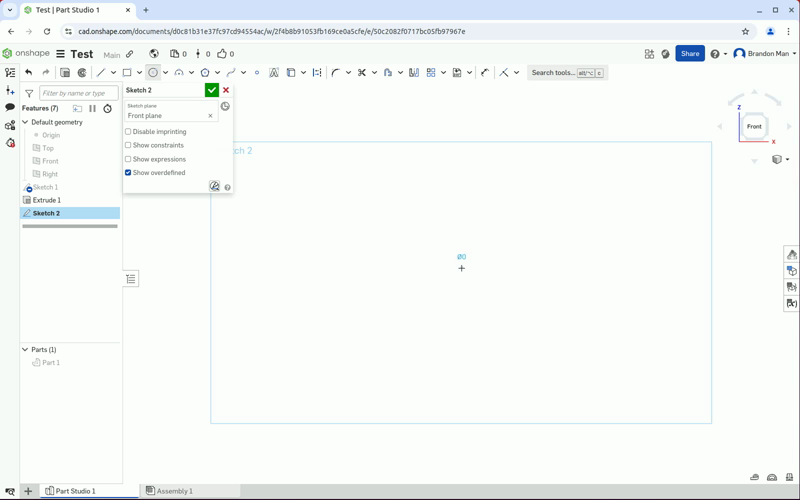
mouse_move(466, 267)
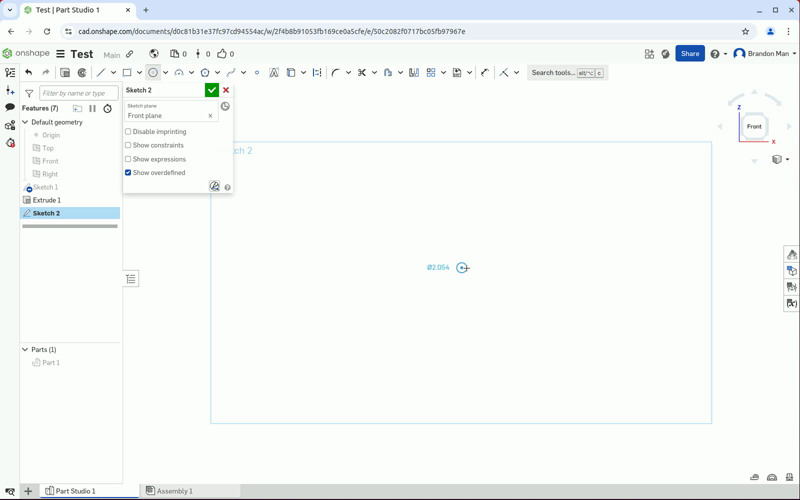
click(466, 267)
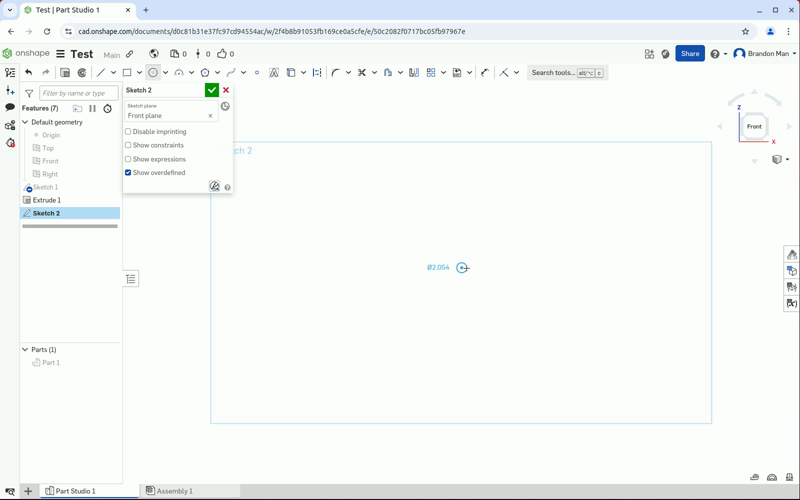
key(esc)
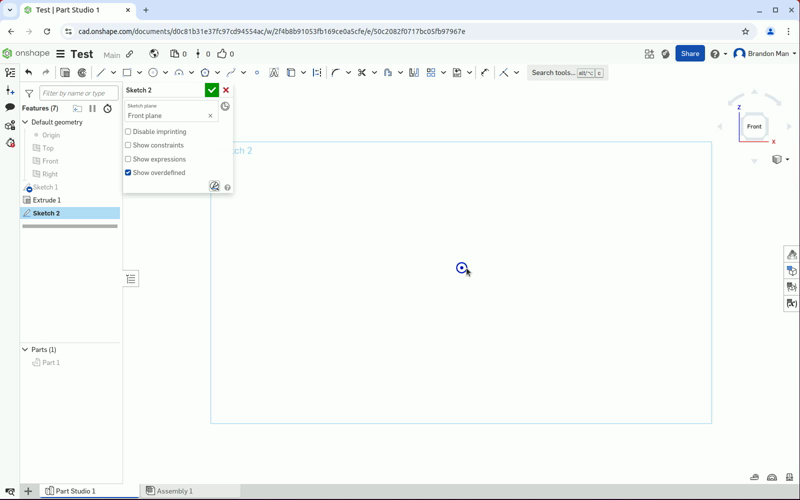
mouse_move(463, 269)
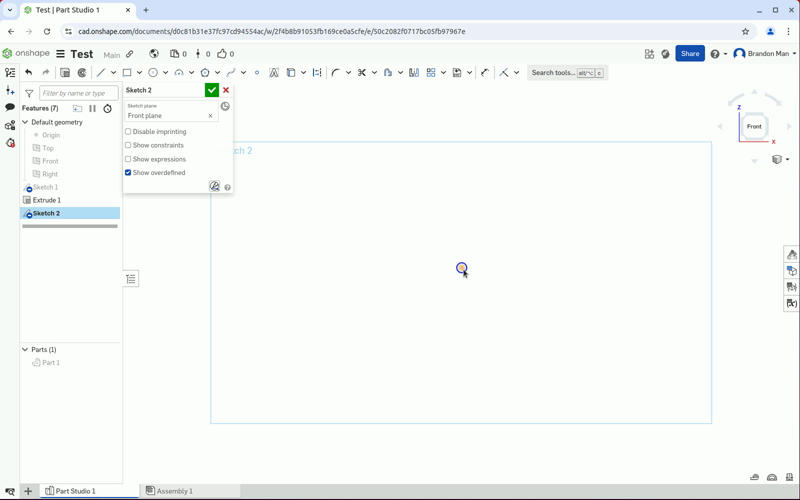
scroll(6)
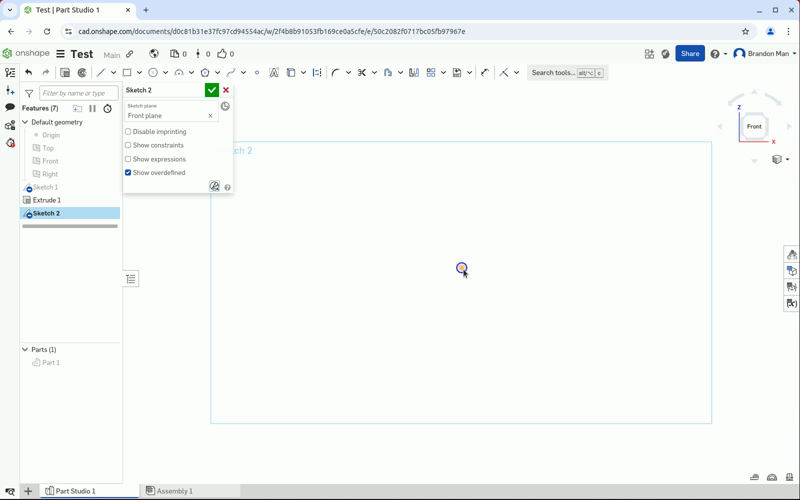
scroll(6)
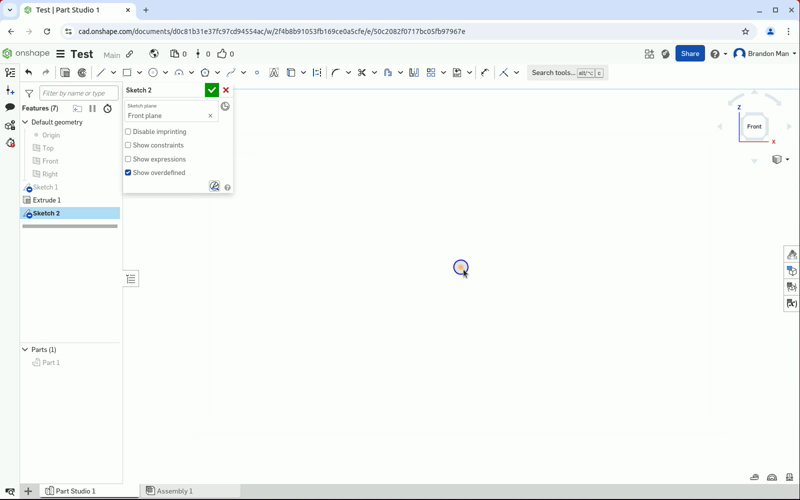
scroll(6)
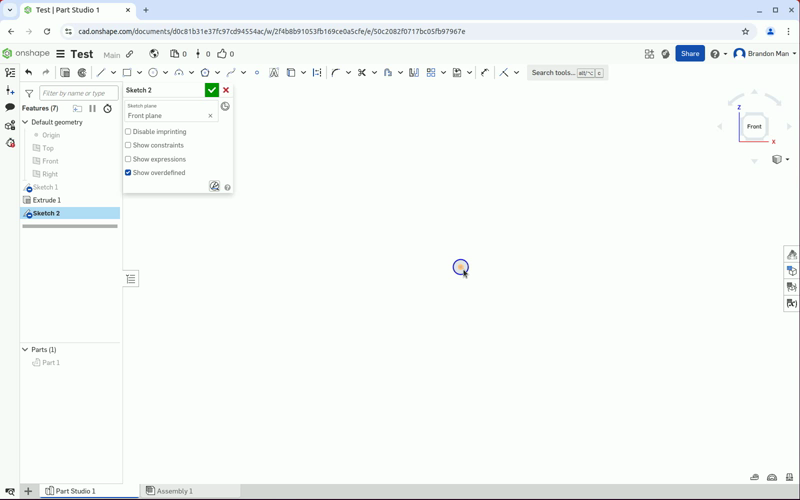
scroll(6)
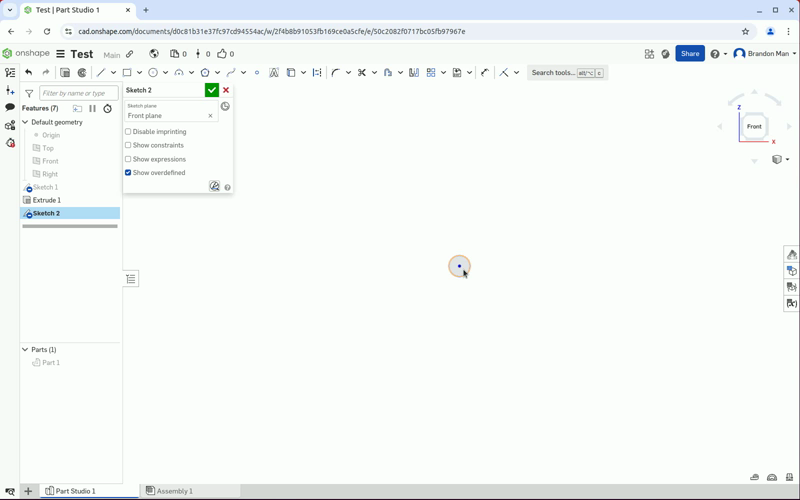
scroll(6)
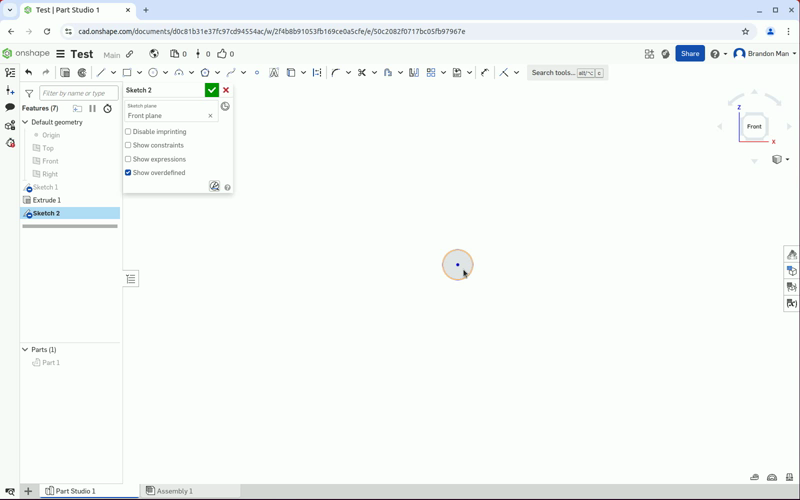
scroll(6)
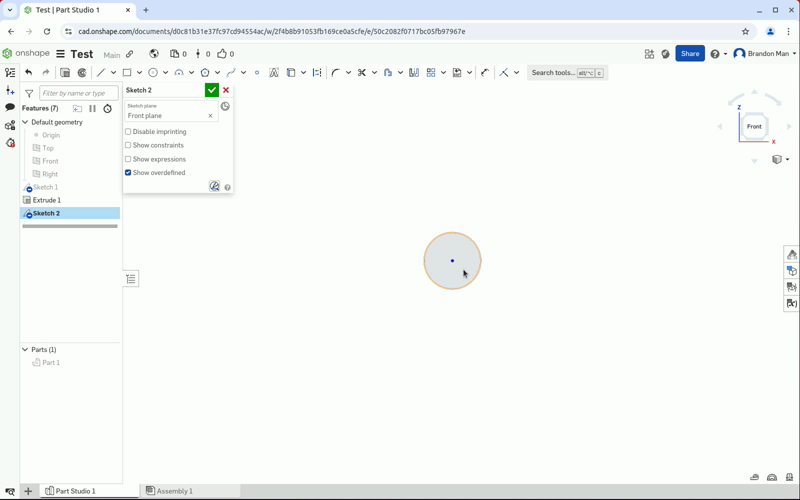
scroll(6)
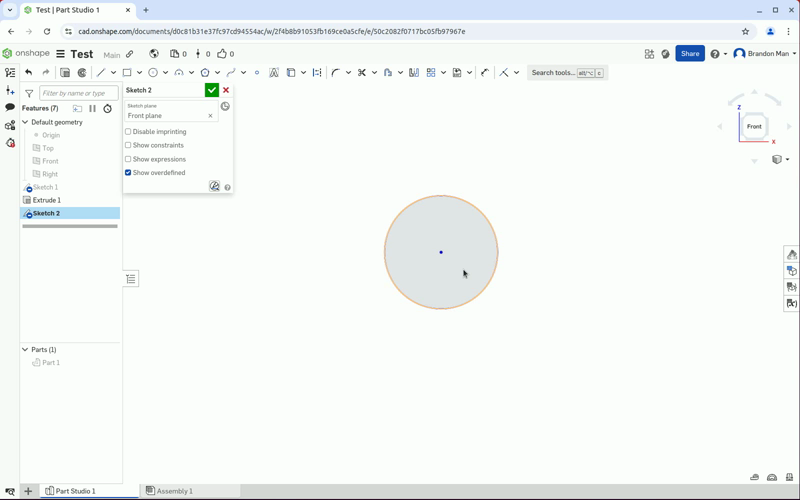
click(463, 269)
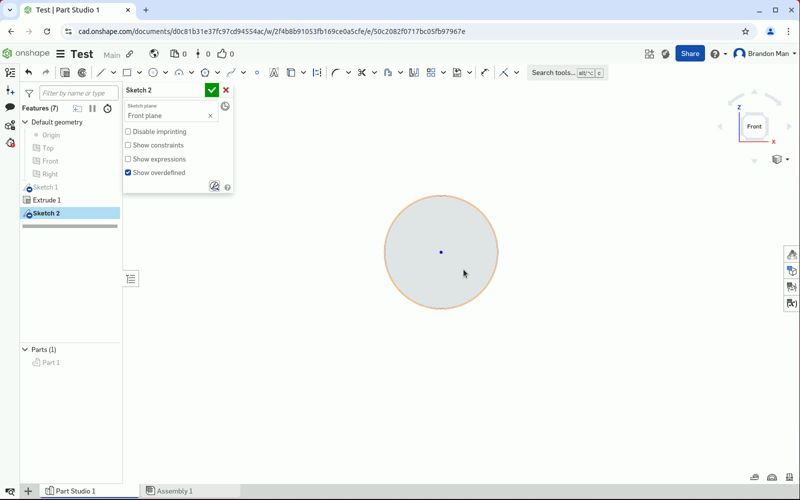
scroll(-6)
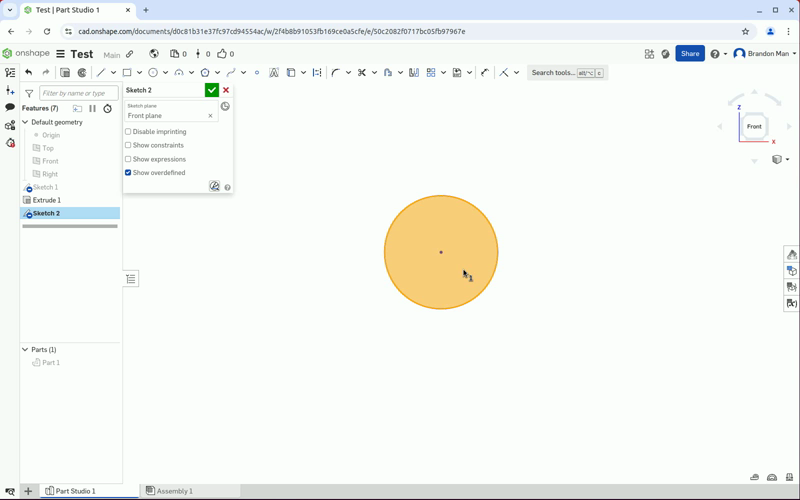
scroll(-6)
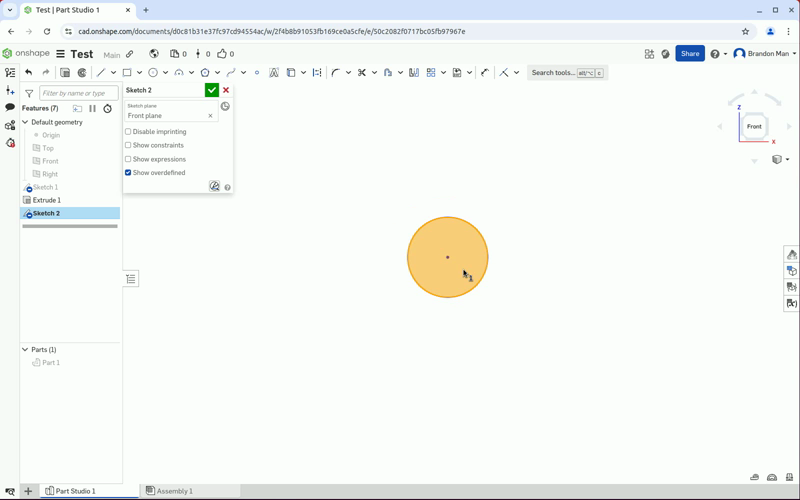
scroll(-6)
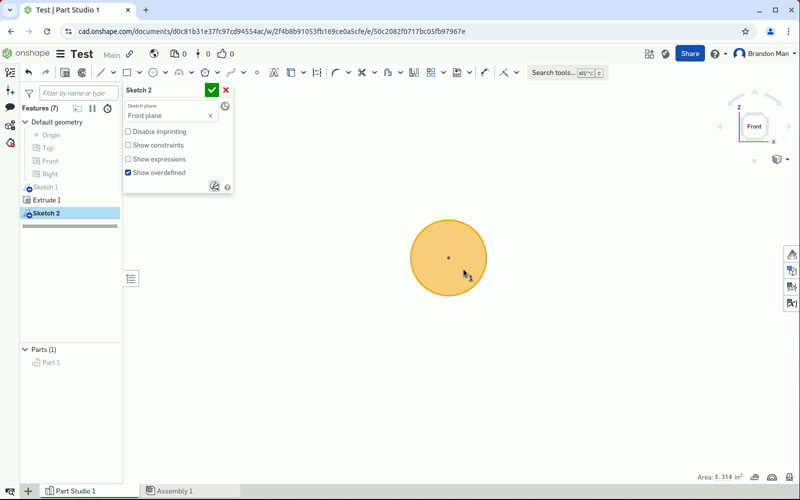
scroll(-6)
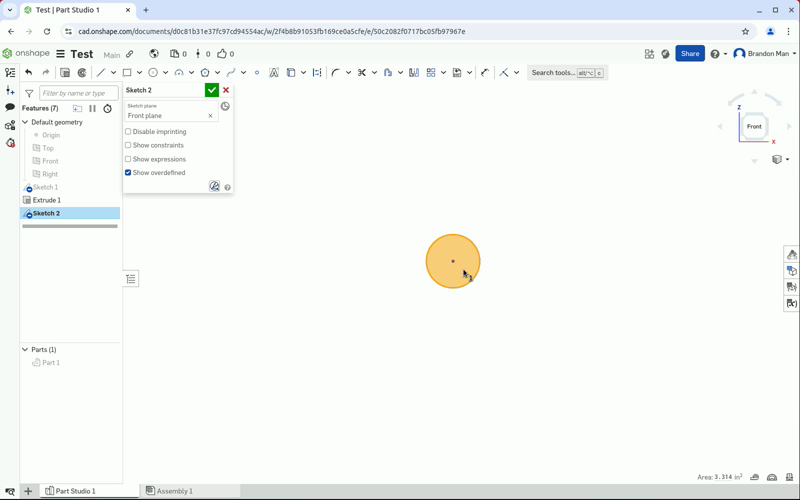
scroll(-6)
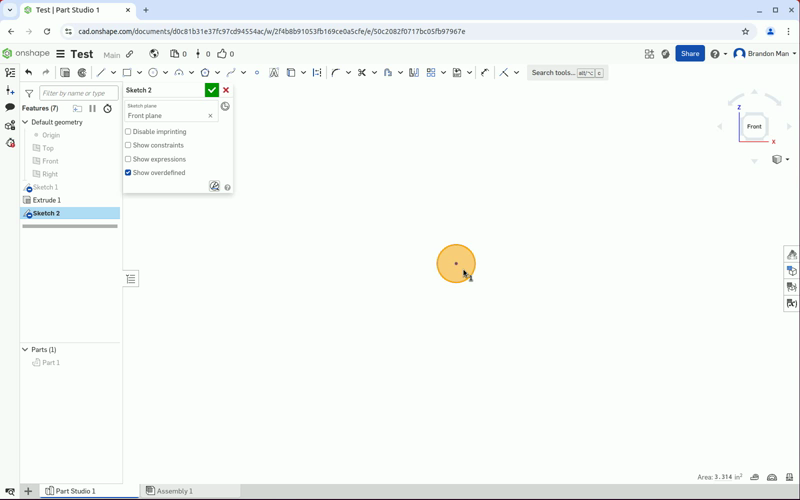
scroll(-6)
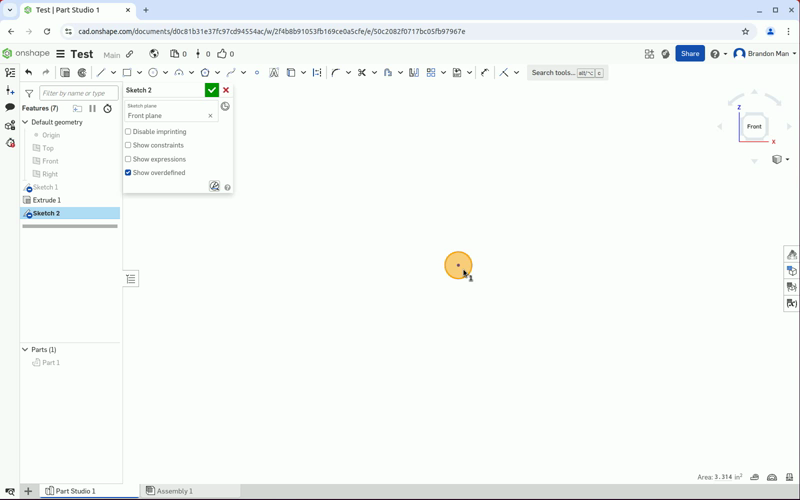
scroll(-6)
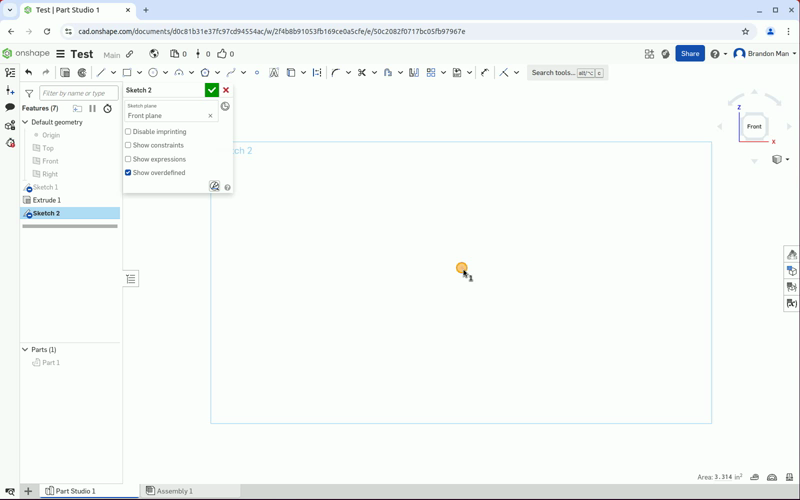
mouse_move(73, 352)
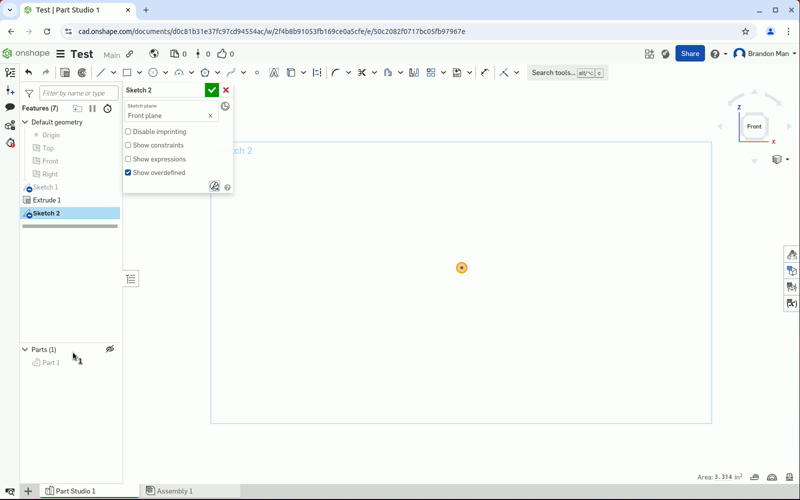
key(shift+y)
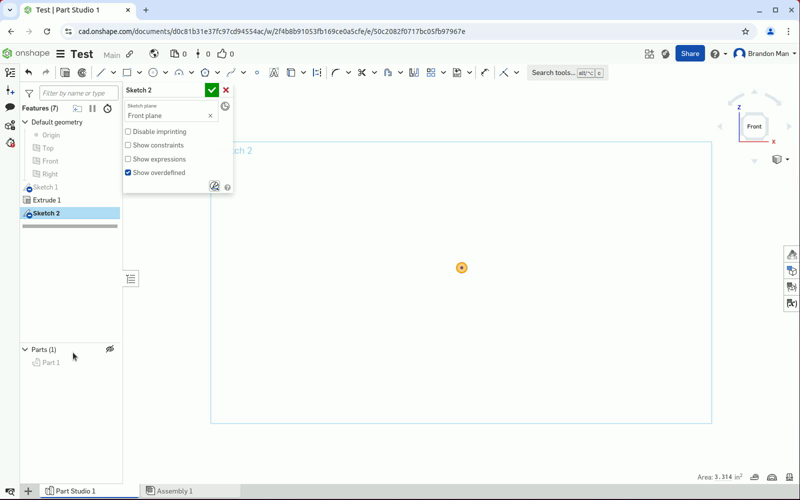
key(shift+e)
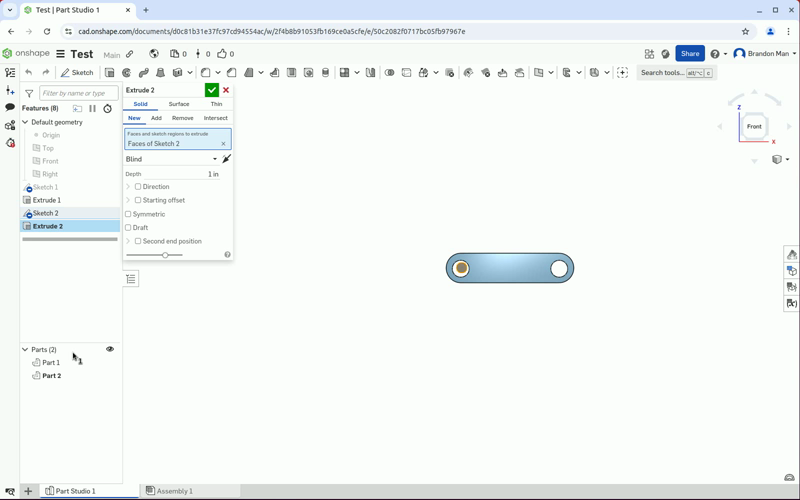
mouse_move(143, 106)
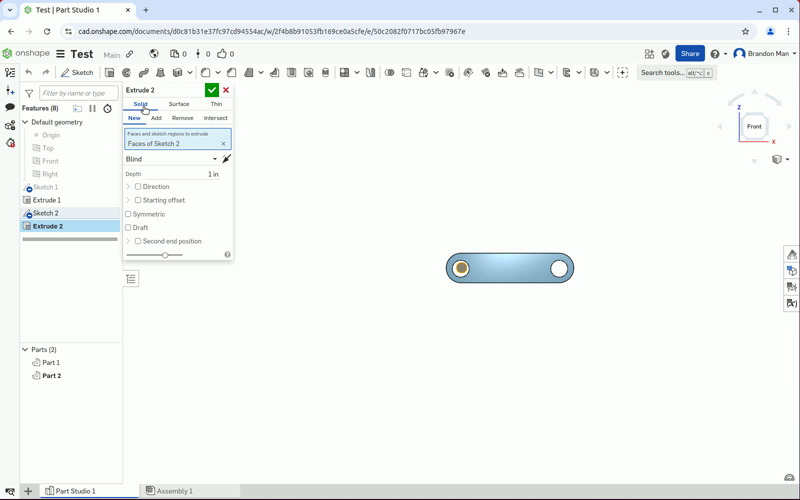
click(143, 106)
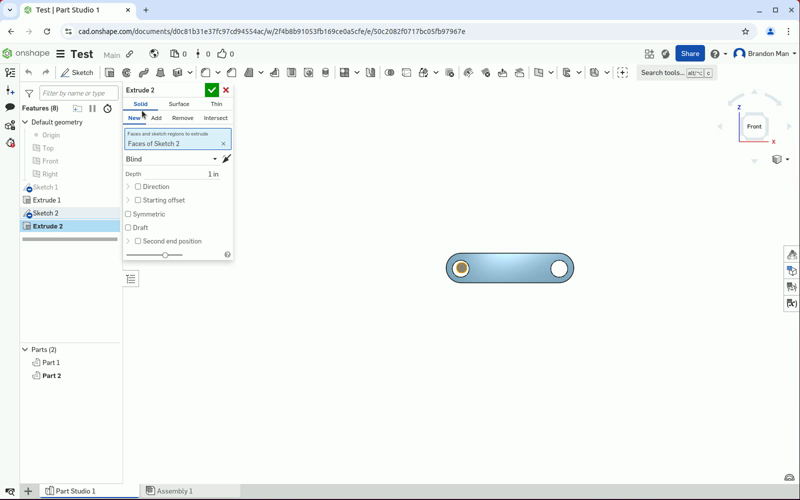
mouse_move(137, 120)
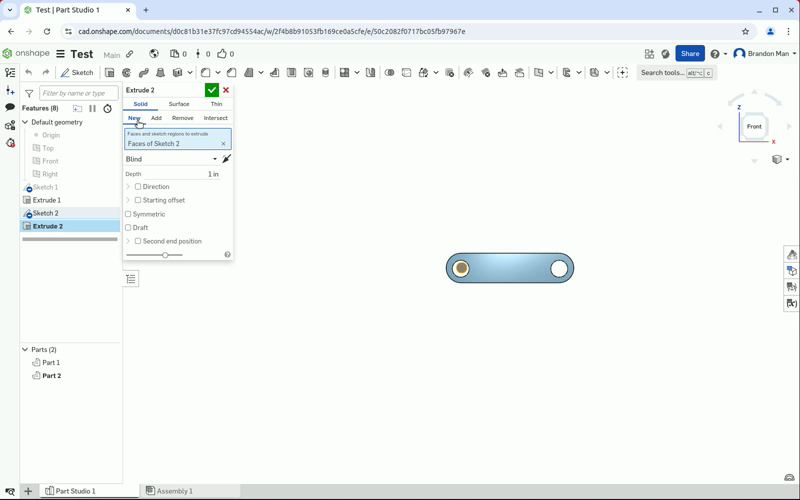
click(137, 120)
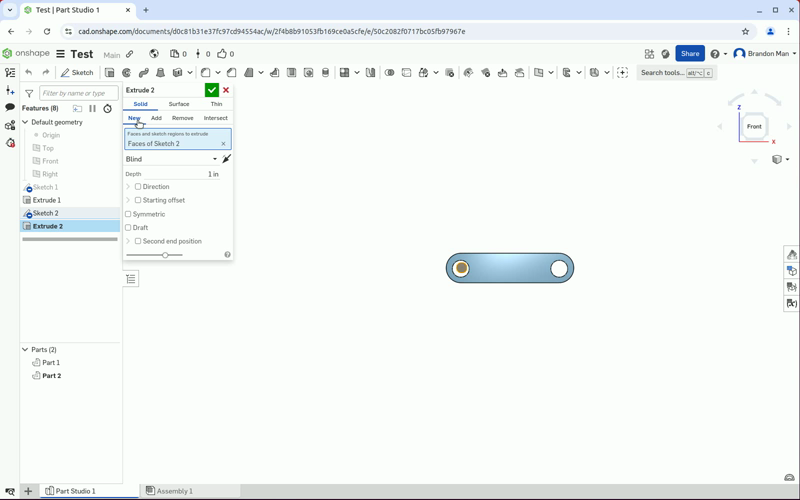
key(tab, 4)
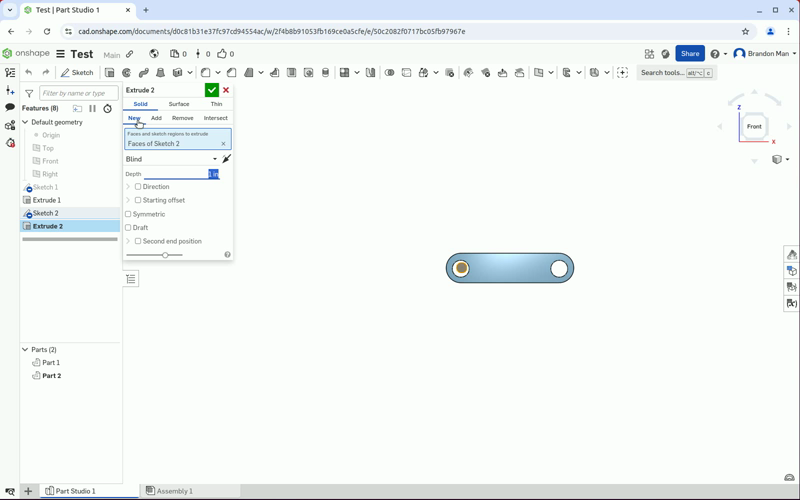
text(1.926)
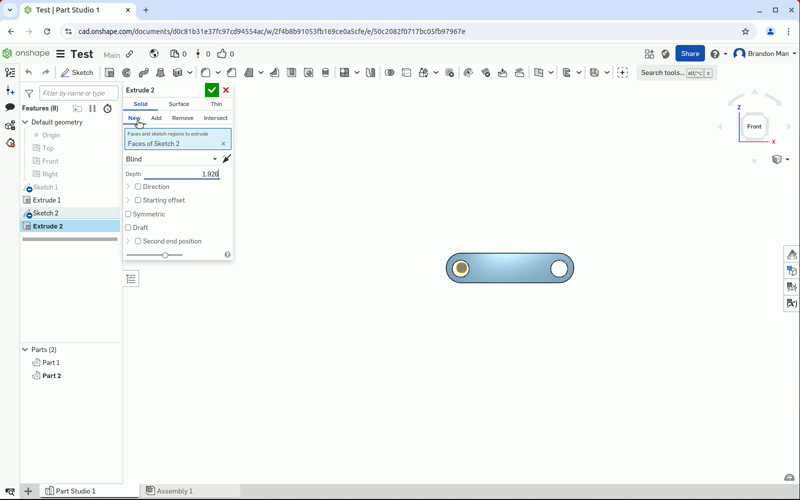
key(enter)
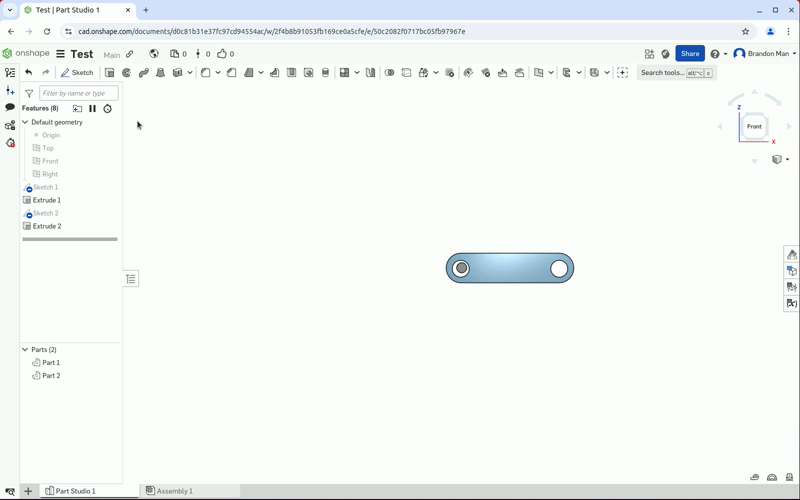
key(shift+h)
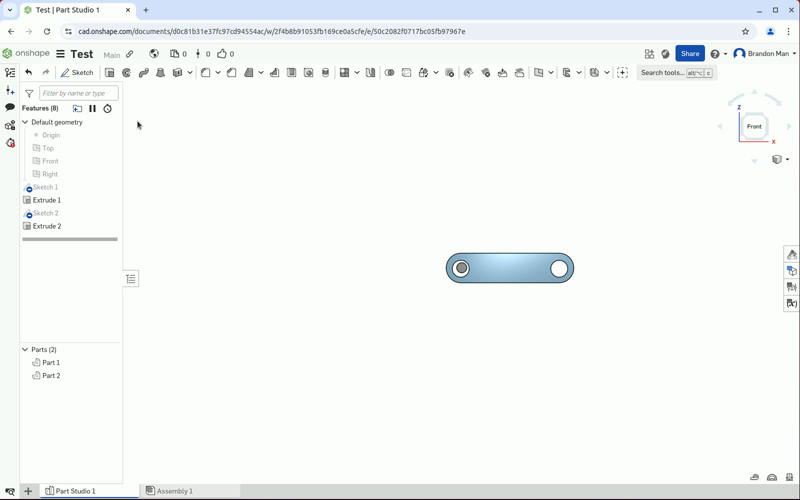
key(shift+h)
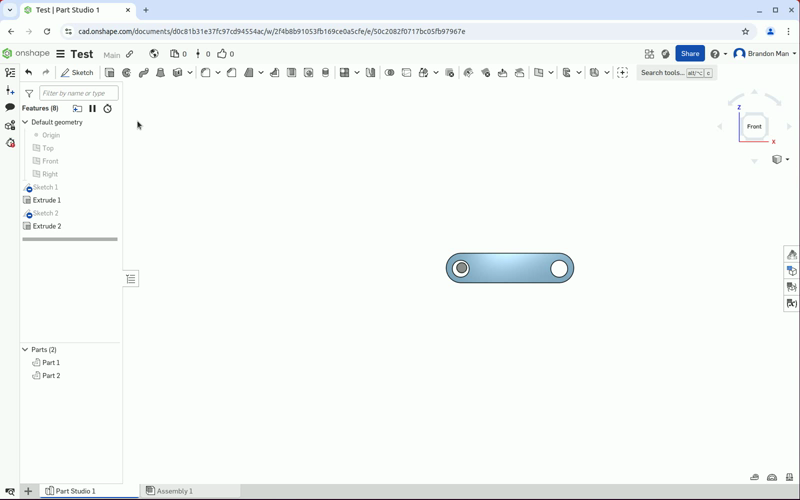
mouse_move(73, 189)
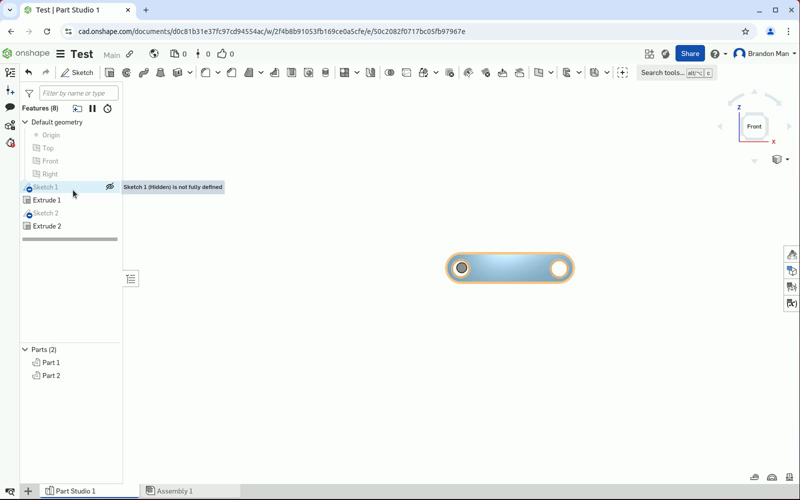
click(73, 189)
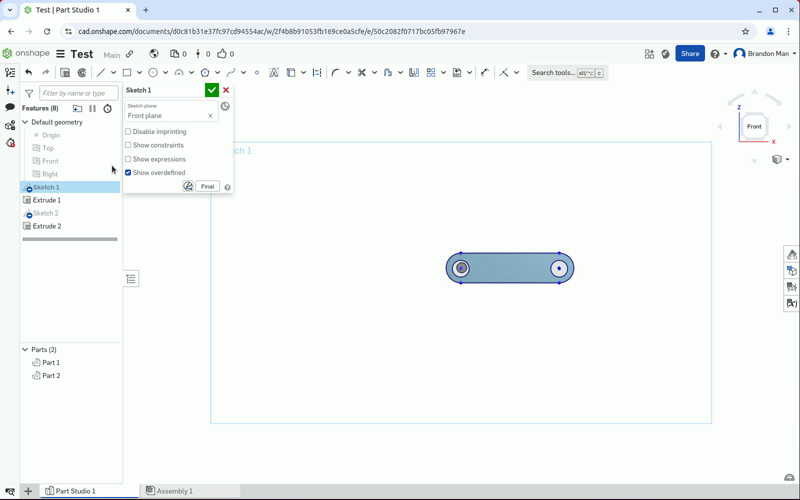
mouse_move(229, 92)
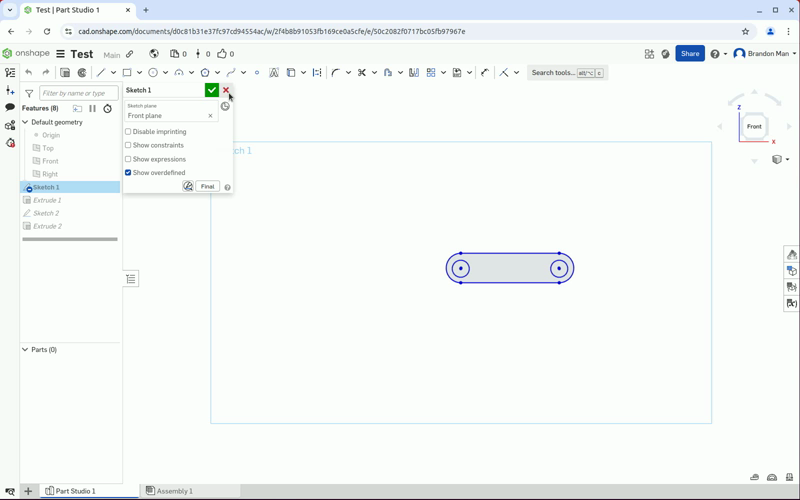
click(229, 92)
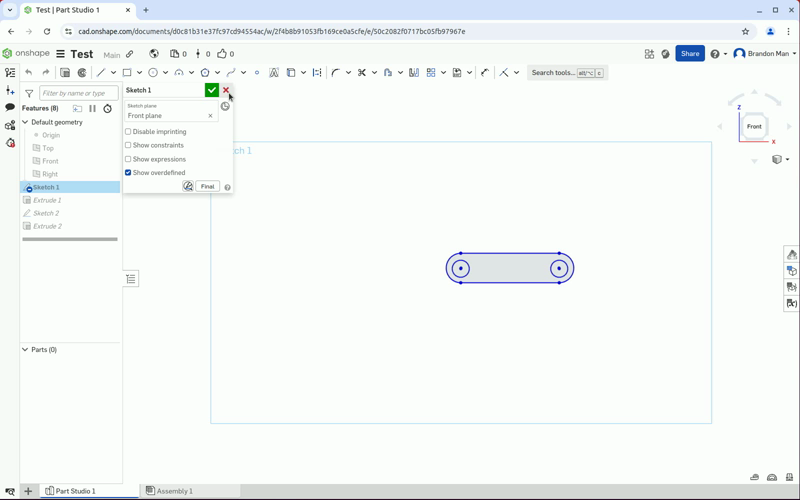
key(shift+s)
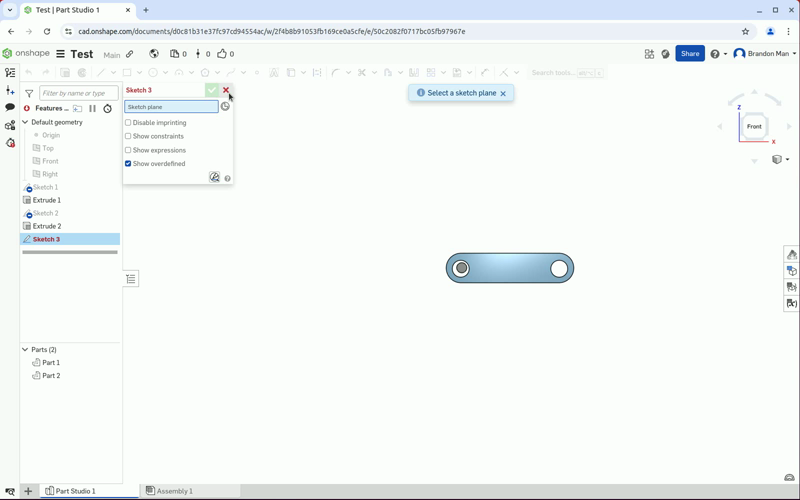
mouse_move(73, 163)
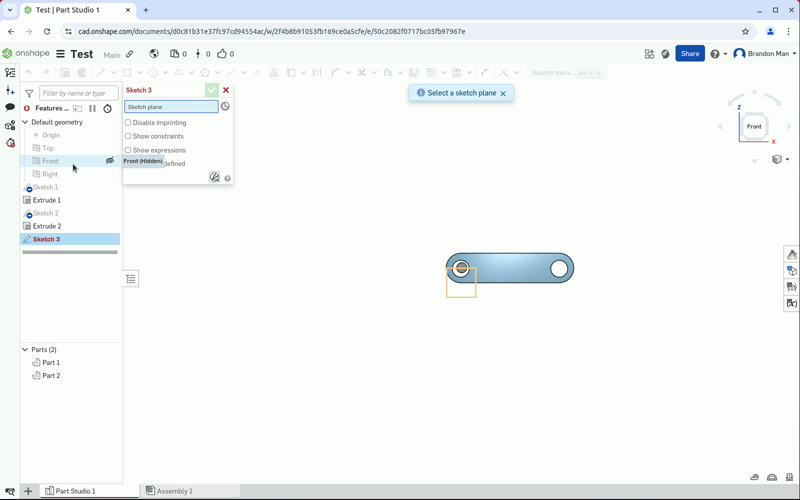
click(73, 163)
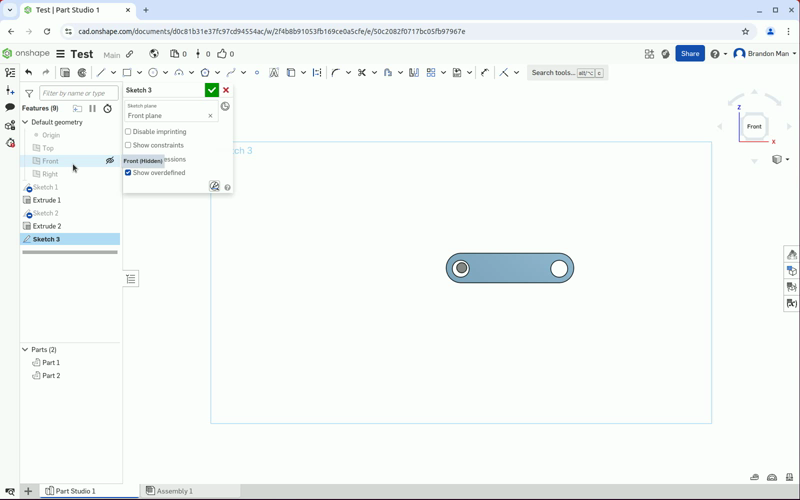
mouse_move(73, 352)
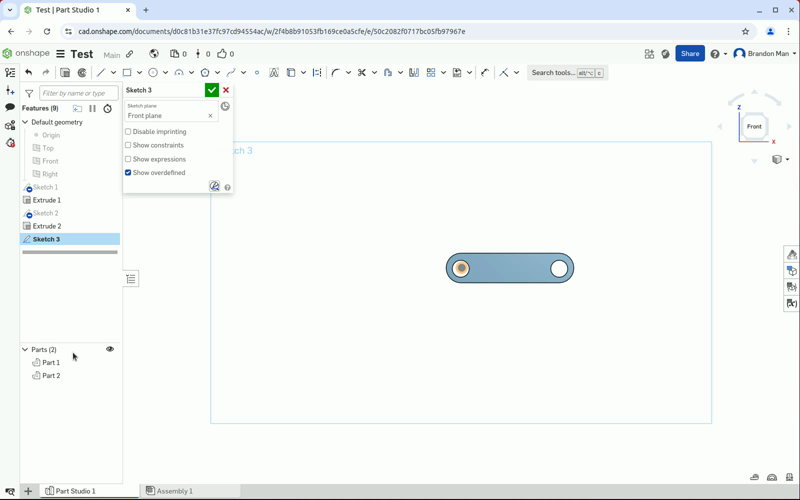
key(y)
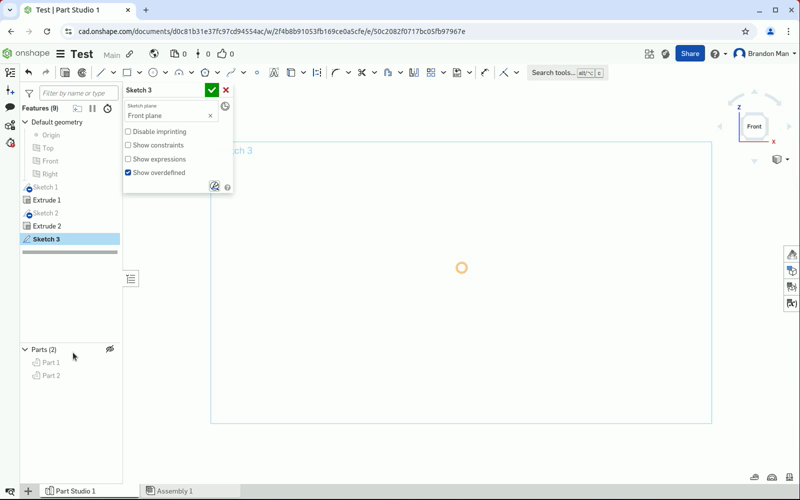
key(c)
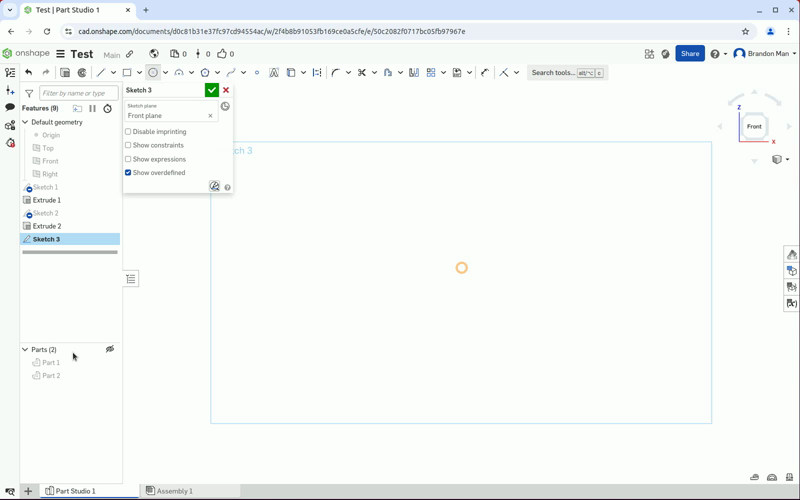
key_down(shift)
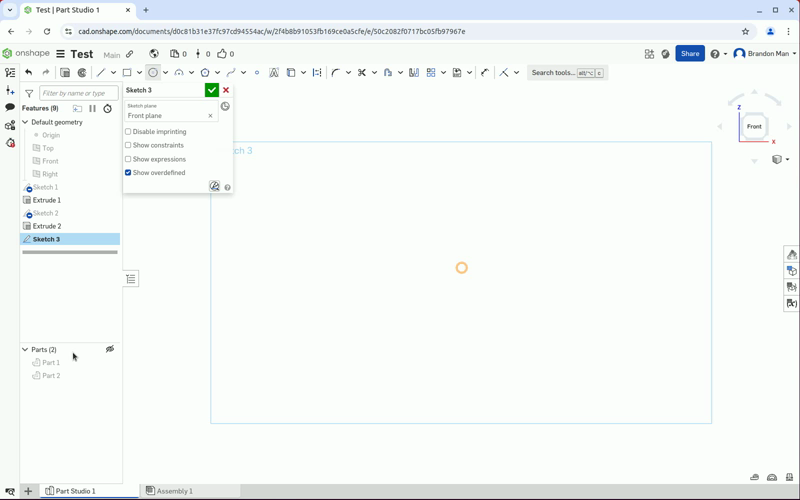
mouse_move(559, 267)
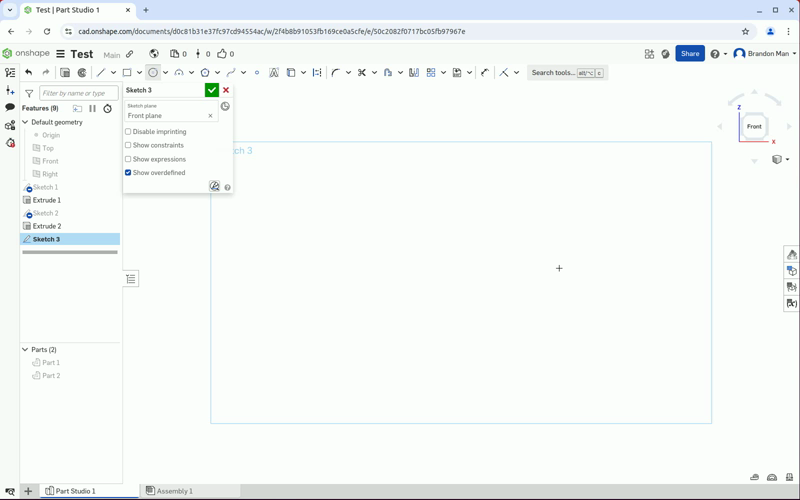
click(559, 267)
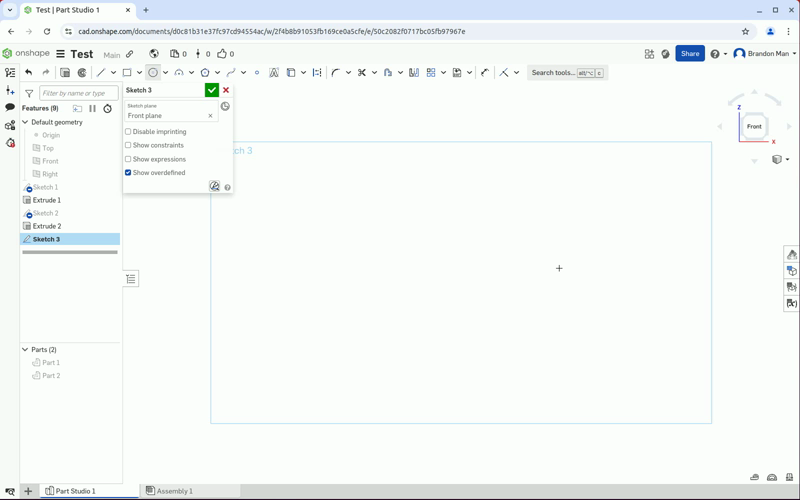
key_up(shift)
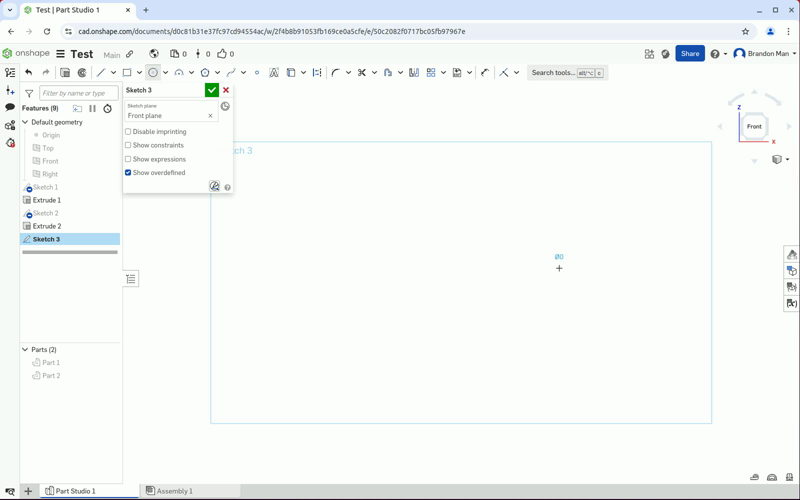
mouse_move(564, 267)
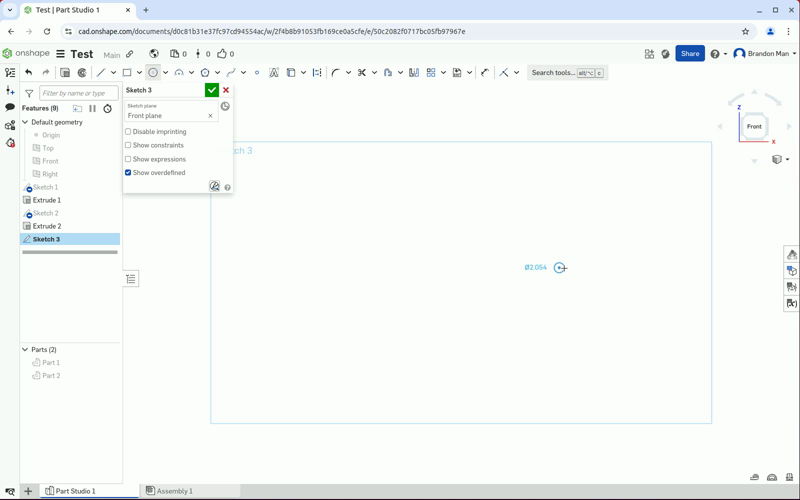
click(564, 267)
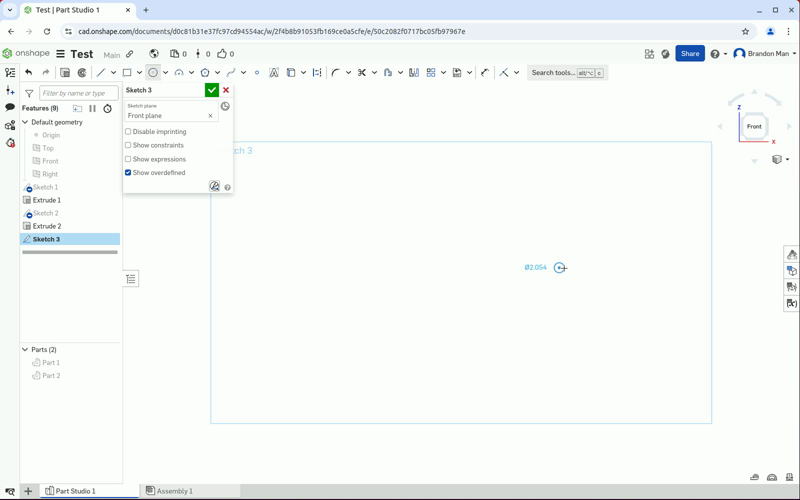
key(esc)
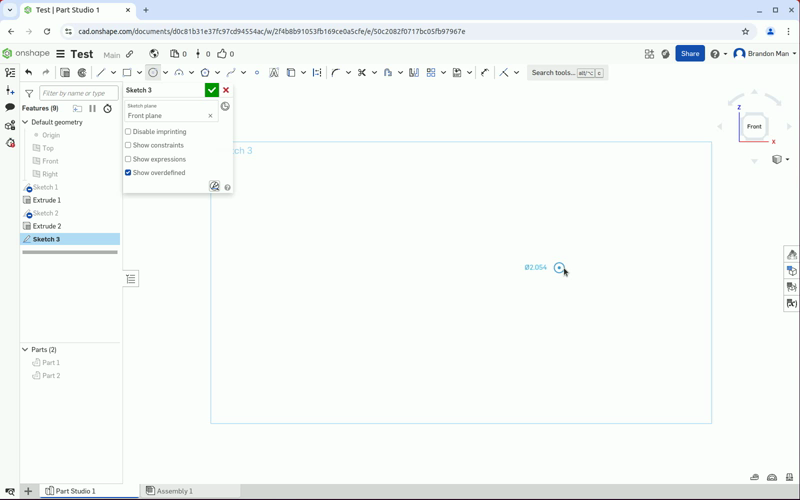
mouse_move(557, 265)
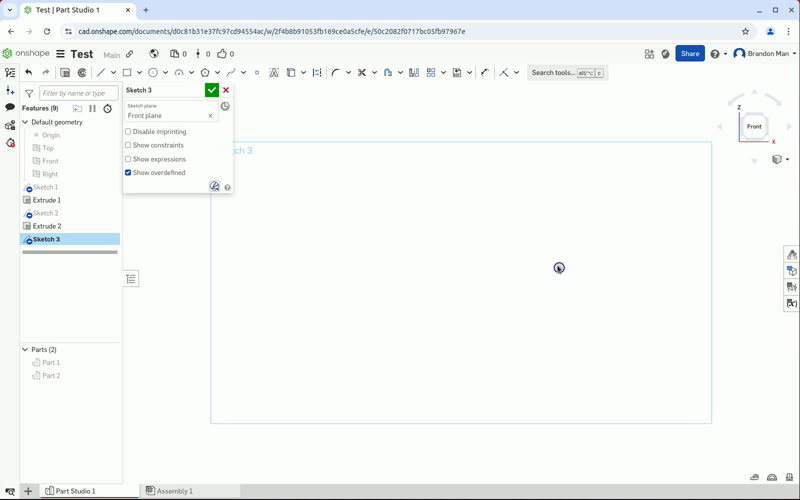
scroll(6)
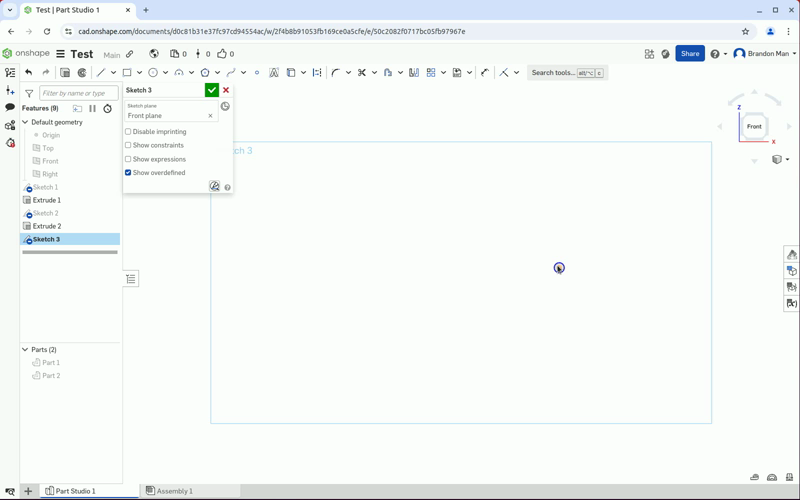
scroll(6)
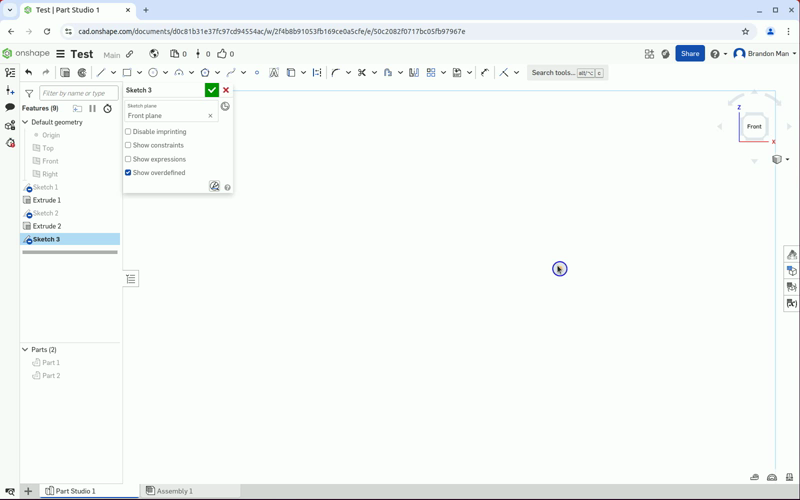
scroll(6)
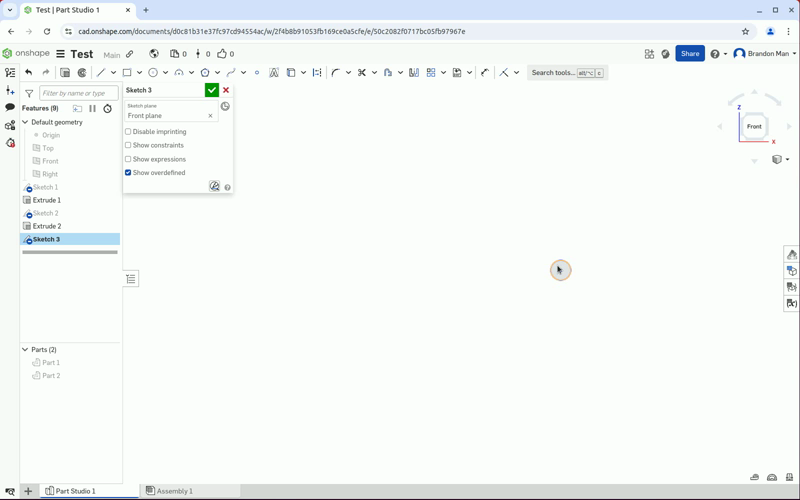
scroll(6)
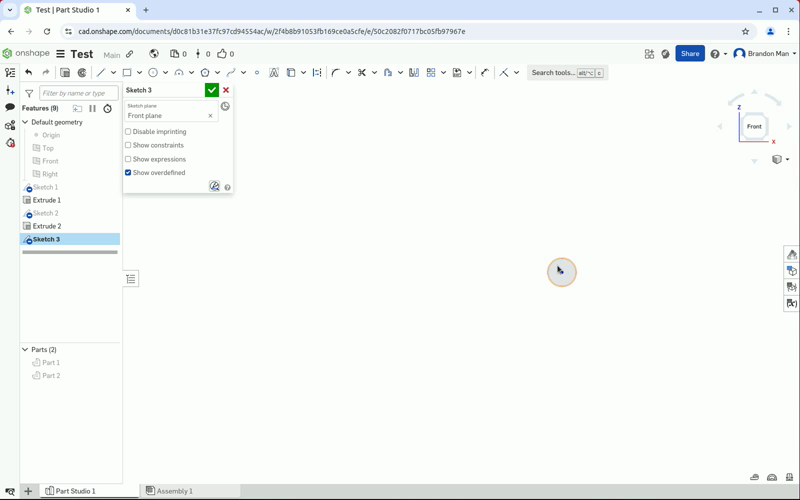
scroll(6)
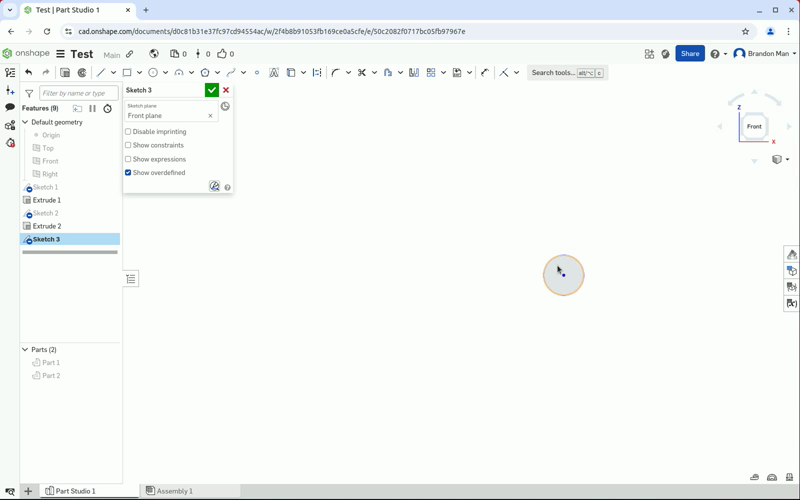
scroll(6)
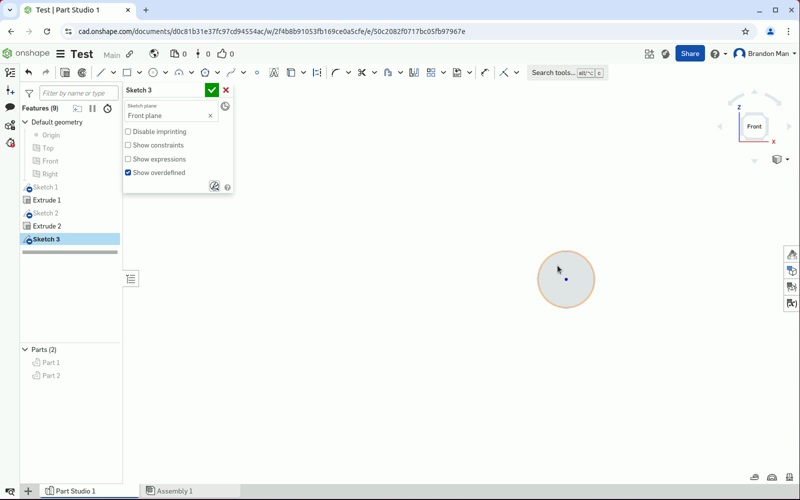
scroll(6)
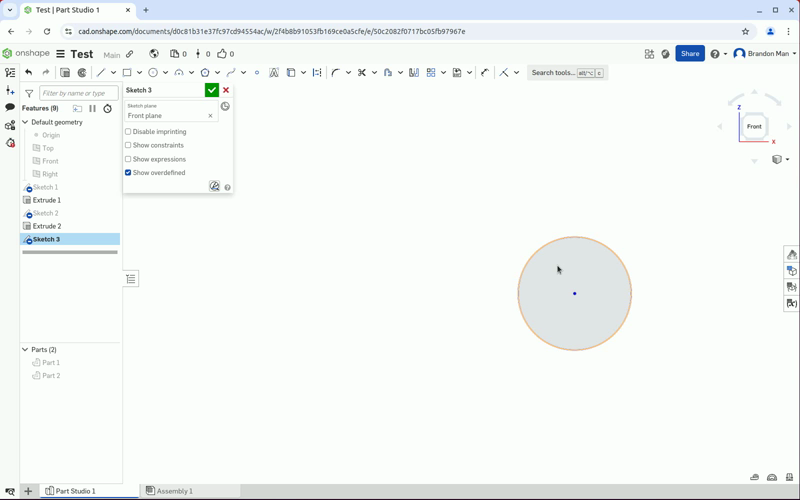
click(557, 265)
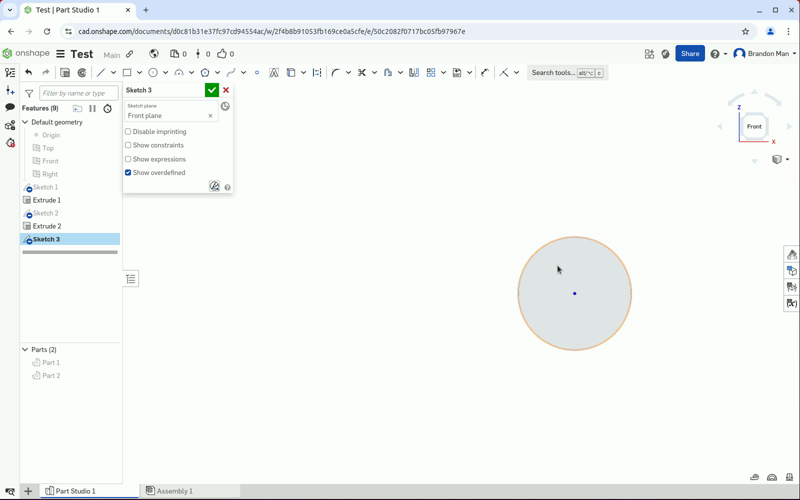
scroll(-6)
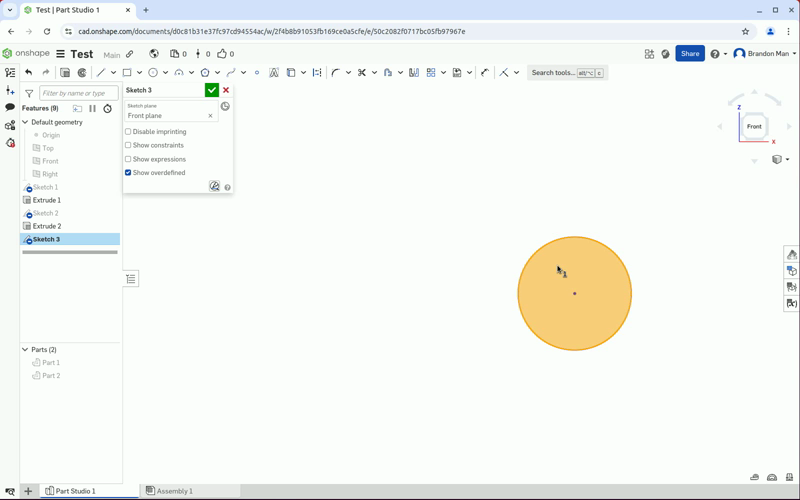
scroll(-6)
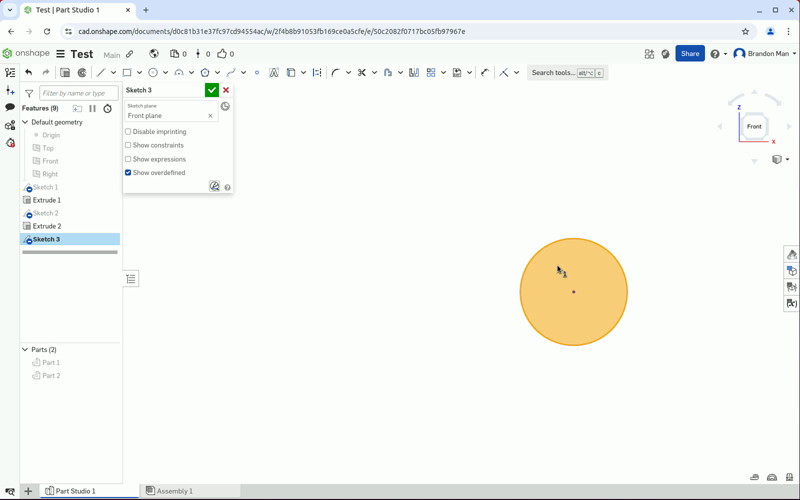
scroll(-6)
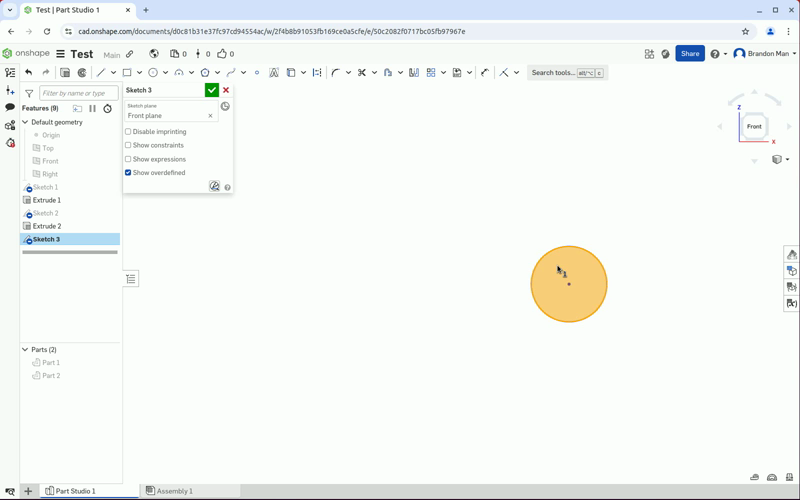
scroll(-6)
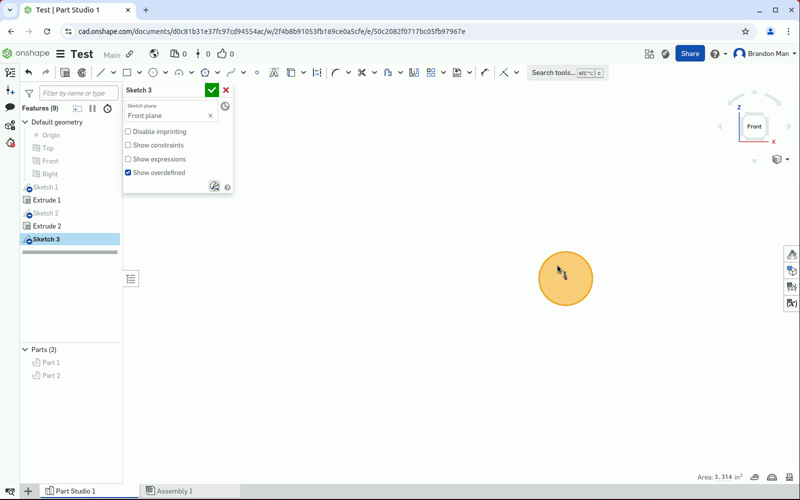
scroll(-6)
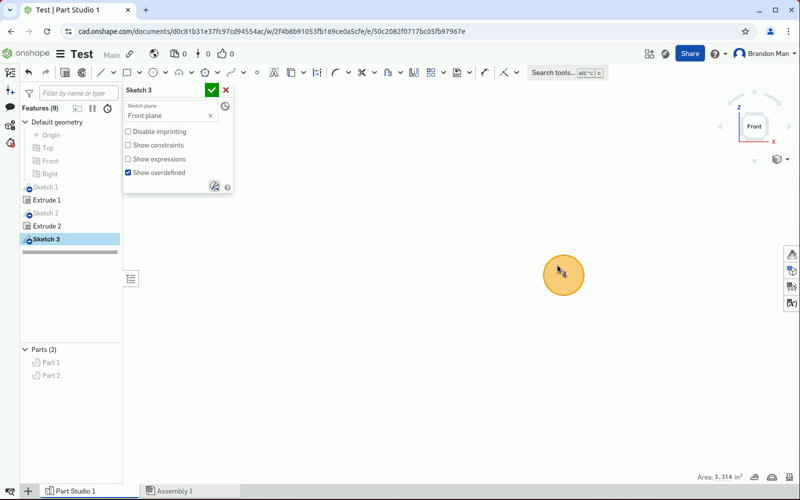
scroll(-6)
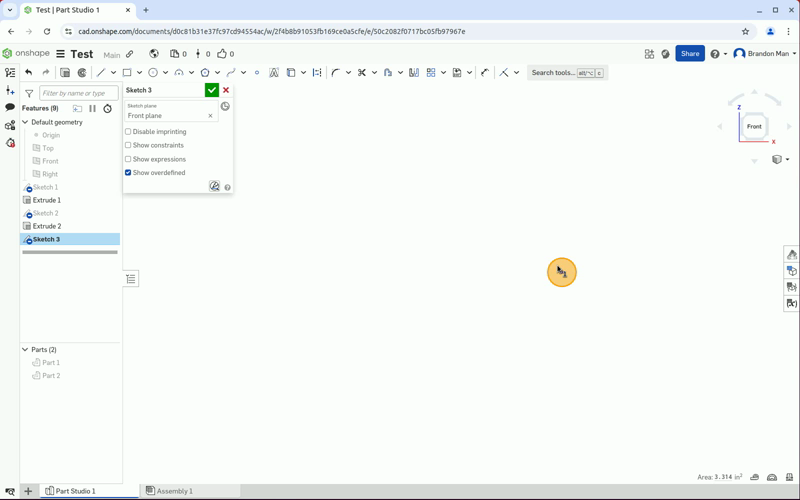
scroll(-6)
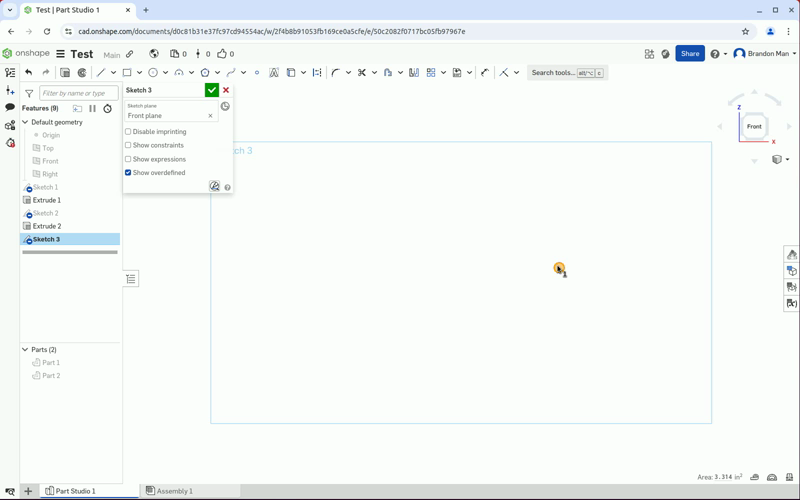
mouse_move(73, 352)
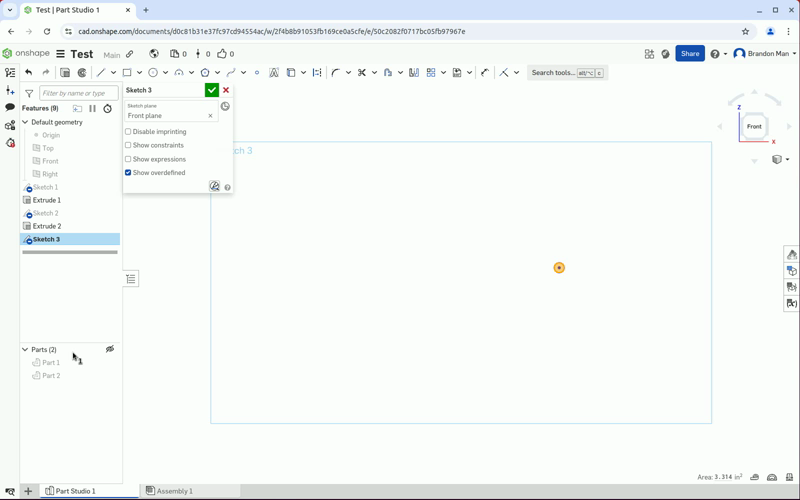
key(shift+y)
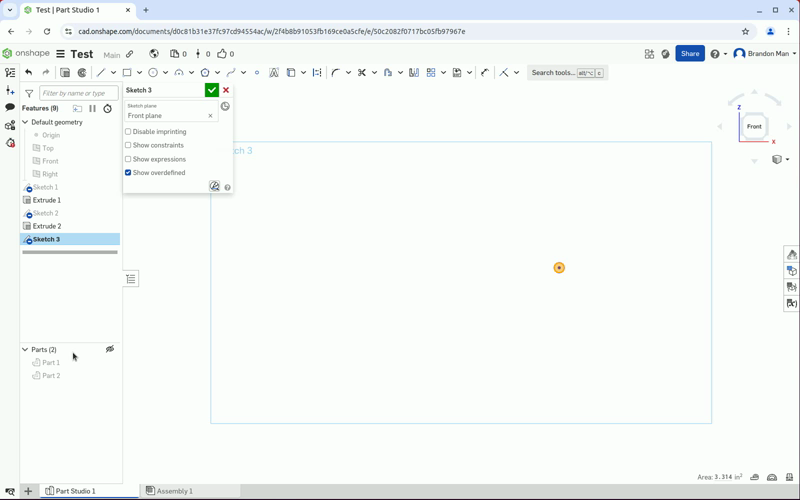
key(shift+e)
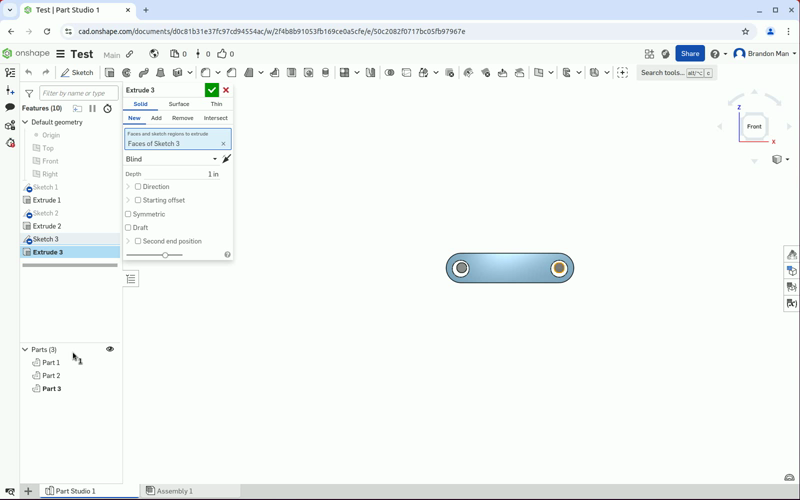
mouse_move(143, 106)
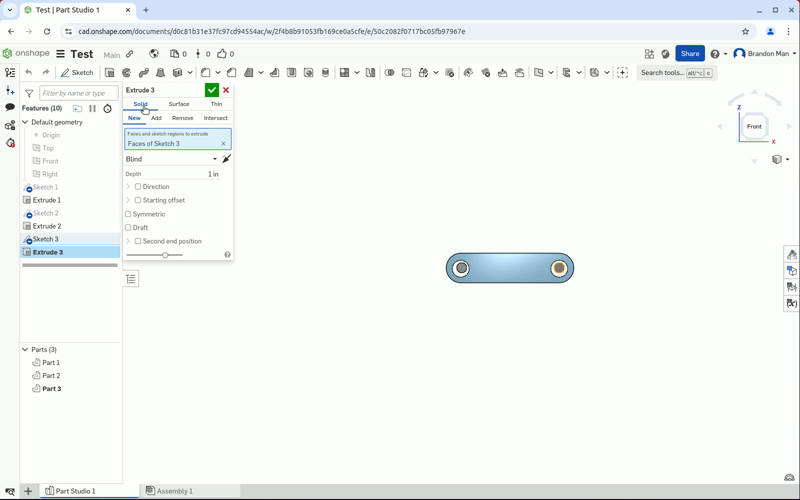
click(143, 106)
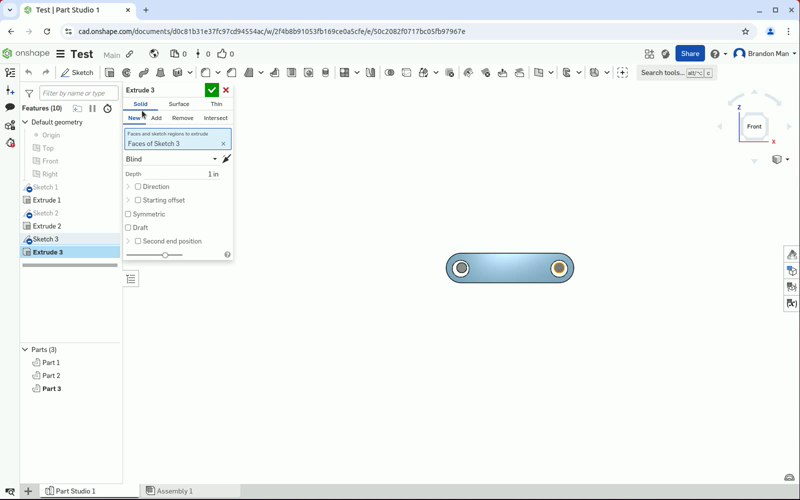
mouse_move(137, 120)
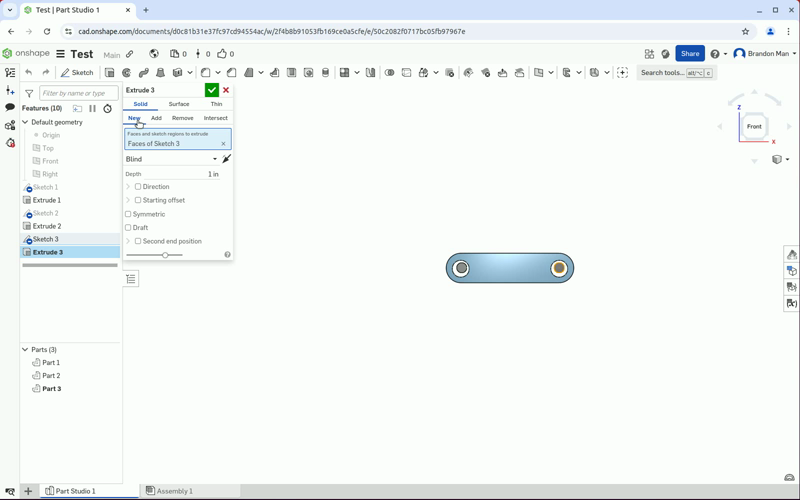
click(137, 120)
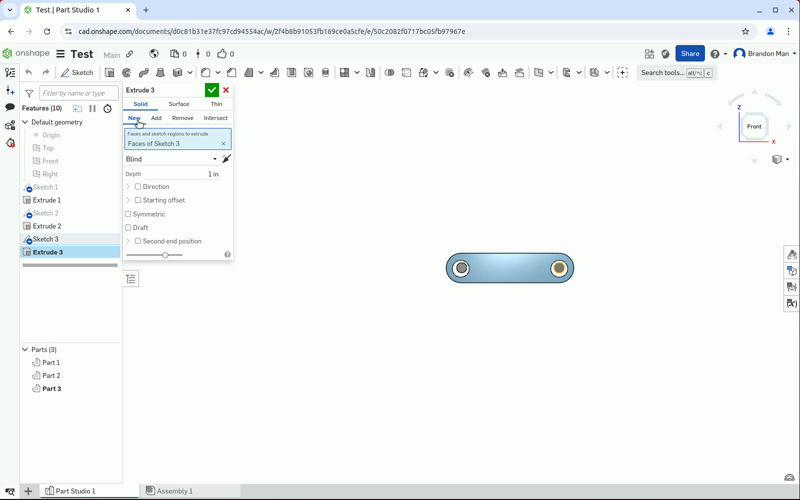
key(tab, 4)
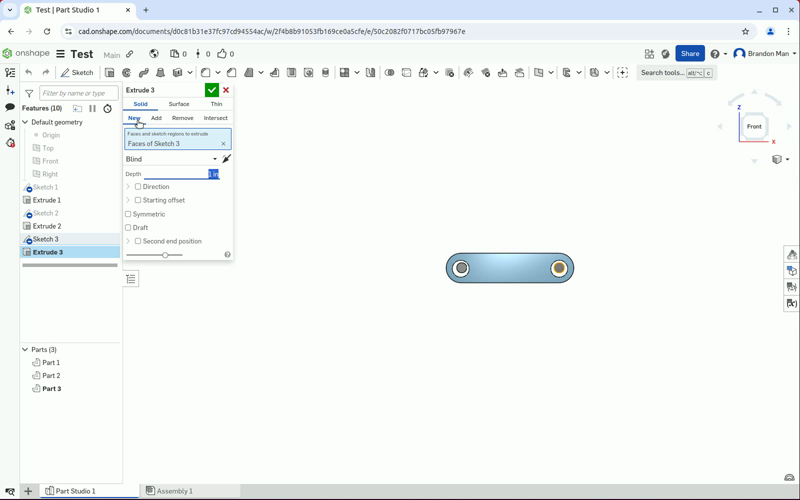
text(1.926)
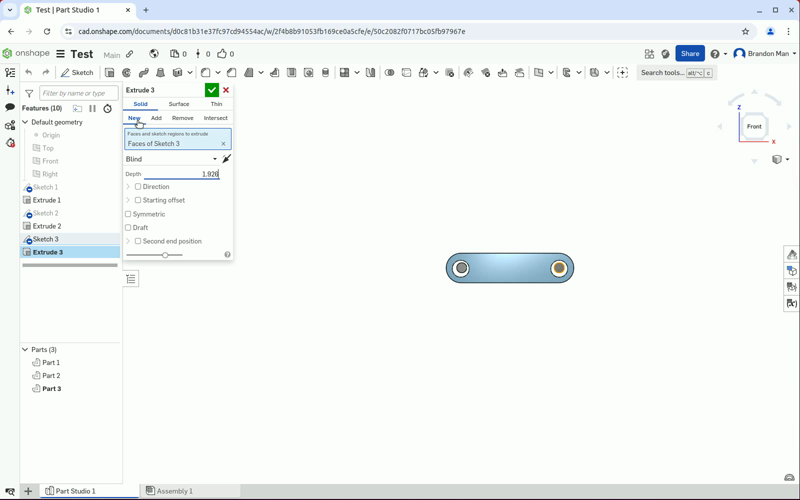
key(enter)
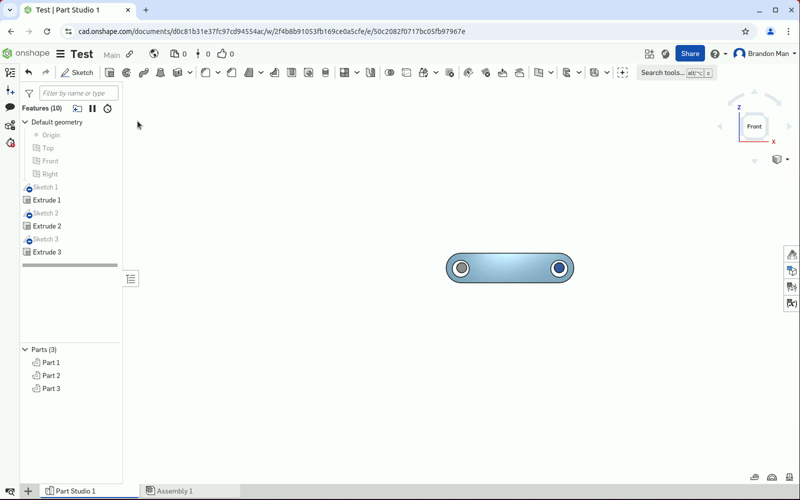
key(shift+h)
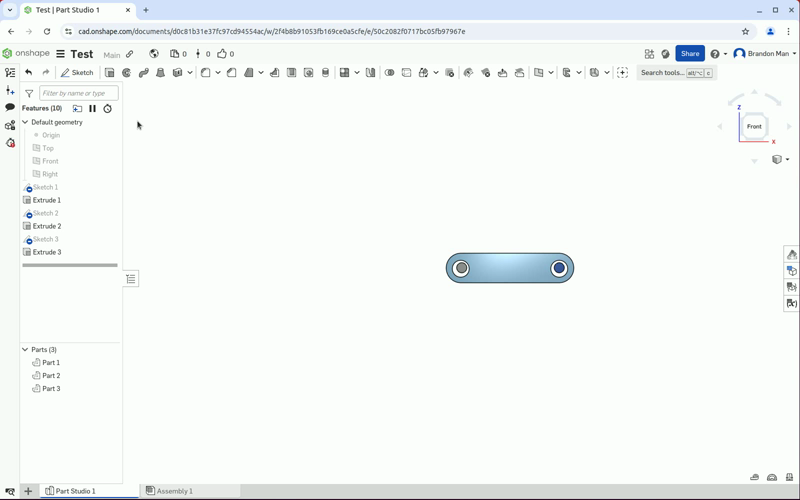
key(shift+h)
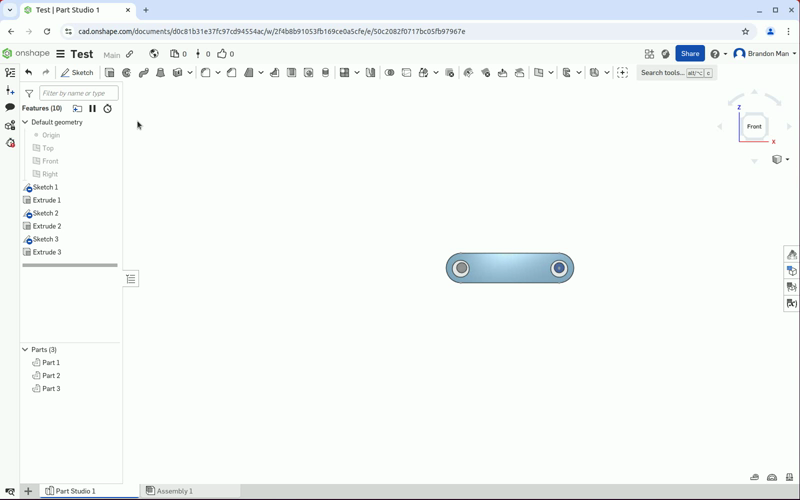
key(shift+7)
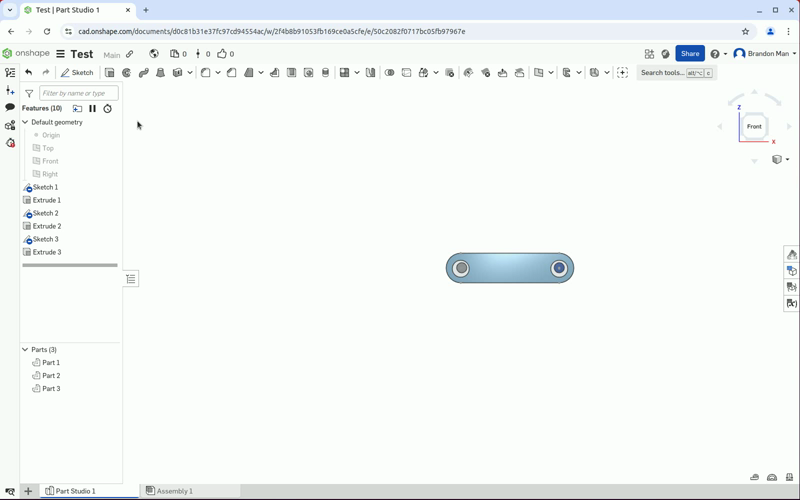
key(left, 2)
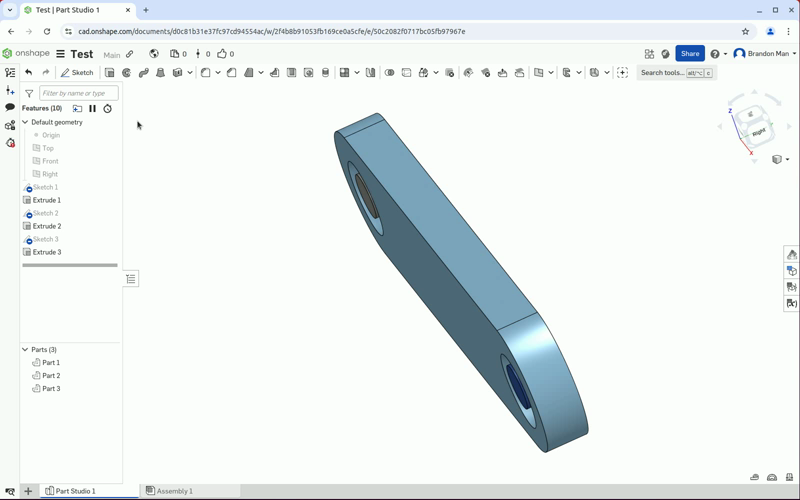
key(down, 2)
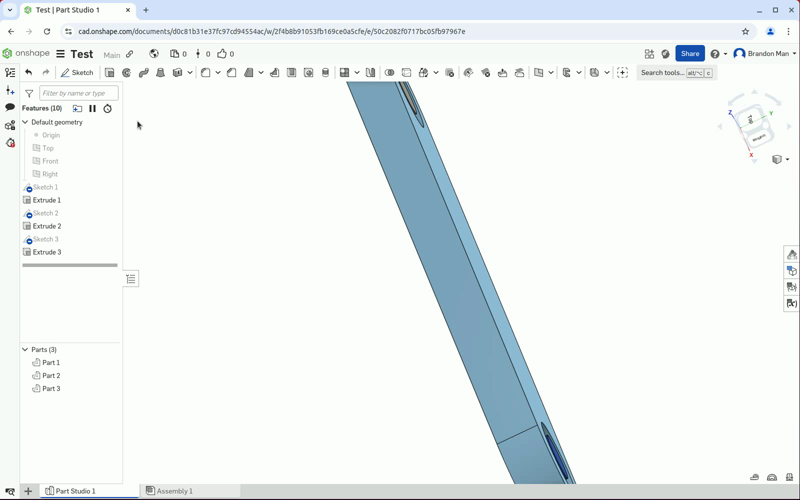
key(up, 2)
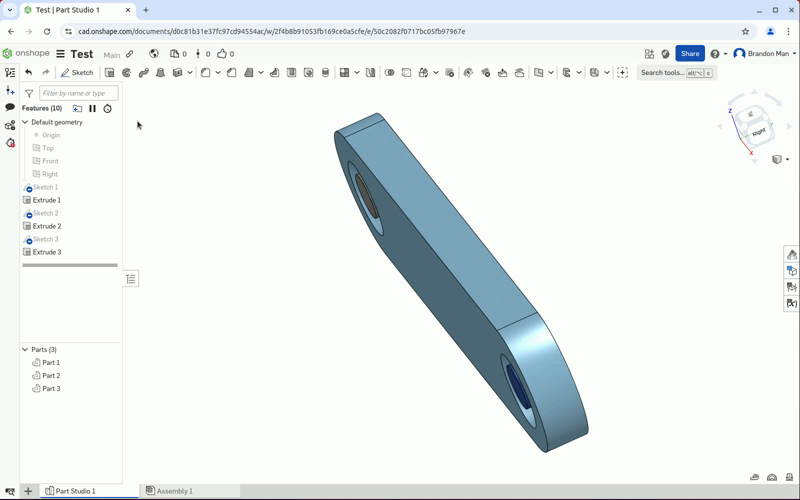
key(right, 2)
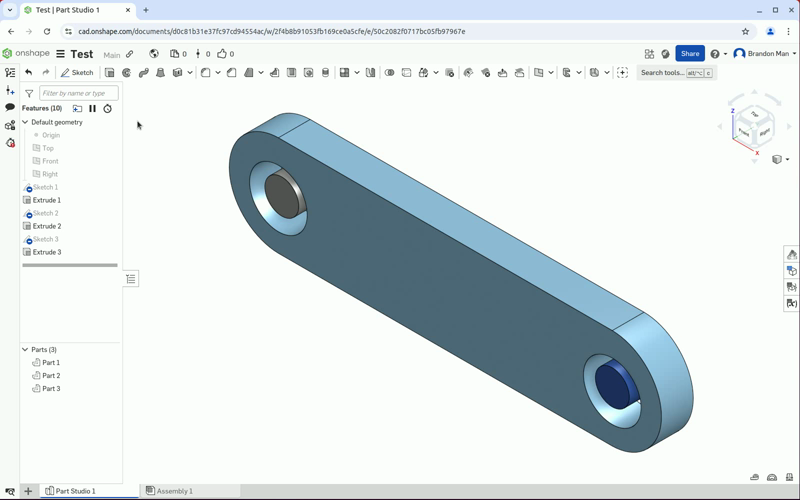
mouse_move(73, 189)
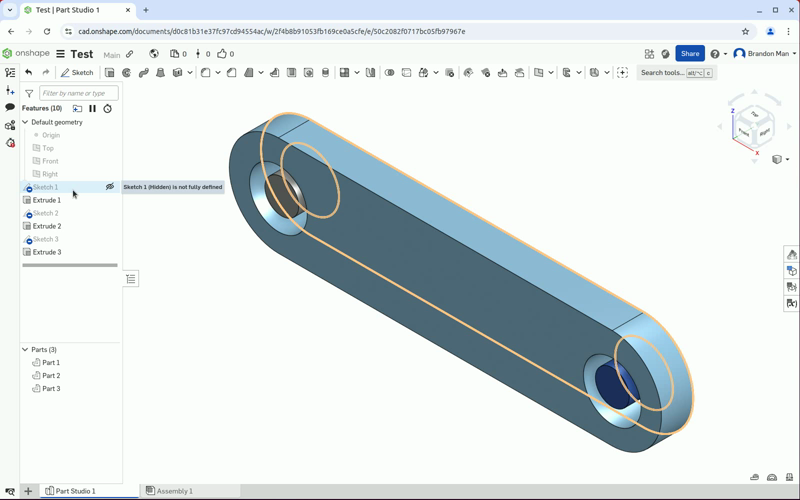
click(73, 189)